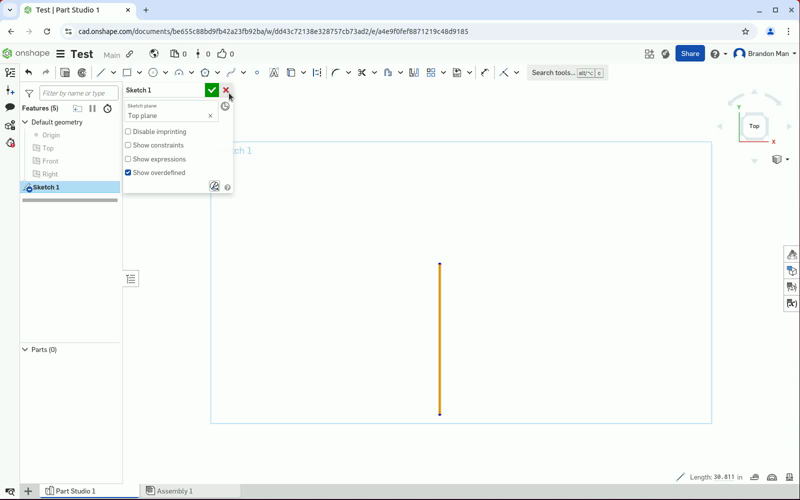
key(shift+h)
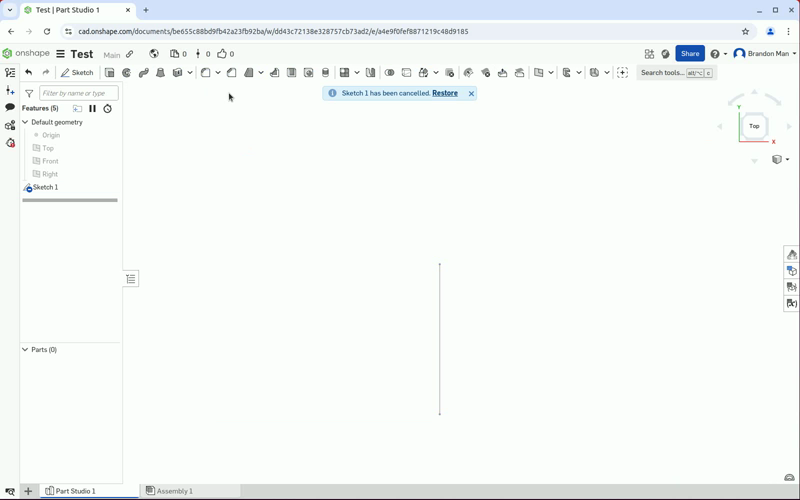
key(shift+s)
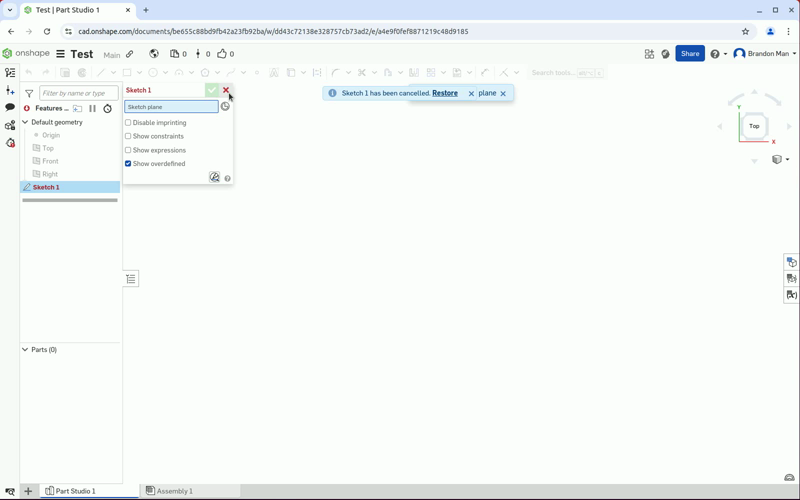
mouse_move(73, 150)
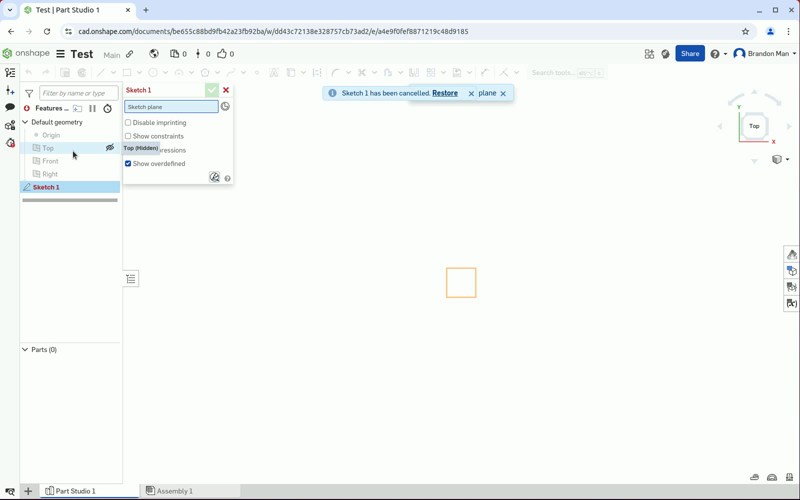
click(73, 150)
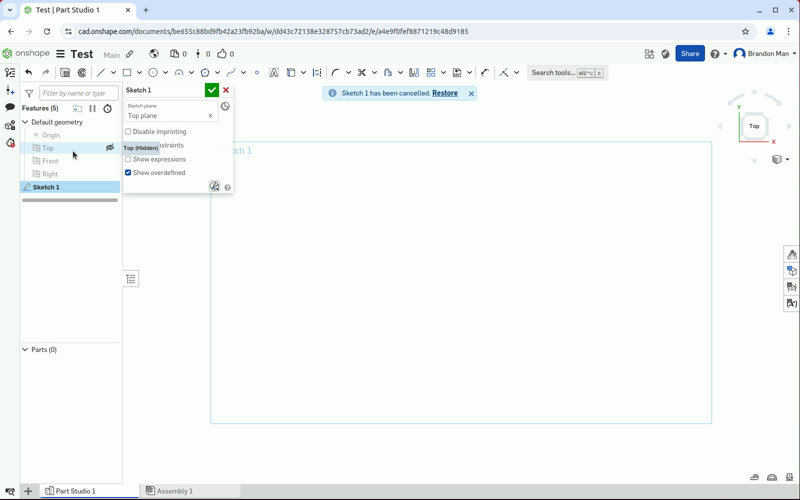
mouse_move(73, 352)
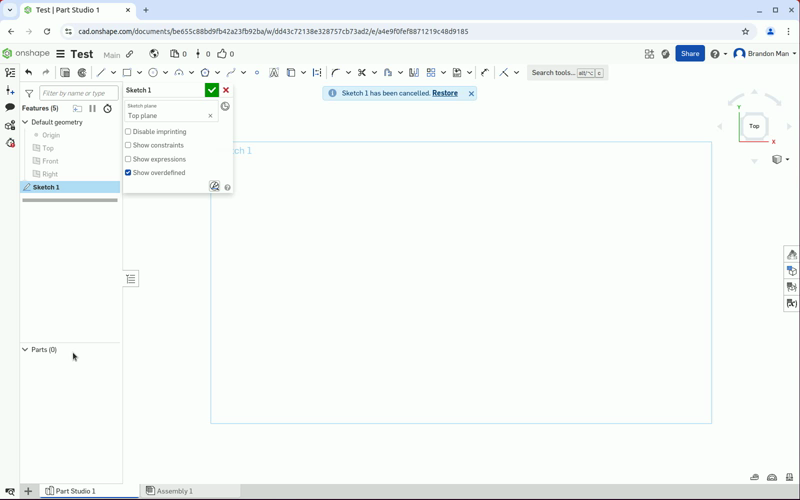
key(y)
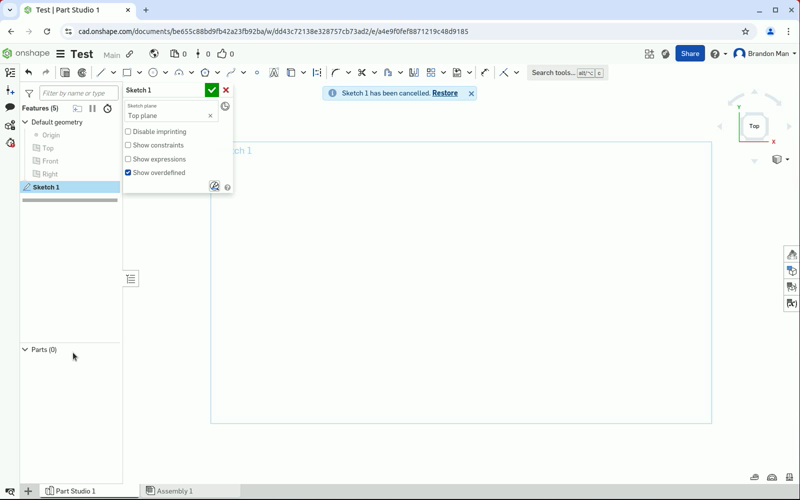
key(c)
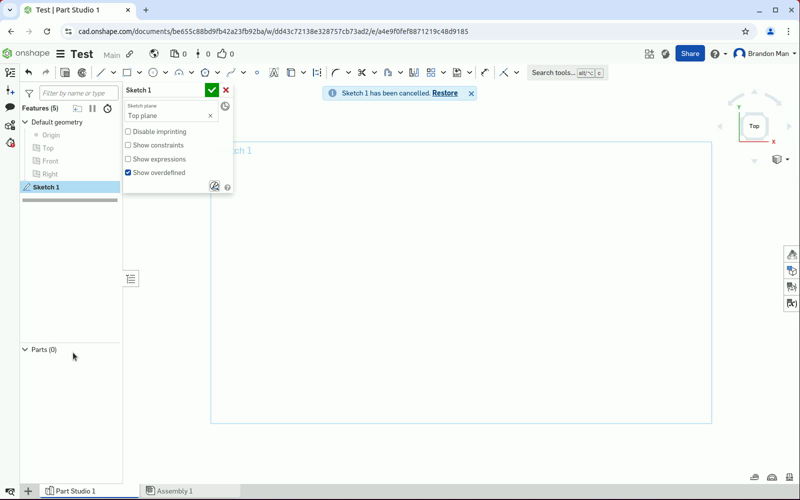
key_down(shift)
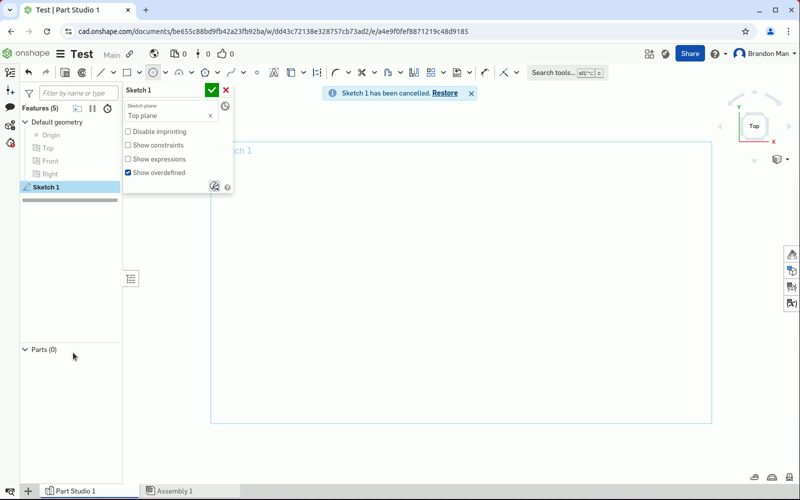
mouse_move(461, 282)
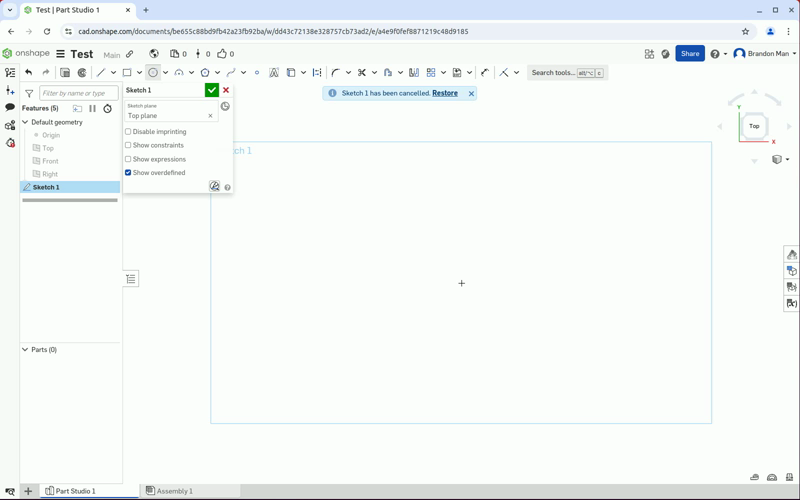
click(461, 282)
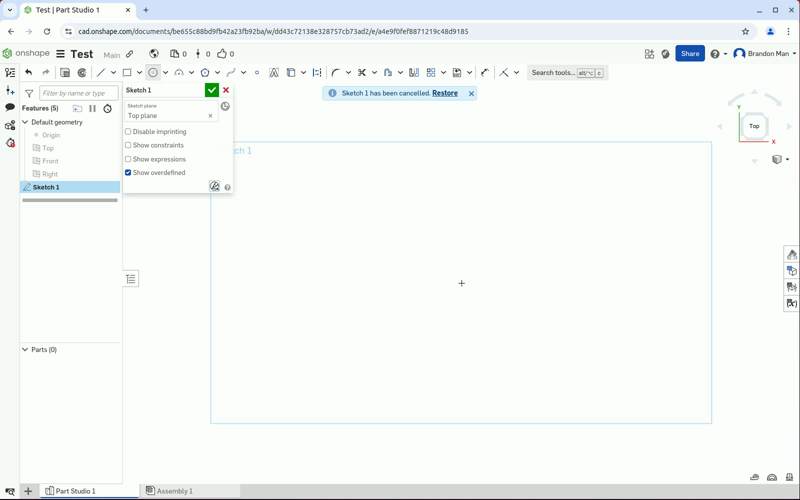
key_up(shift)
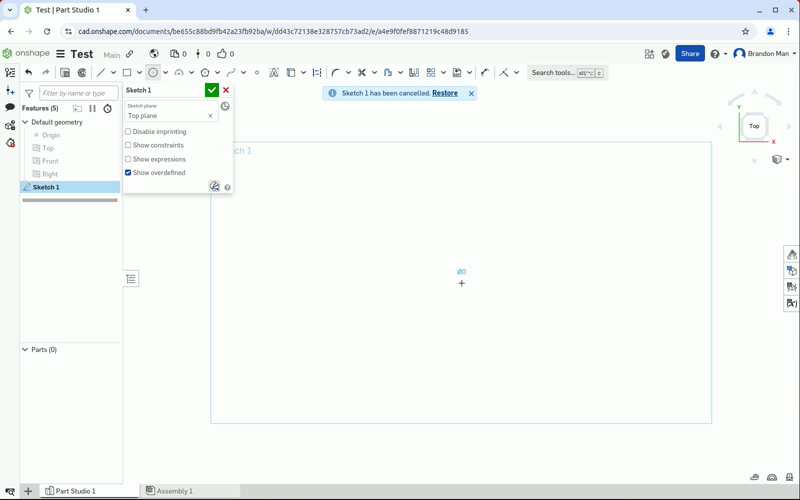
mouse_move(470, 282)
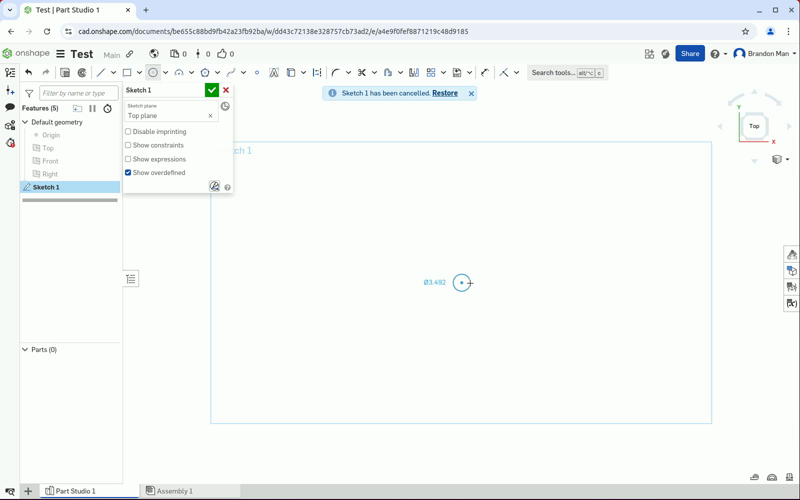
click(470, 282)
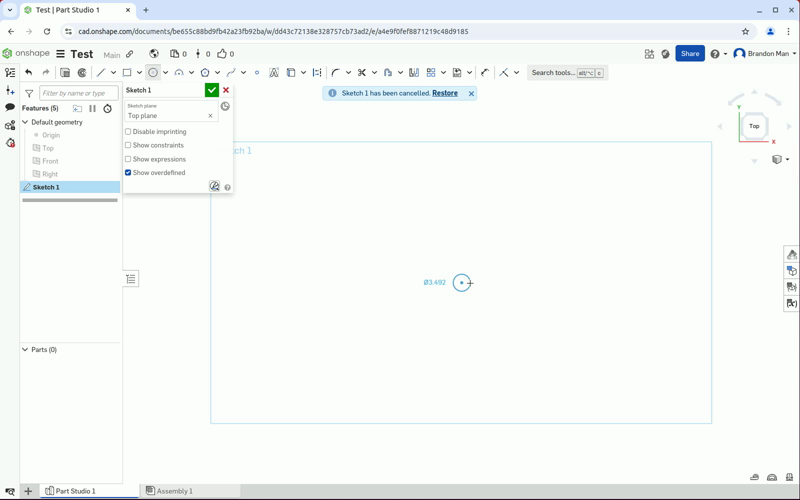
key(esc)
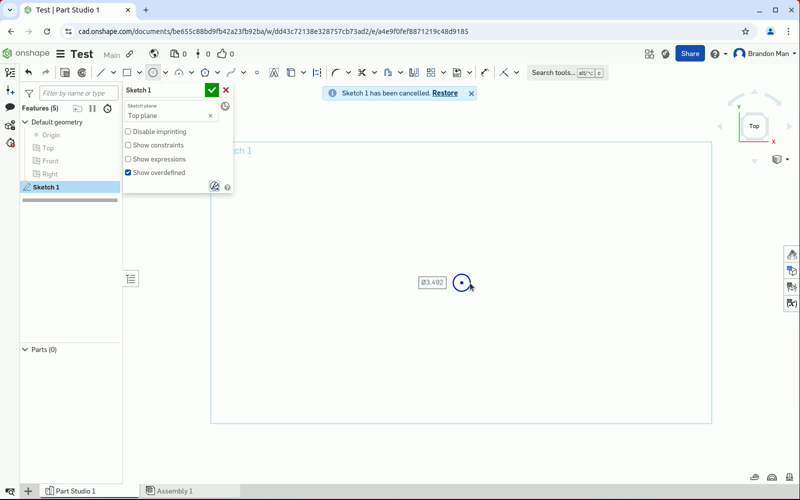
mouse_move(458, 278)
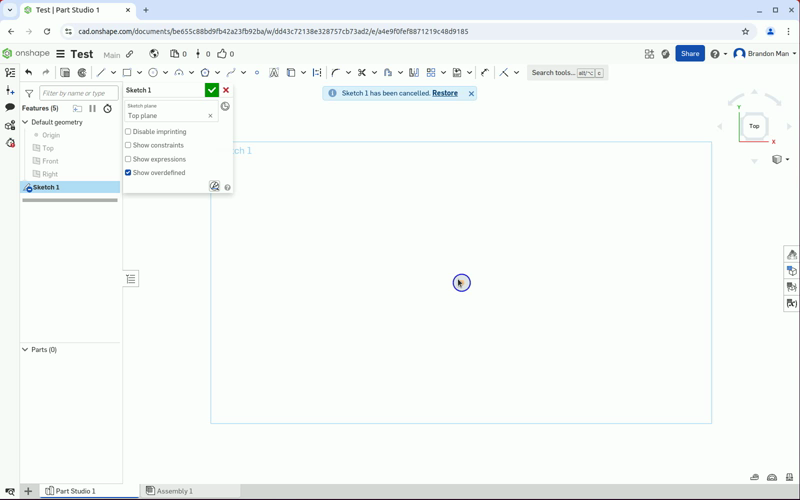
scroll(6)
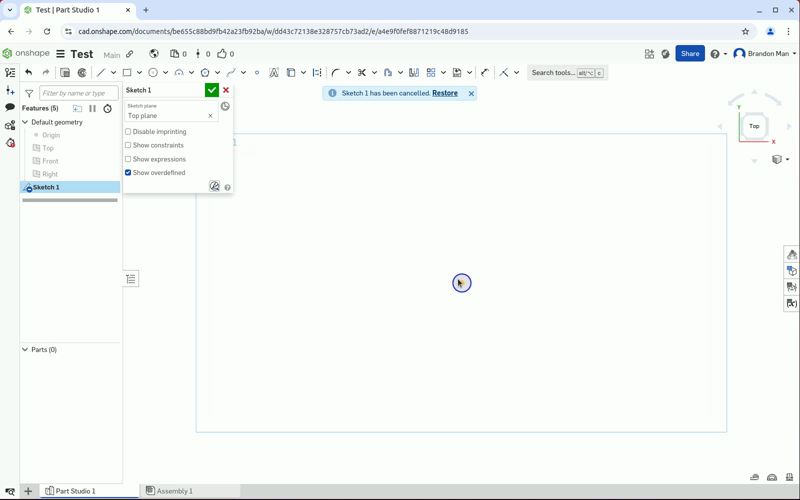
scroll(6)
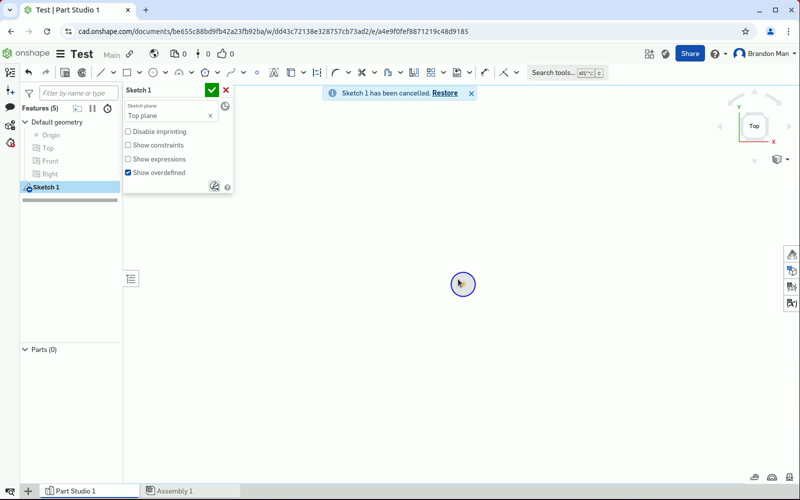
scroll(6)
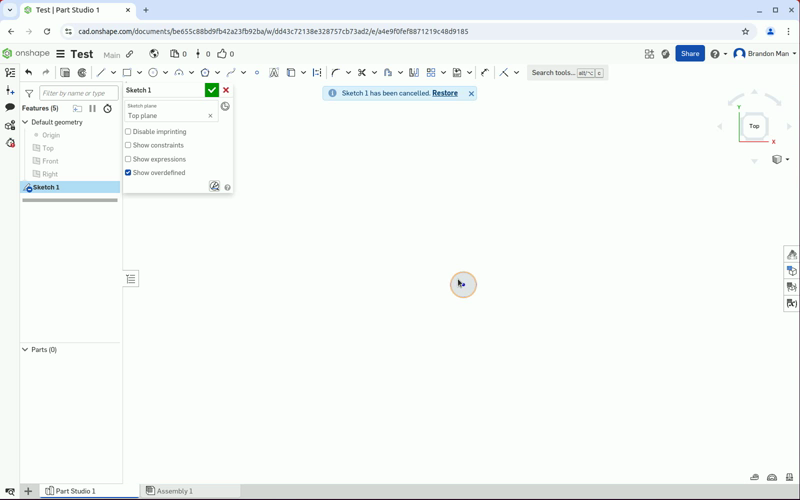
scroll(6)
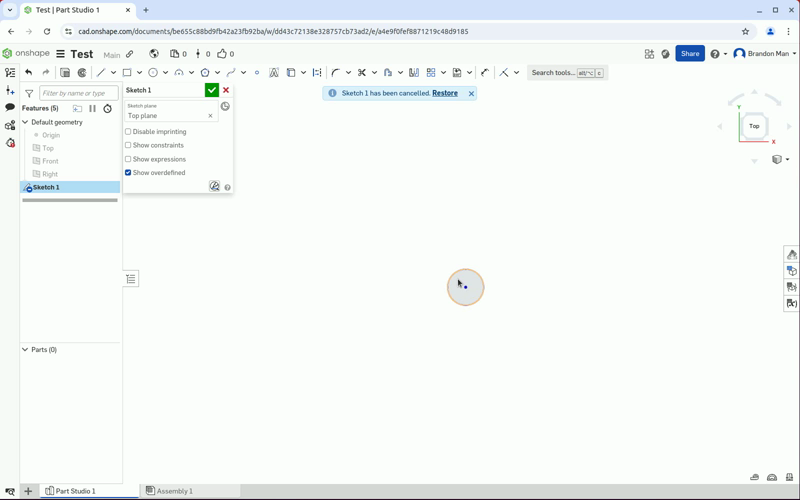
scroll(6)
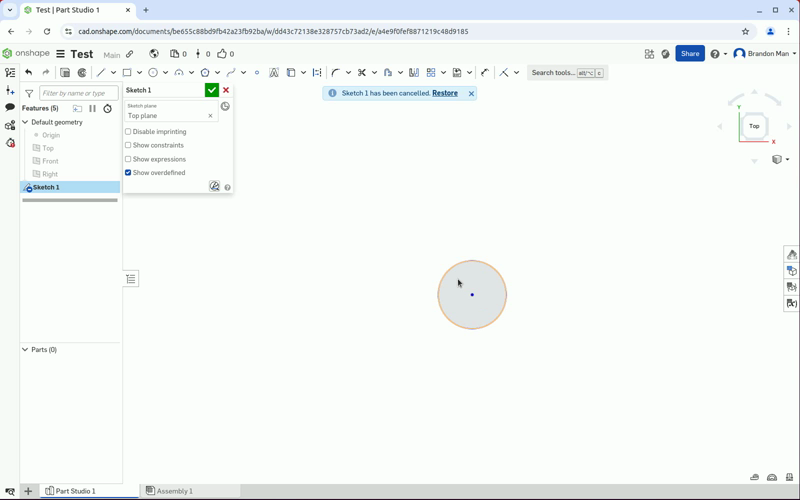
scroll(6)
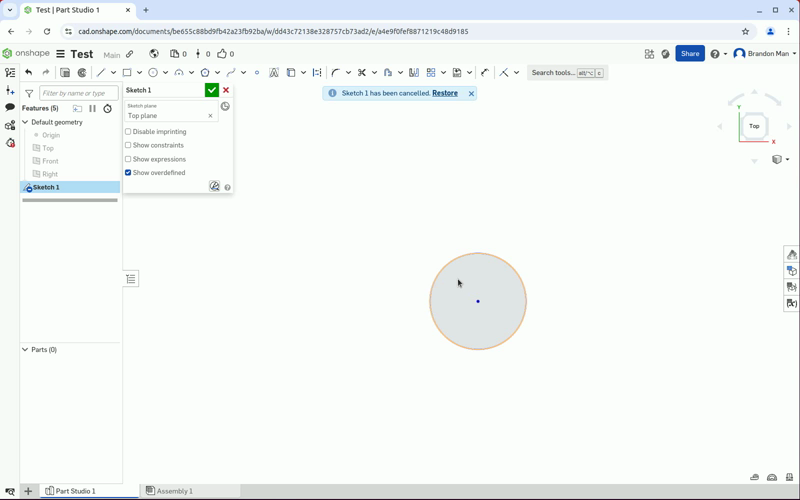
scroll(6)
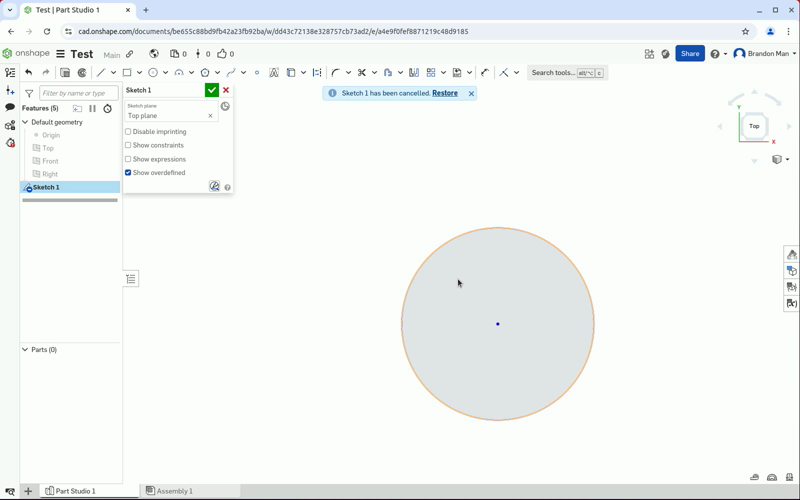
click(458, 278)
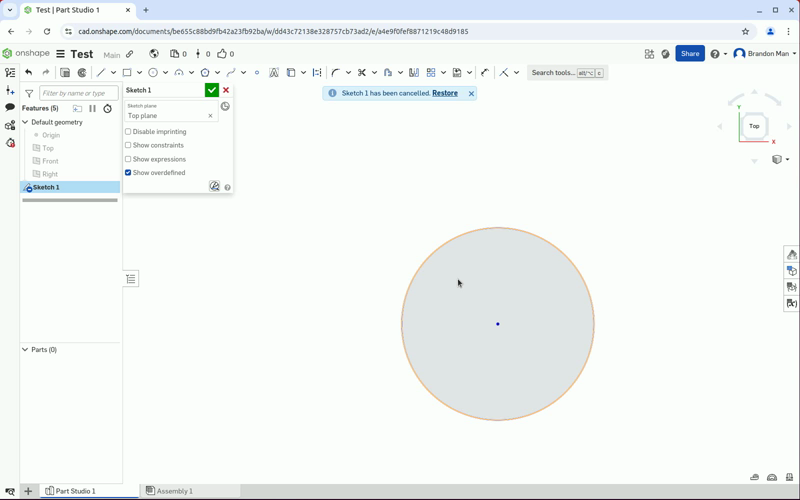
scroll(-6)
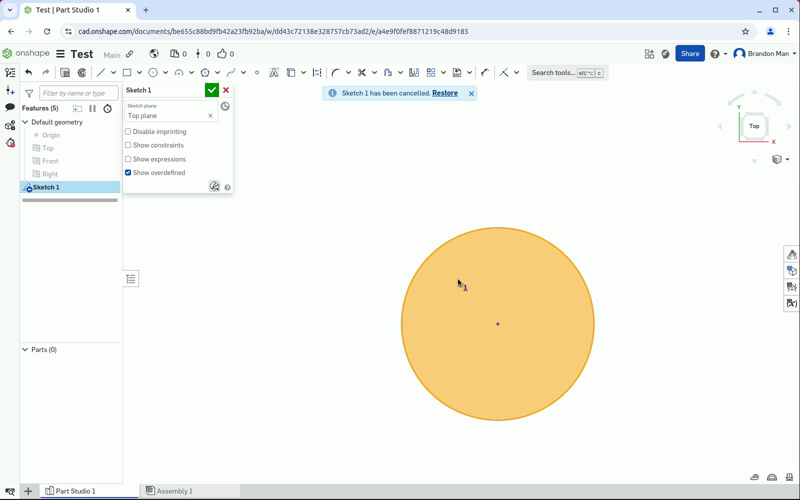
scroll(-6)
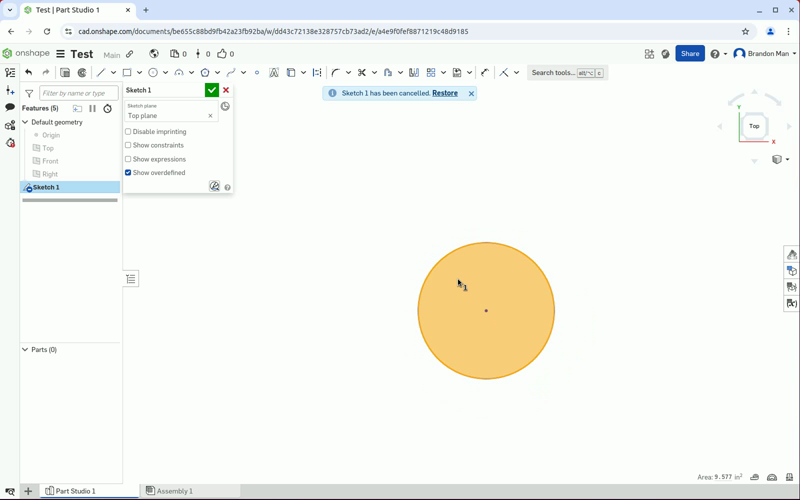
scroll(-6)
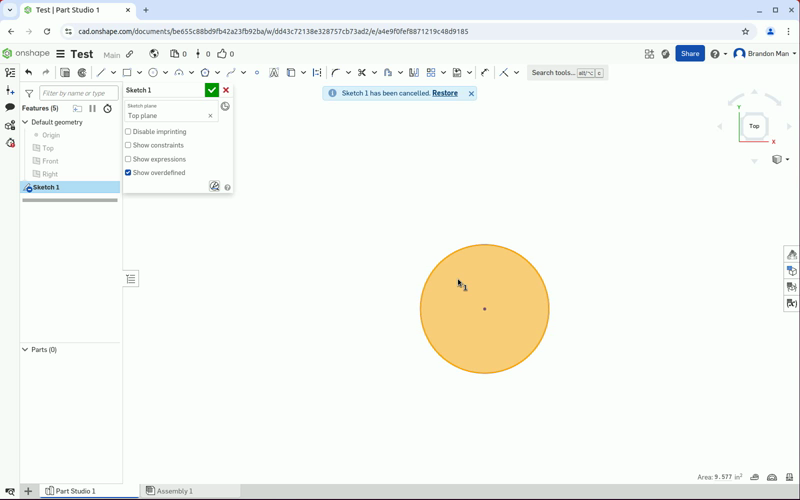
scroll(-6)
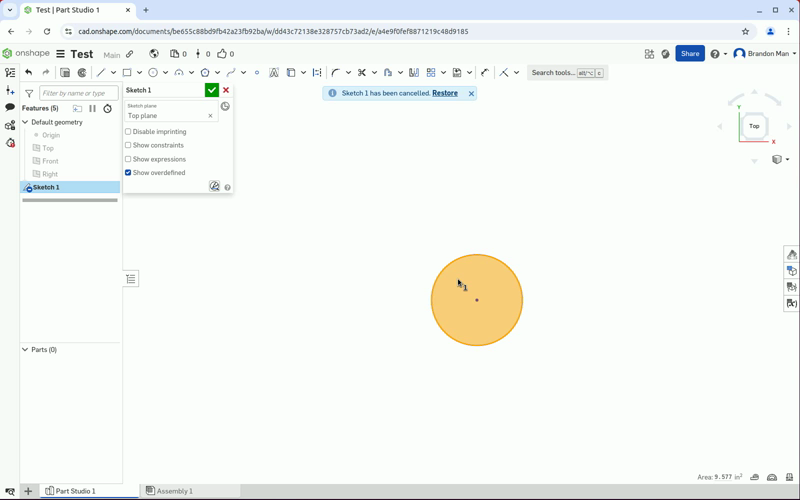
scroll(-6)
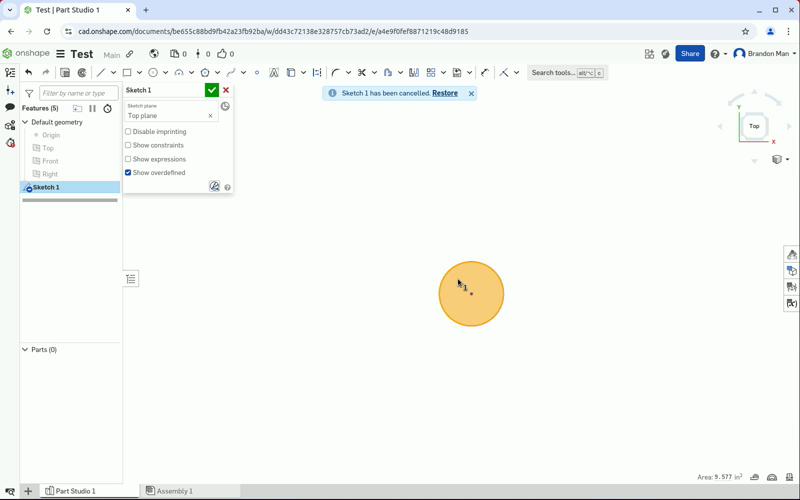
scroll(-6)
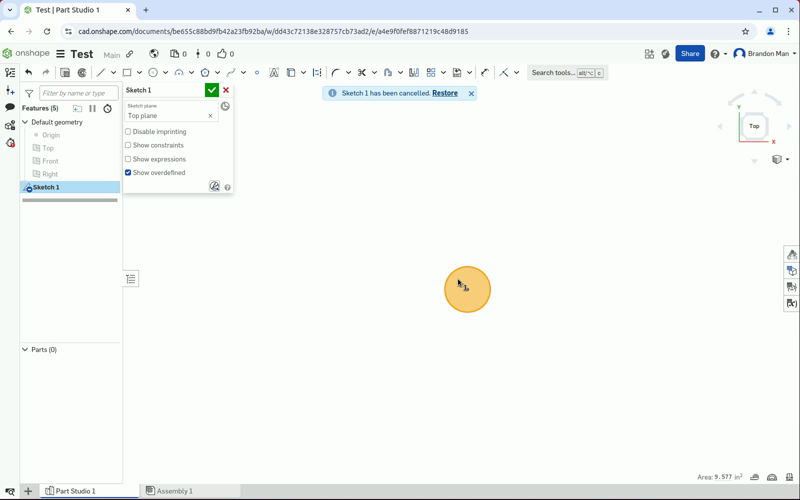
scroll(-6)
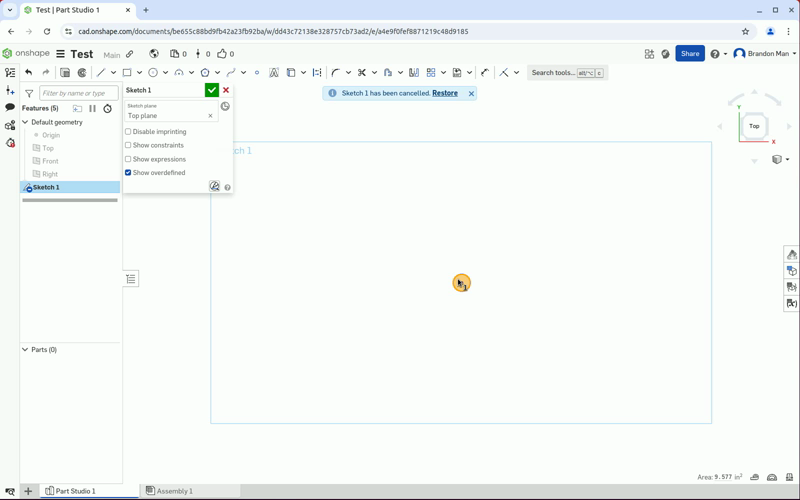
mouse_move(73, 352)
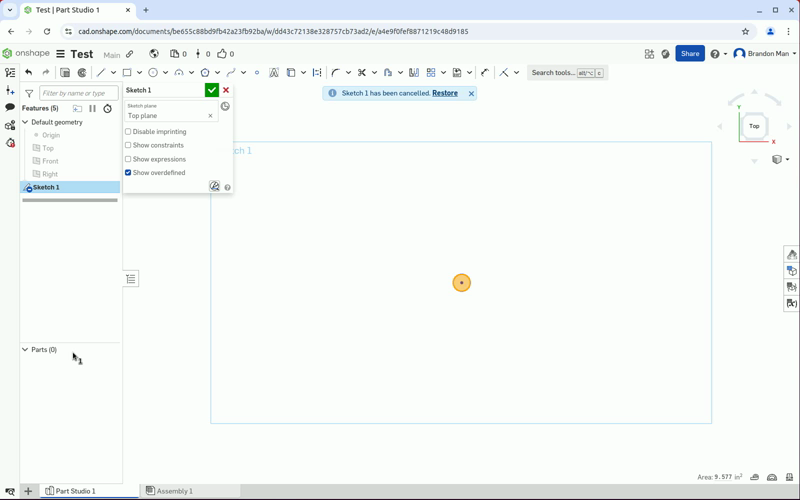
key(shift+y)
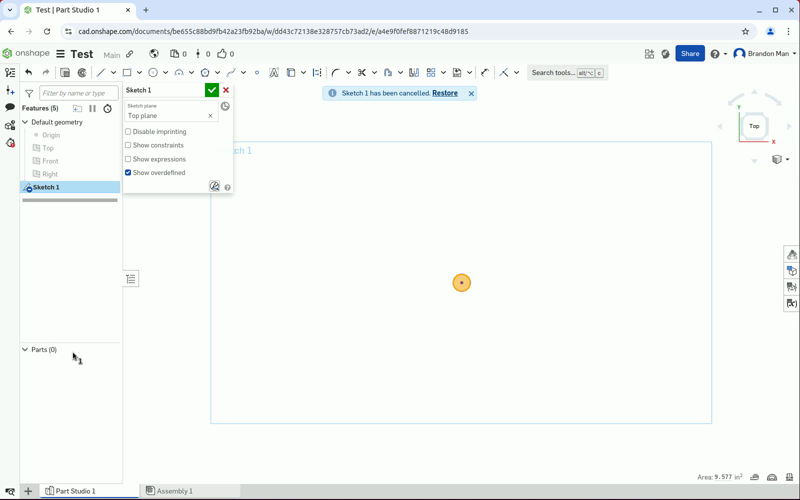
key(shift+e)
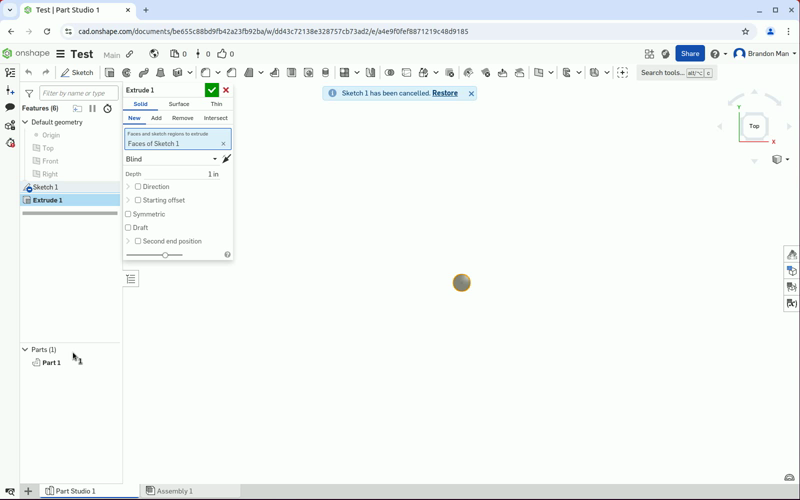
mouse_move(143, 106)
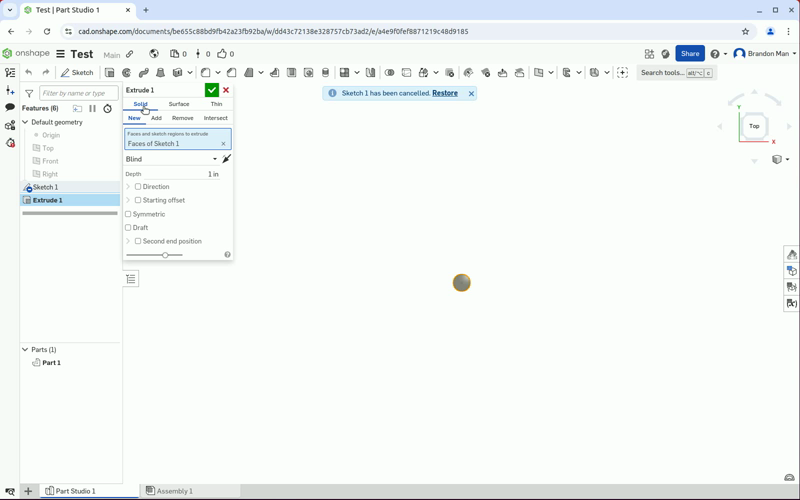
click(143, 106)
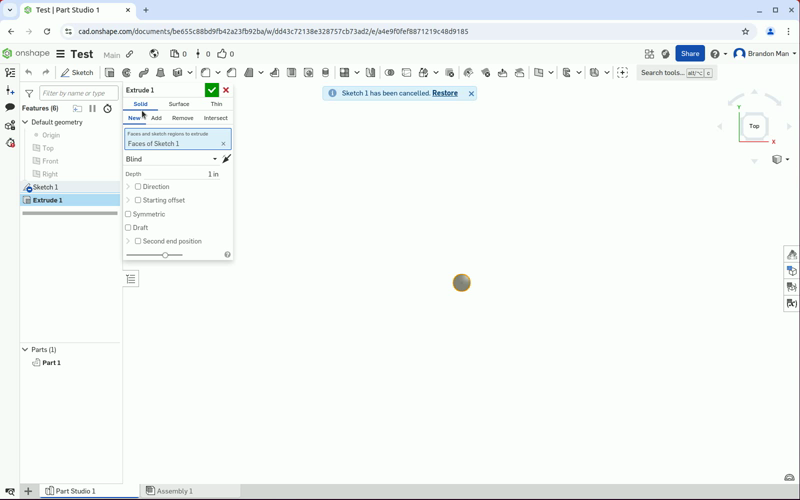
mouse_move(137, 120)
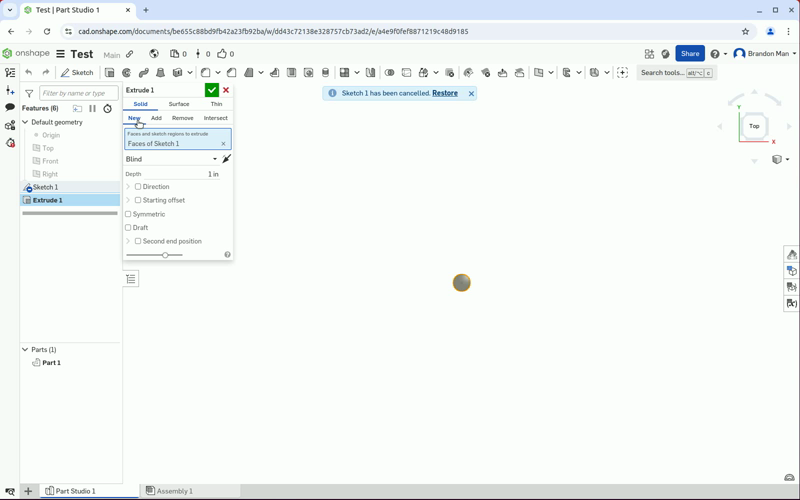
click(137, 120)
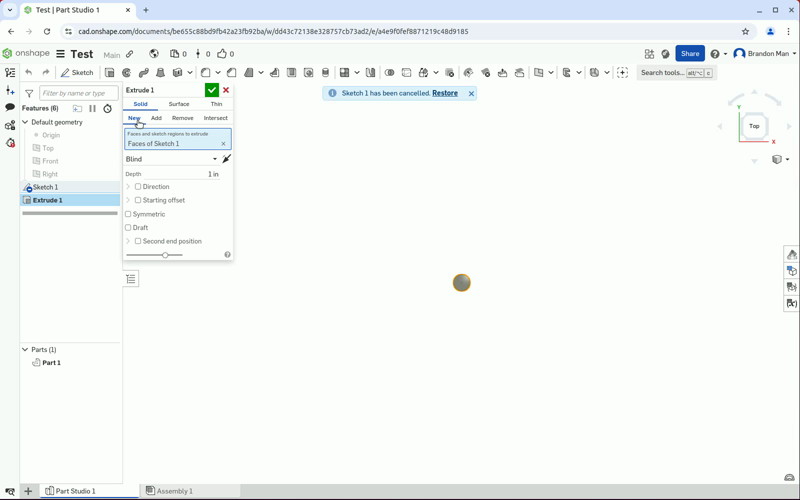
key(tab, 4)
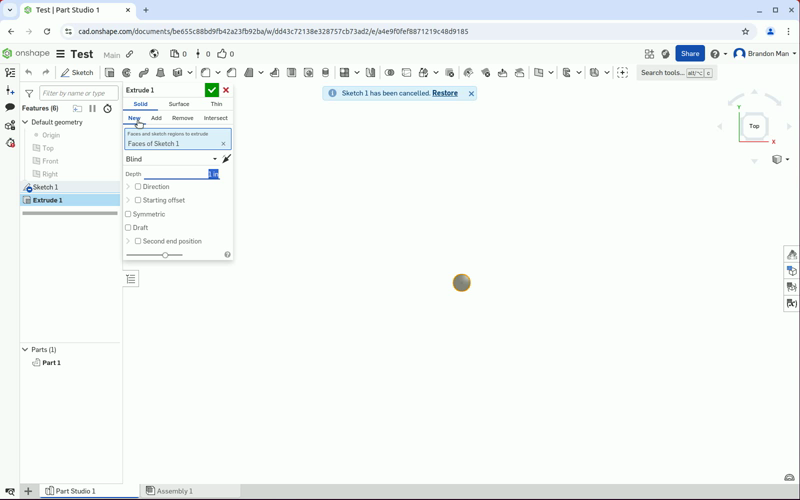
text(5.536)
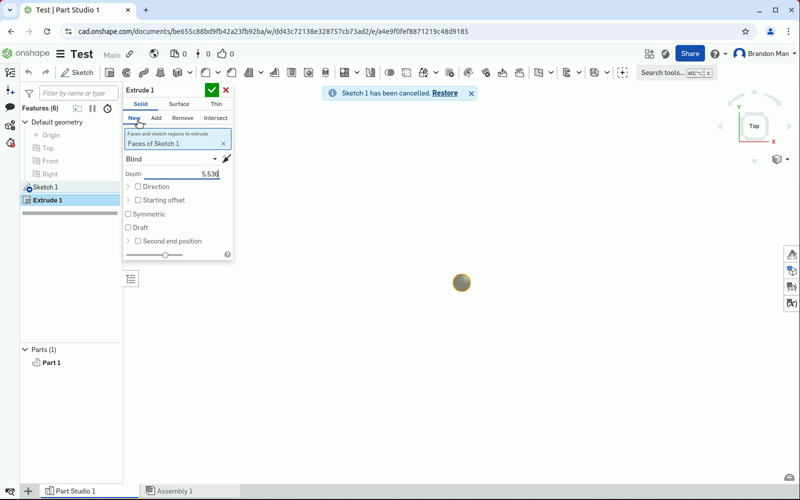
key(enter)
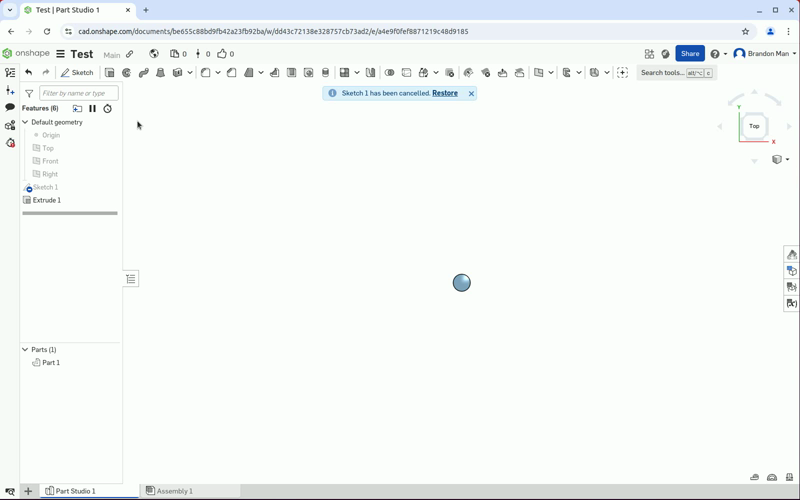
key(shift+h)
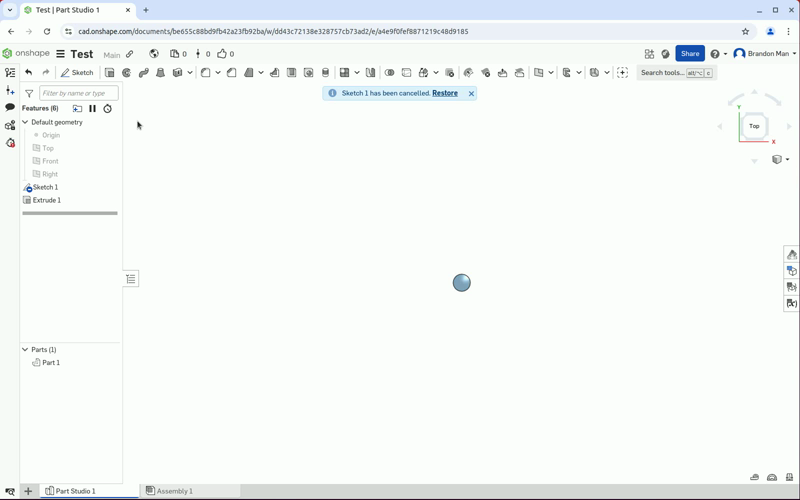
key(shift+h)
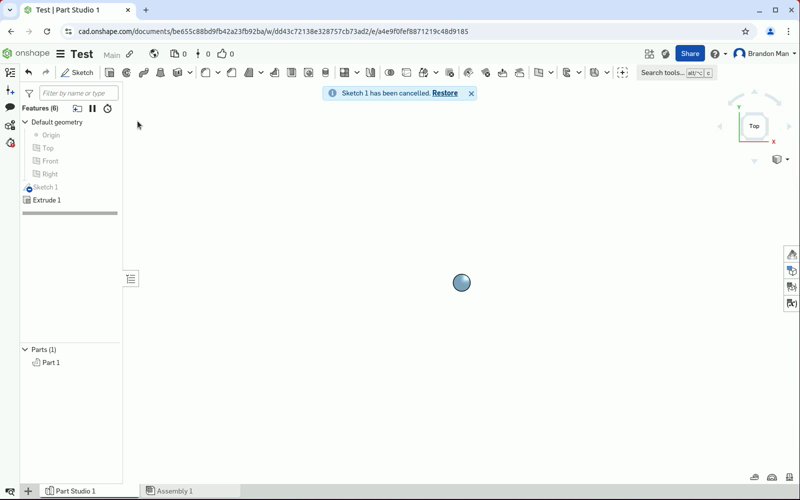
mouse_move(73, 189)
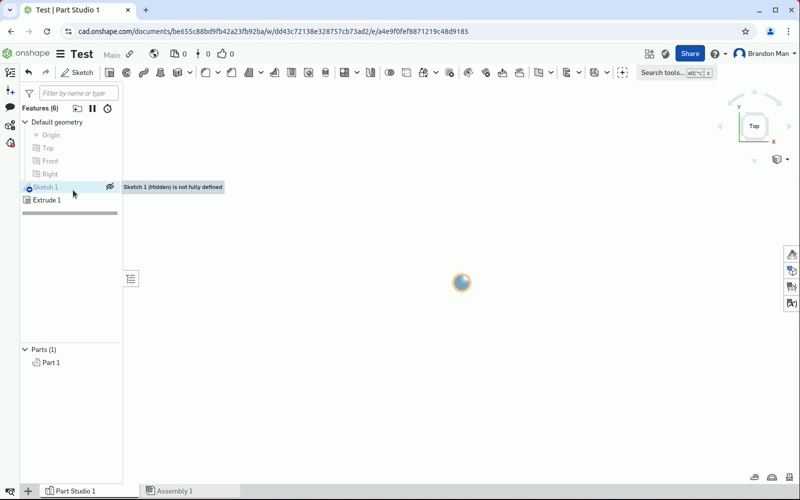
click(73, 189)
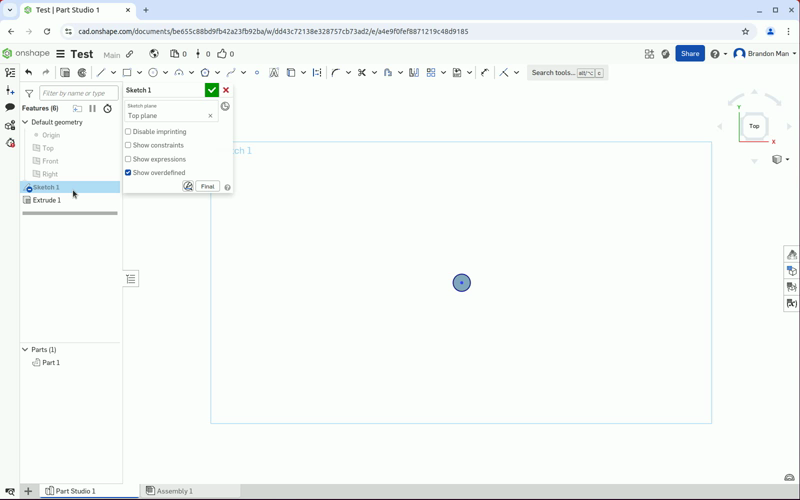
mouse_move(229, 92)
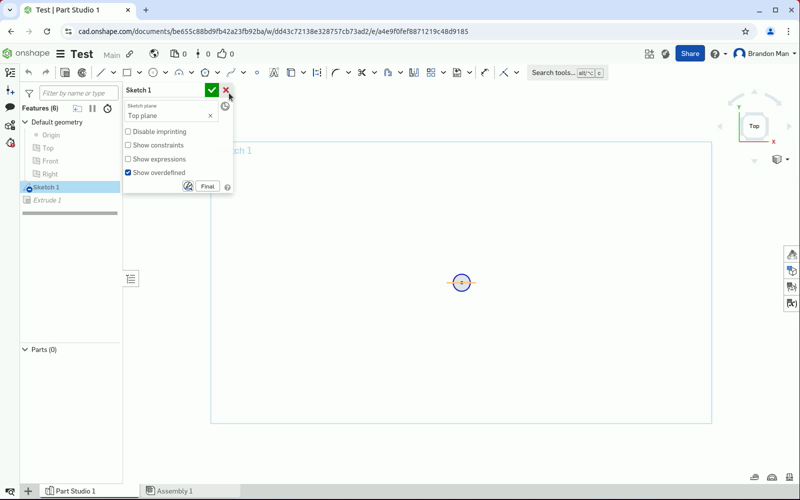
click(229, 92)
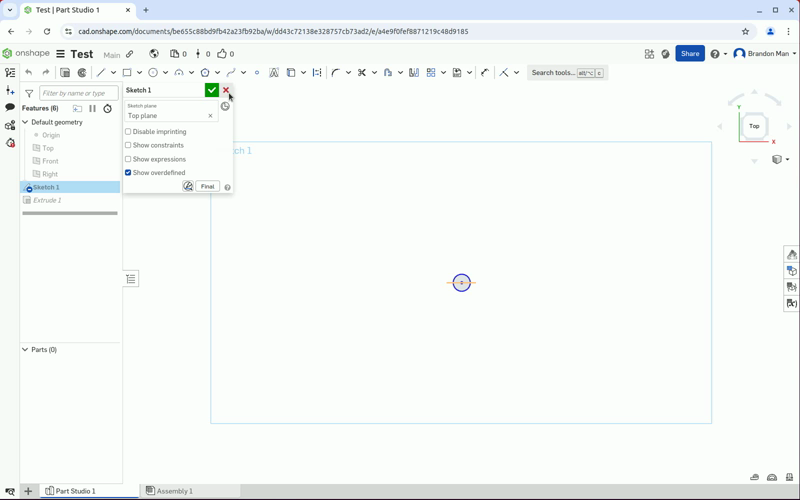
key(shift+s)
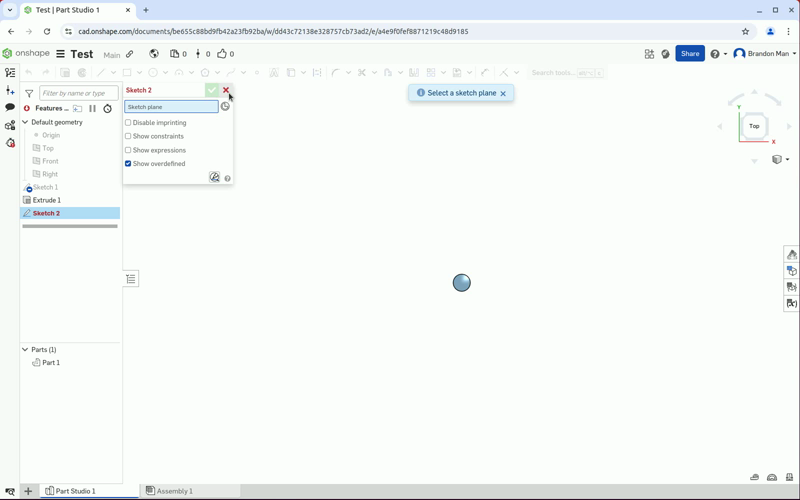
mouse_move(73, 150)
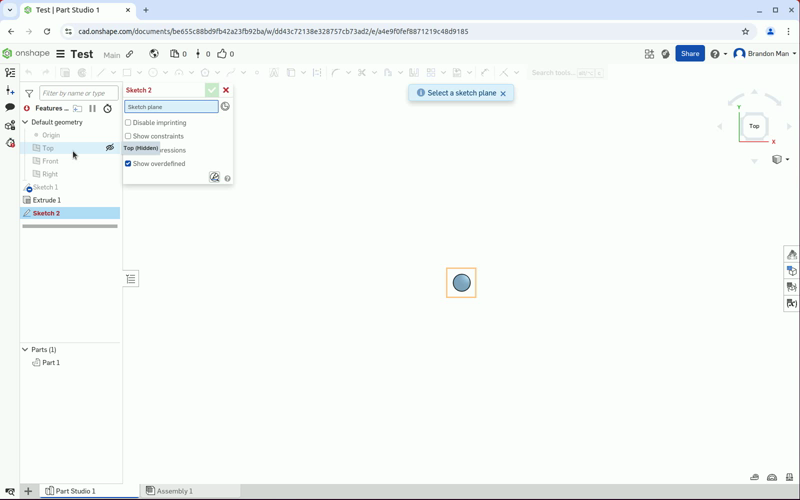
click(73, 150)
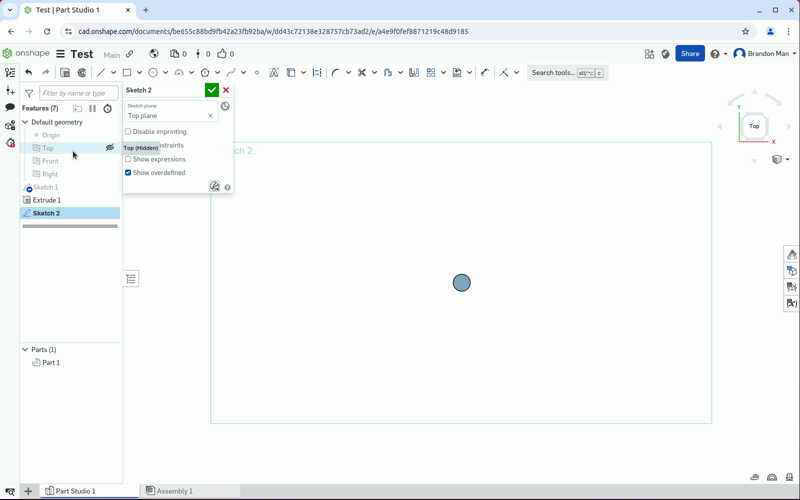
mouse_move(73, 352)
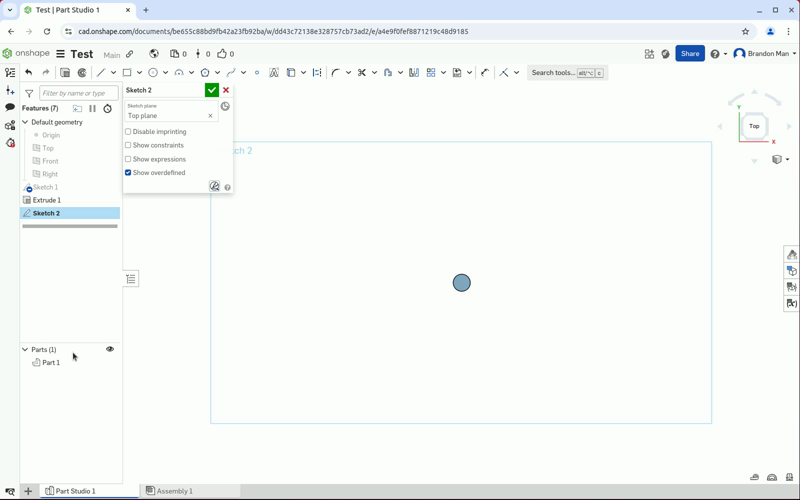
key(y)
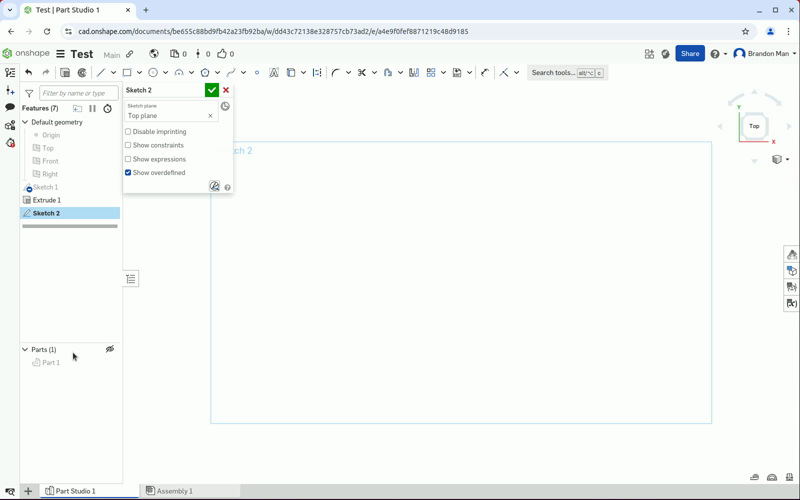
key(c)
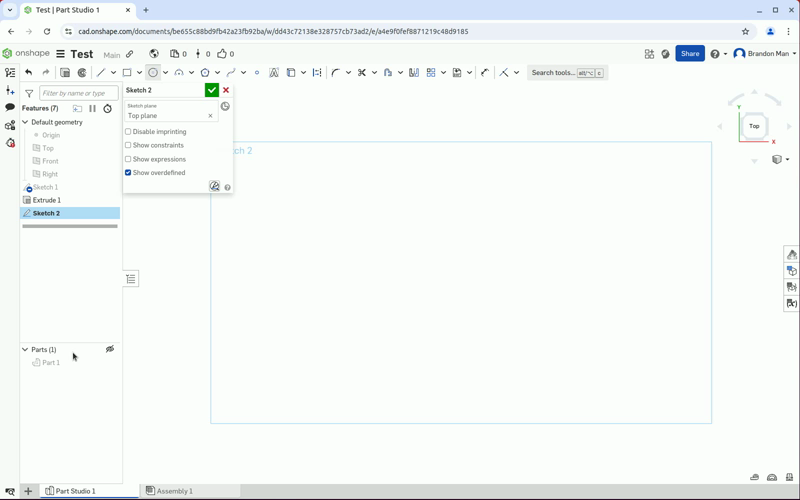
key_down(shift)
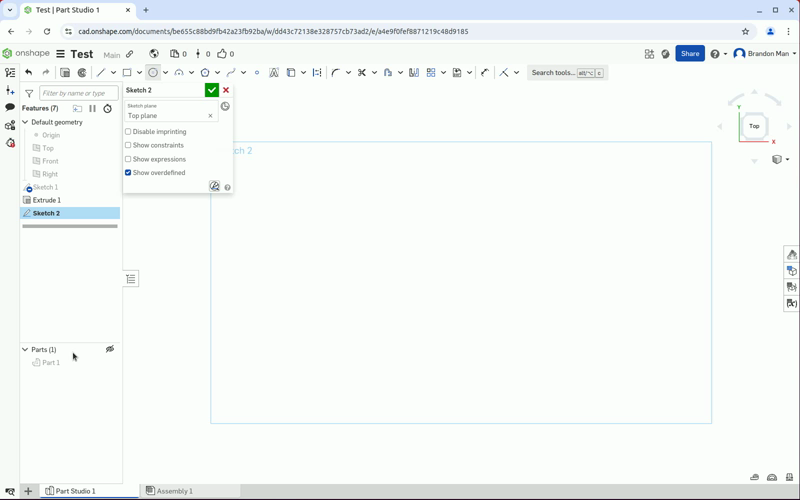
mouse_move(470, 271)
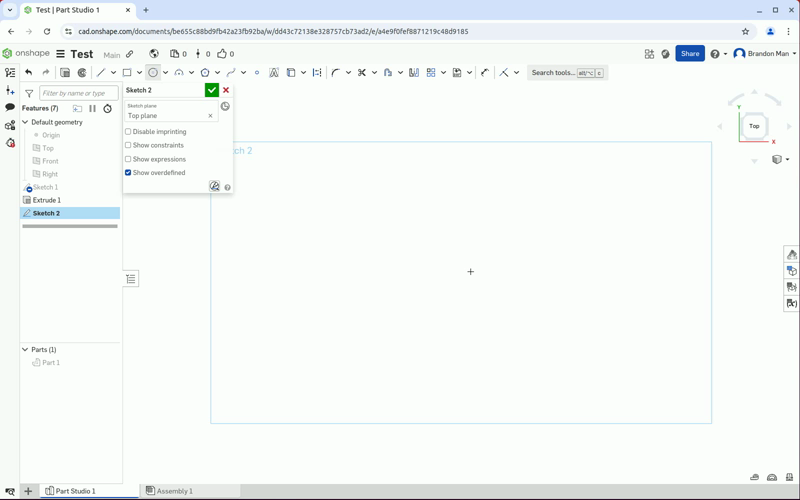
click(470, 271)
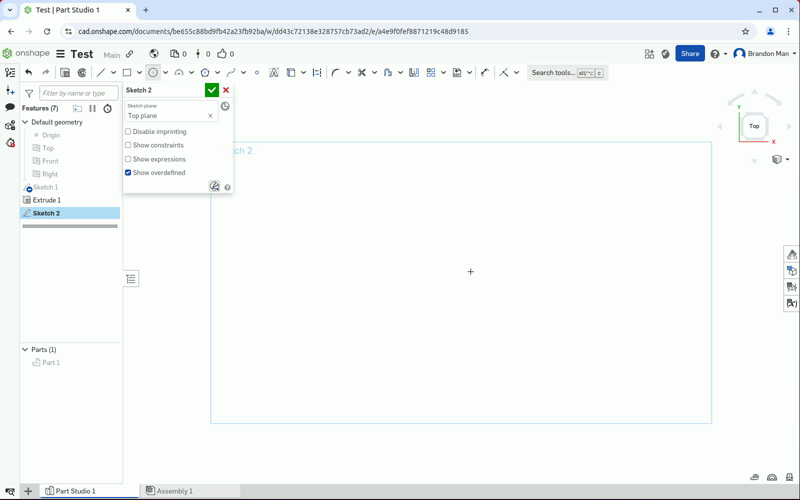
key_up(shift)
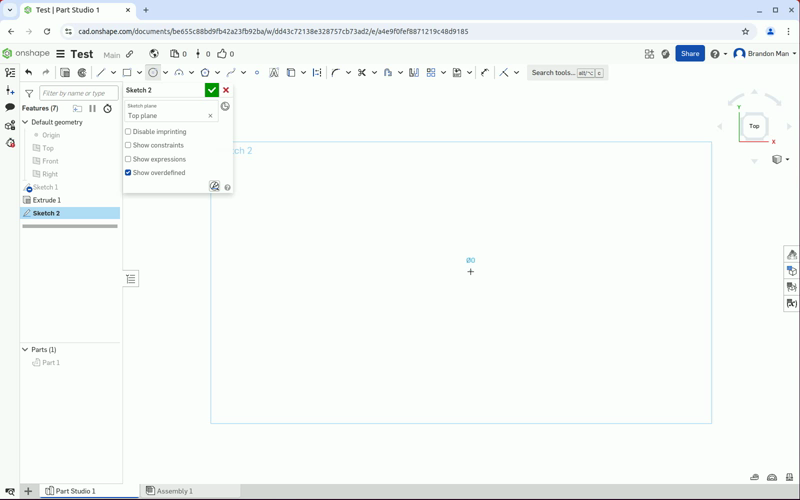
mouse_move(472, 271)
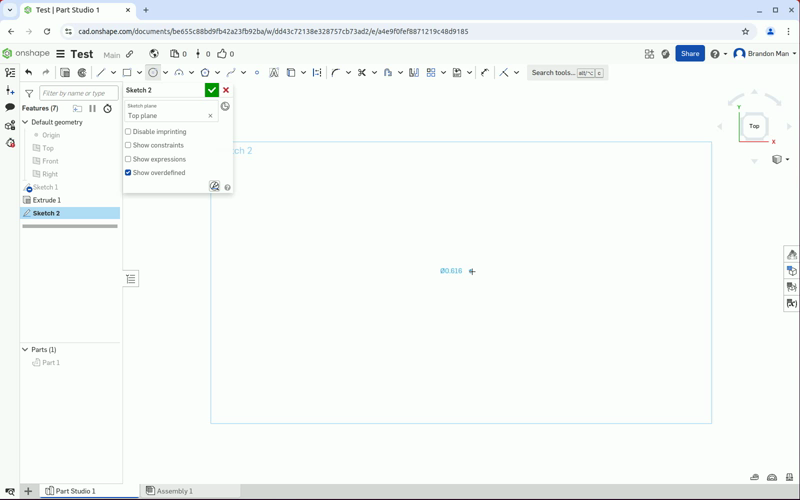
scroll(6)
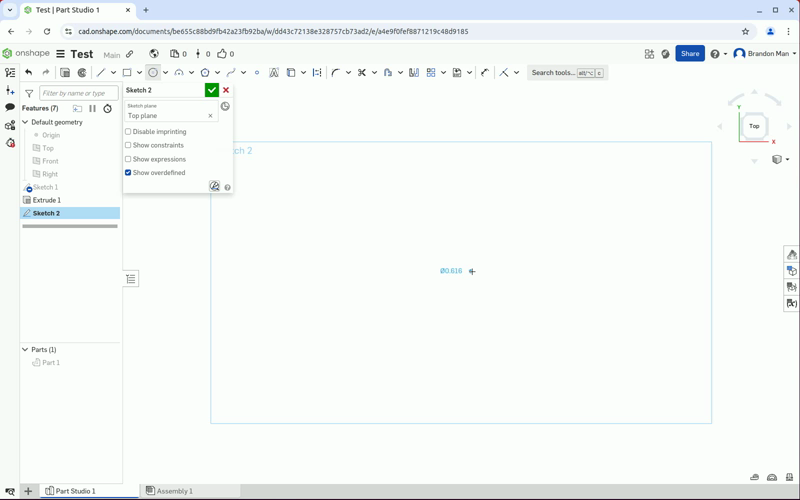
scroll(6)
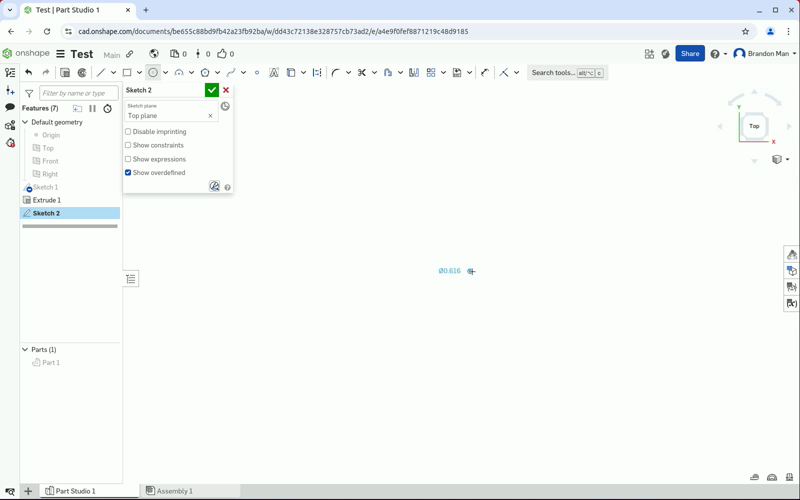
scroll(6)
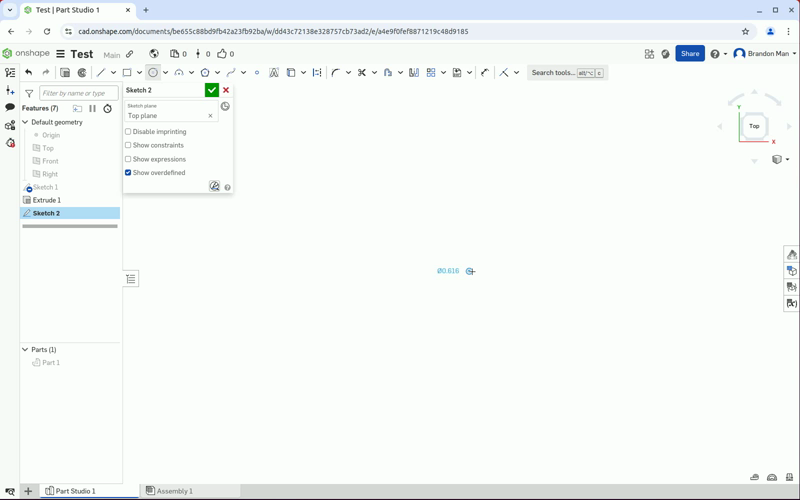
scroll(6)
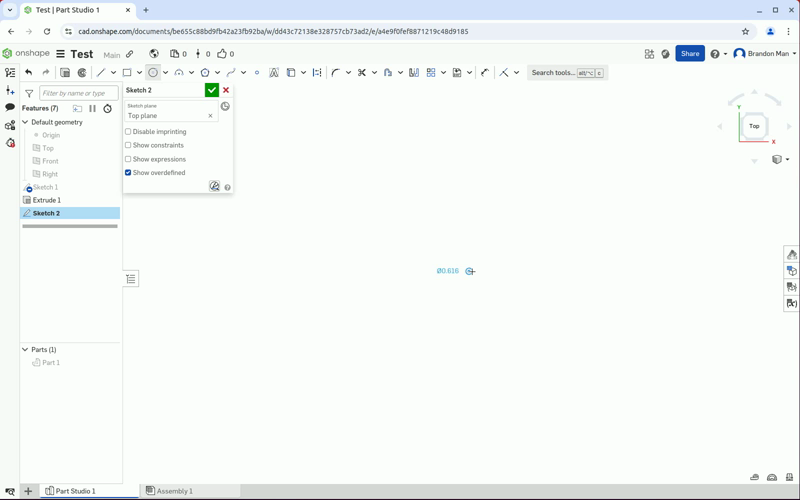
scroll(6)
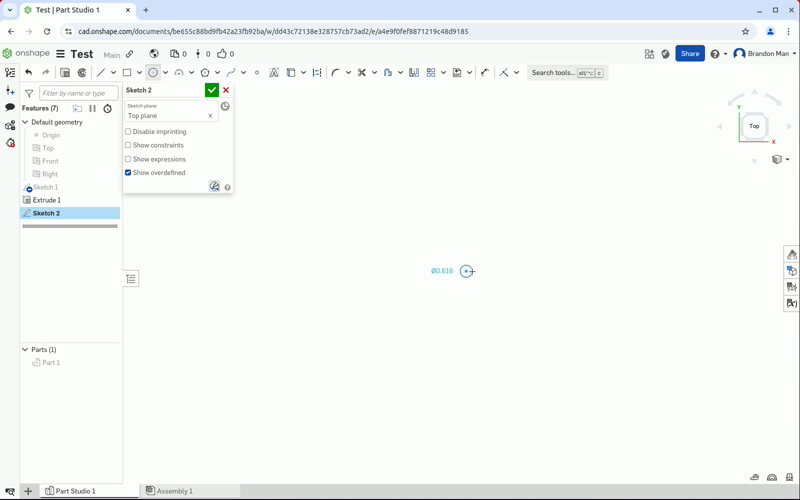
scroll(6)
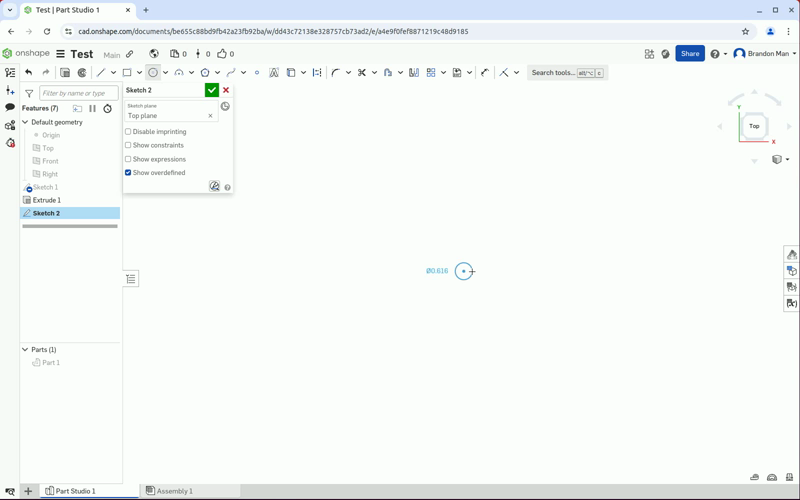
scroll(6)
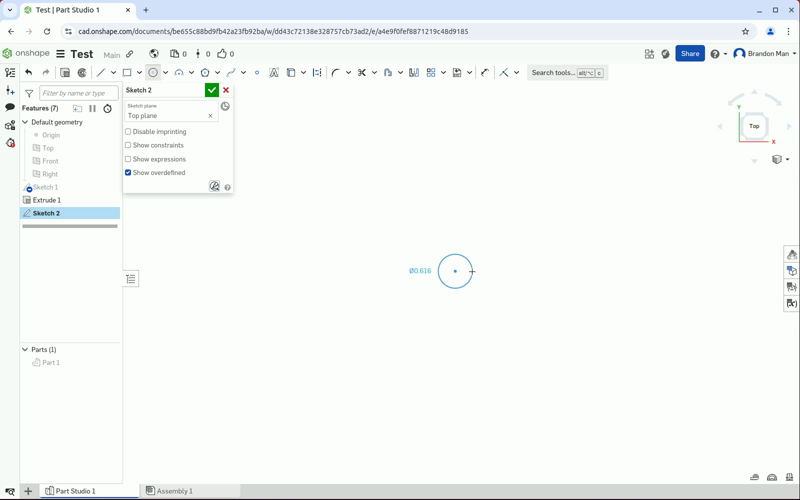
click(472, 271)
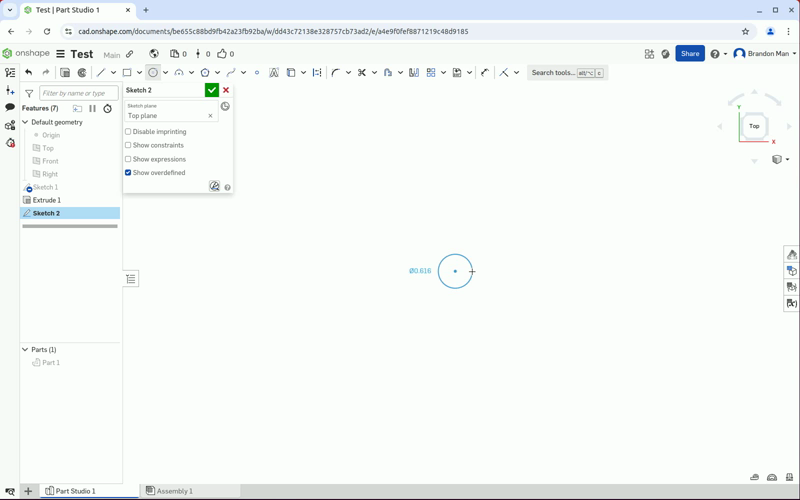
scroll(-6)
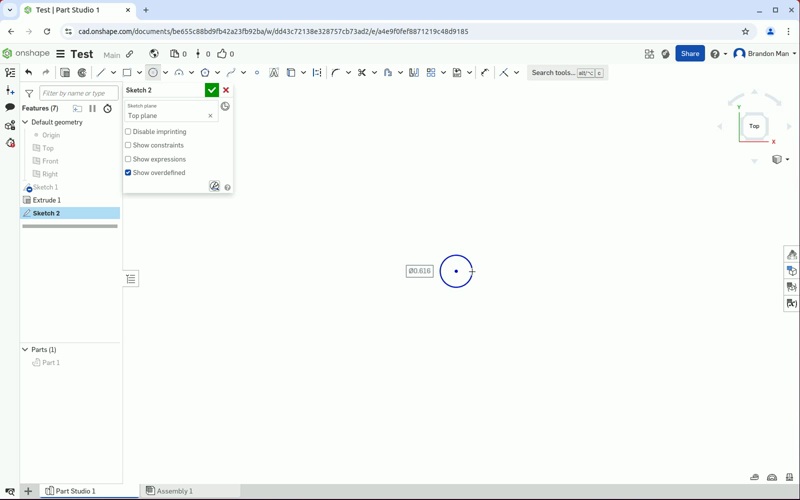
scroll(-6)
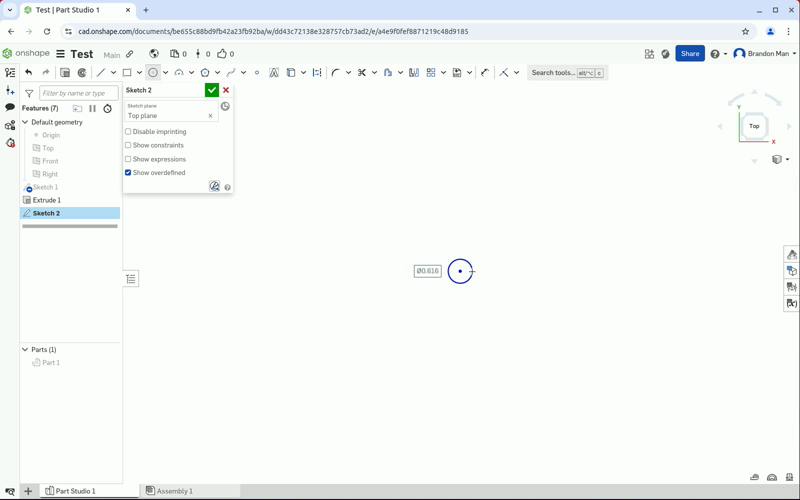
scroll(-6)
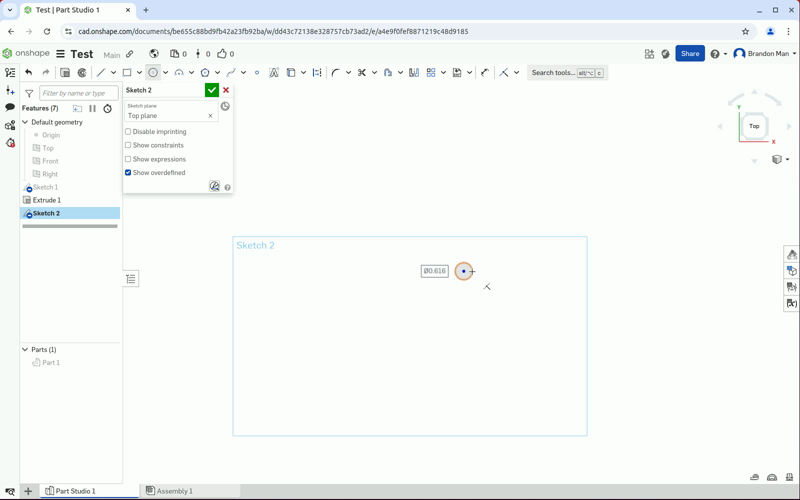
scroll(-6)
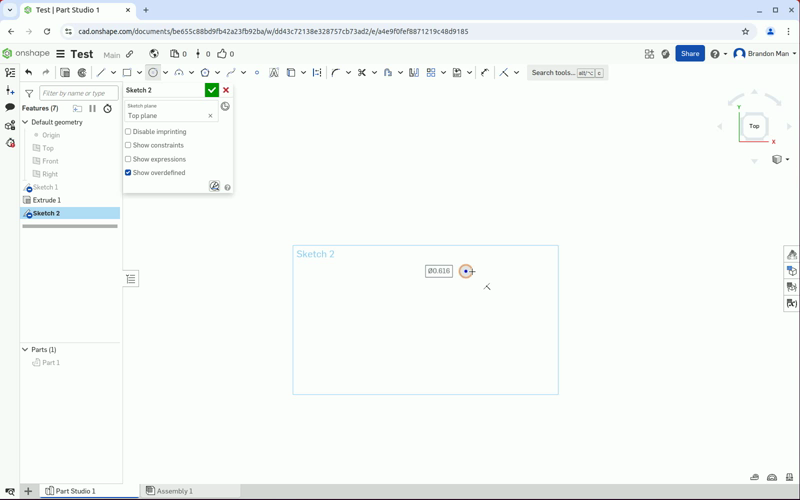
scroll(-6)
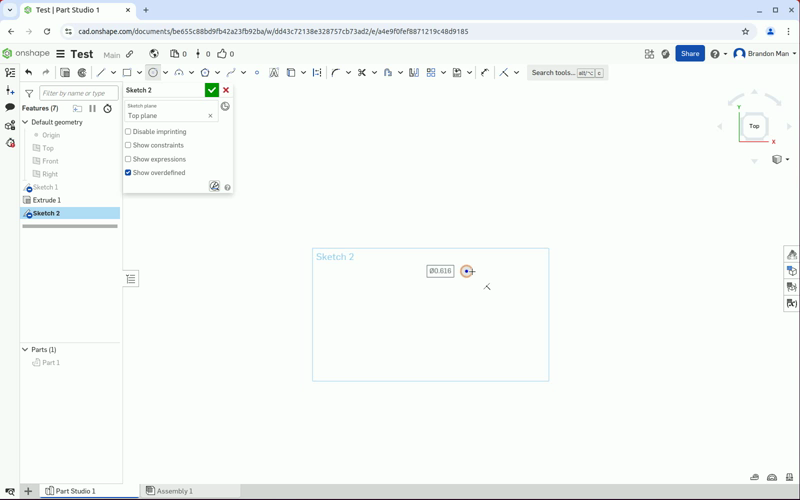
scroll(-6)
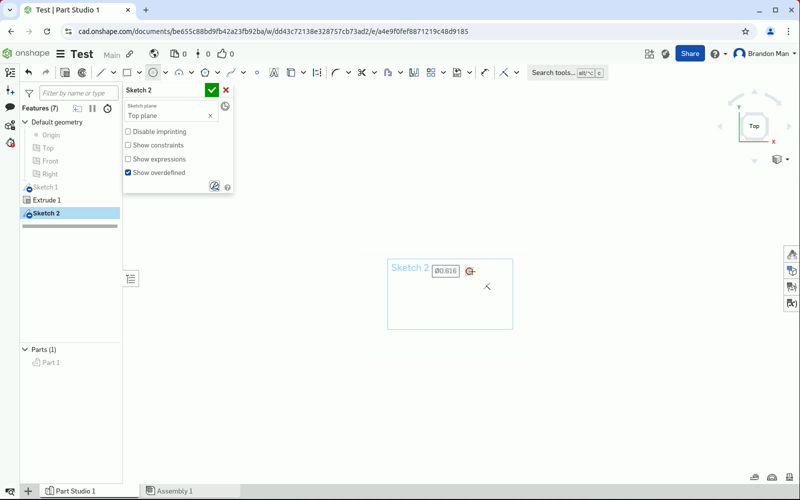
scroll(-6)
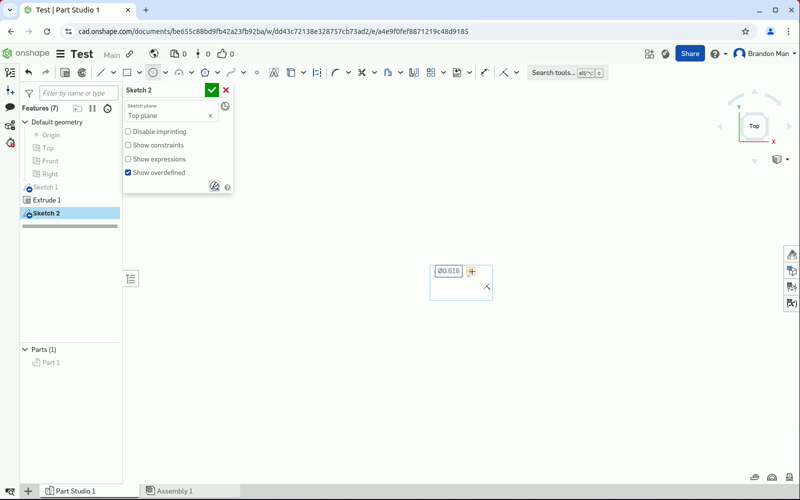
key(esc)
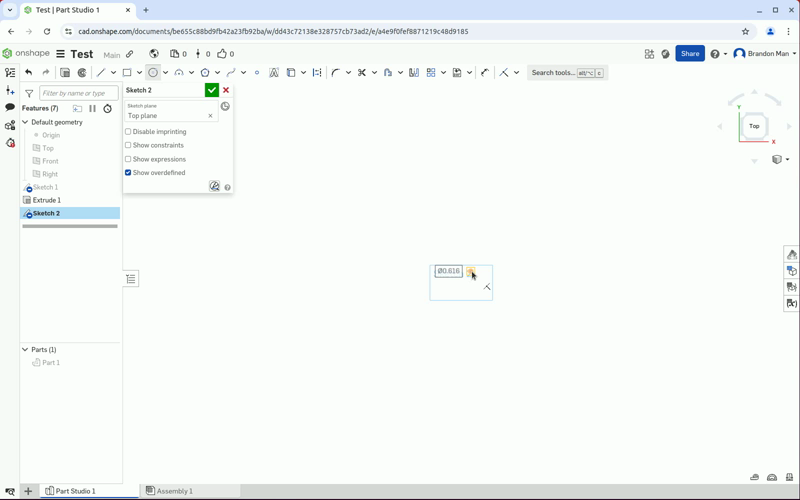
mouse_move(471, 272)
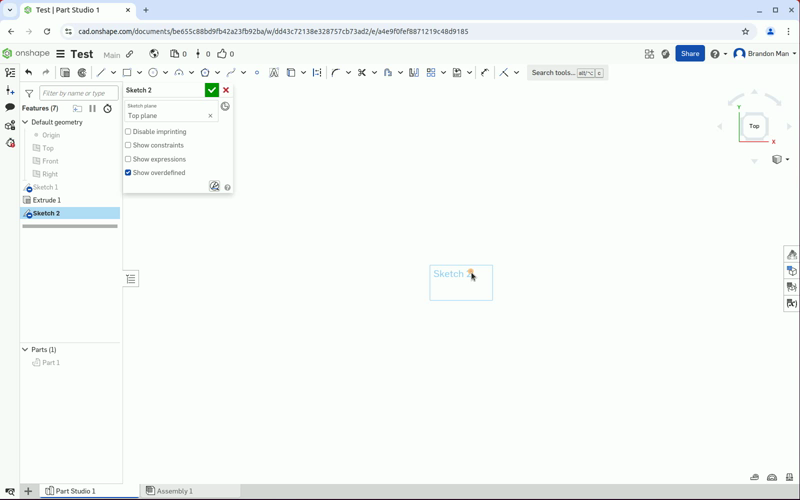
scroll(6)
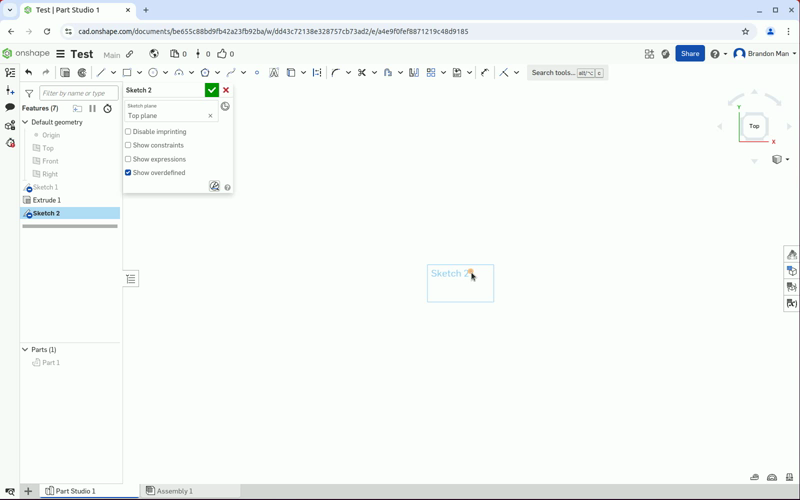
scroll(6)
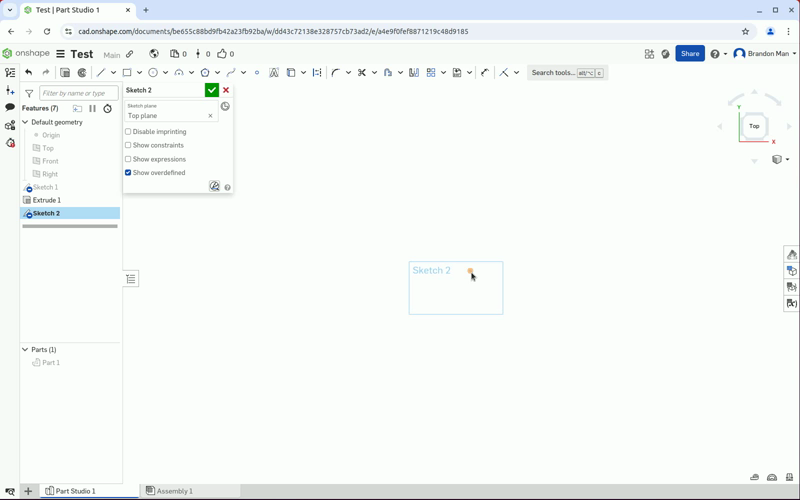
scroll(6)
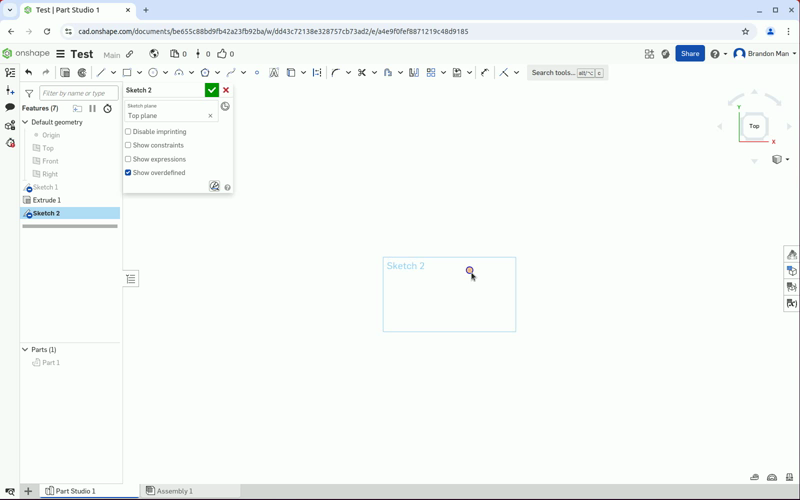
scroll(6)
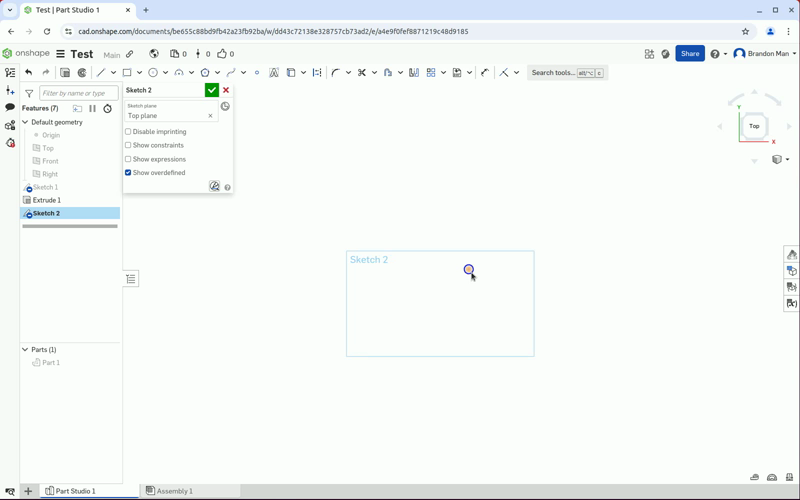
scroll(6)
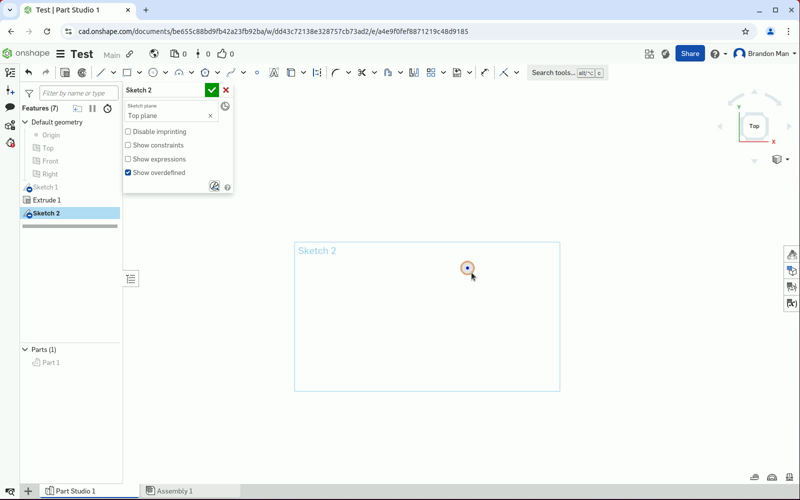
scroll(6)
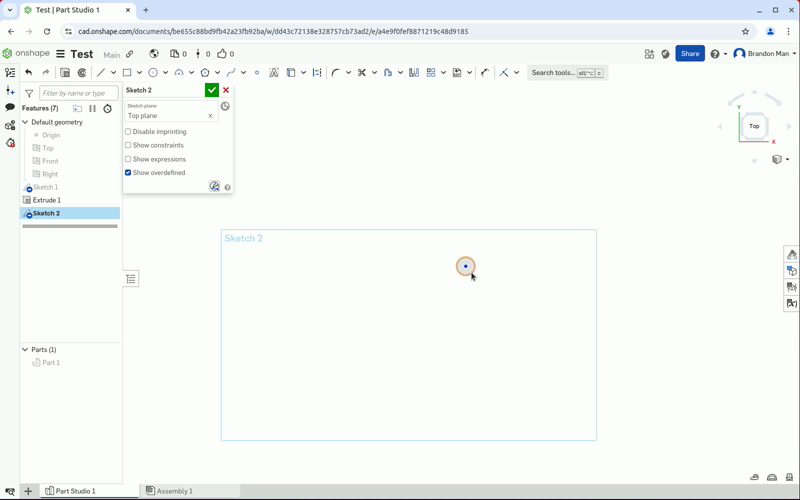
scroll(6)
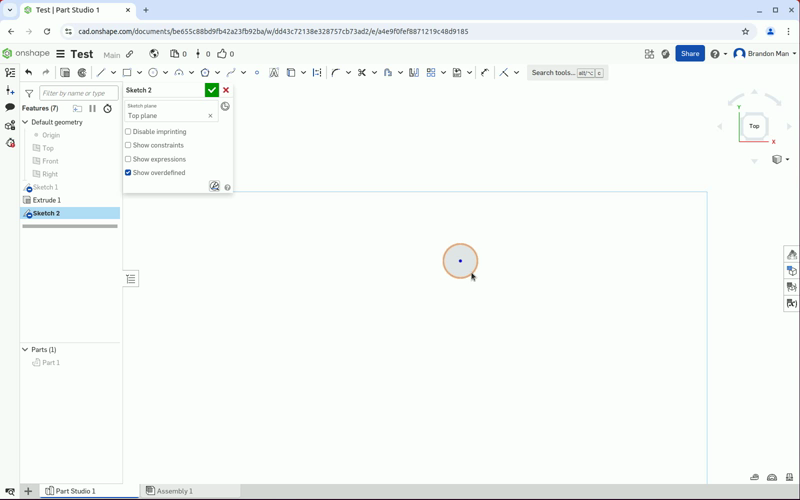
click(471, 272)
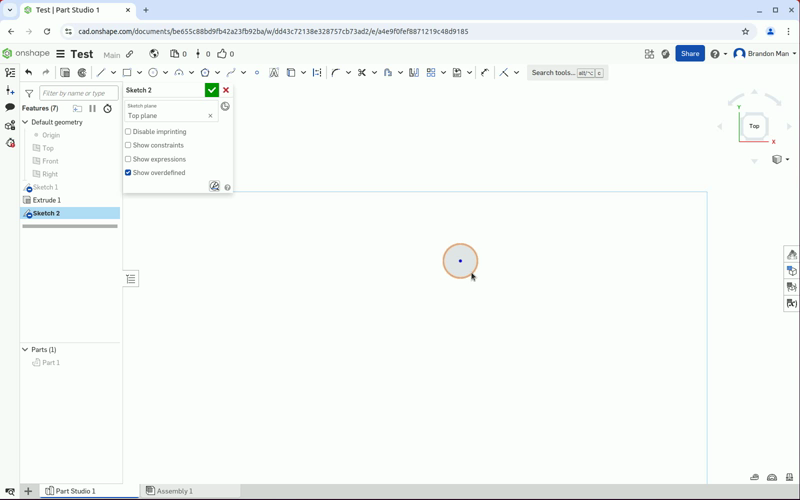
scroll(-6)
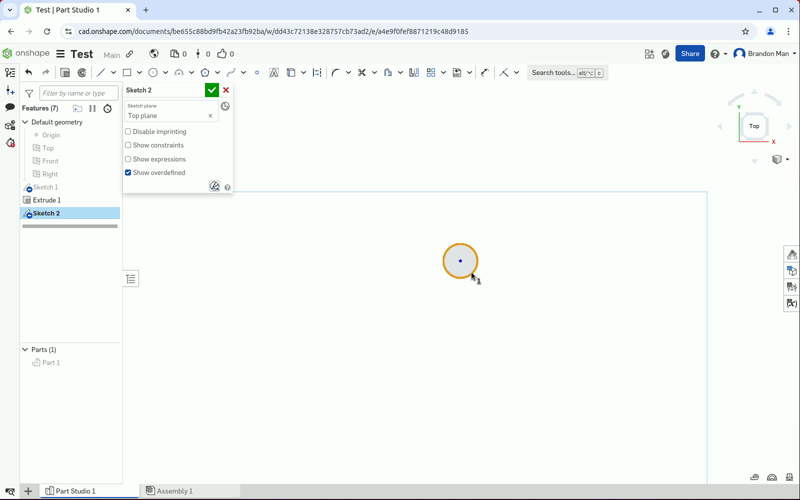
scroll(-6)
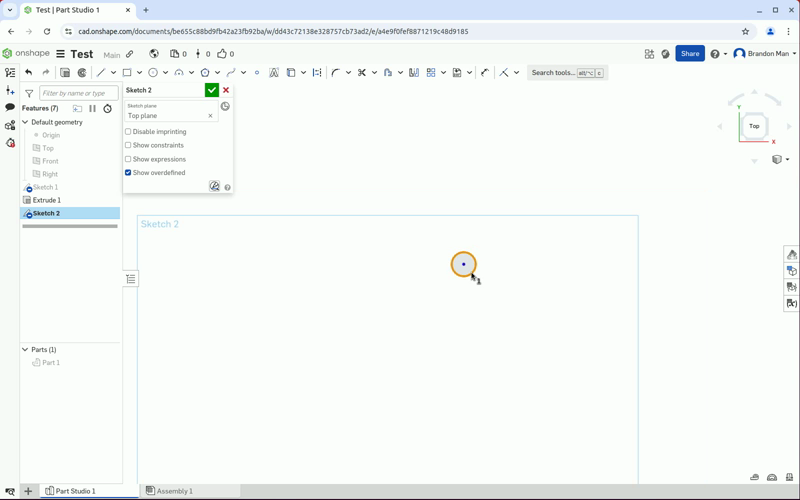
scroll(-6)
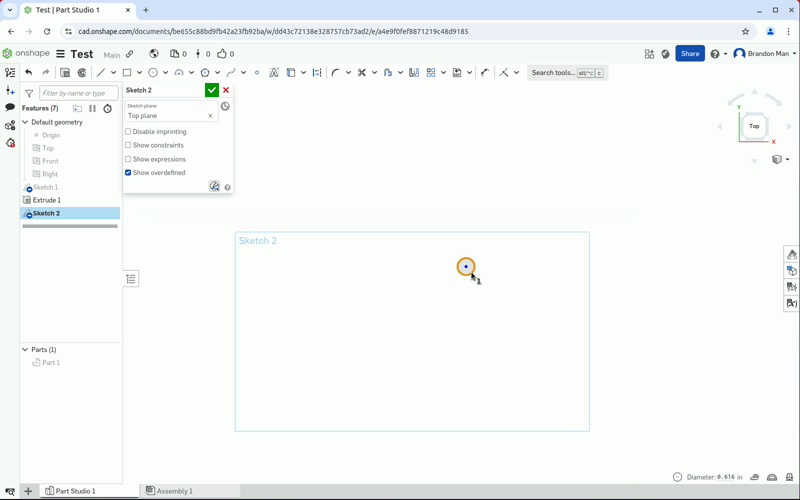
scroll(-6)
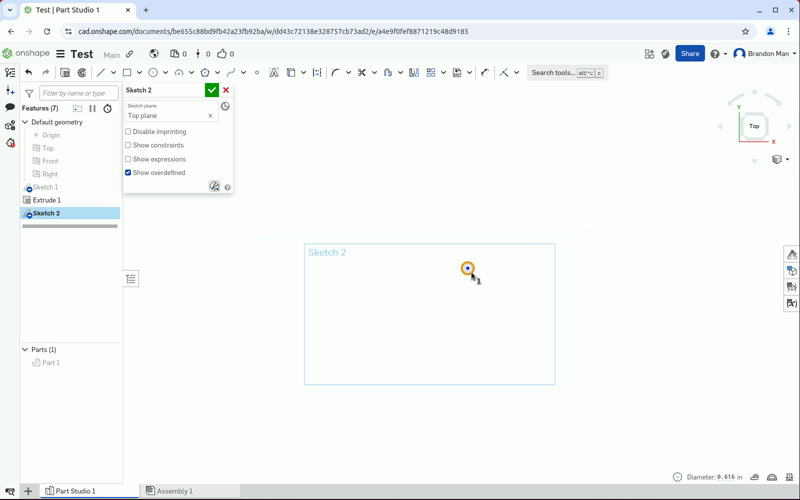
scroll(-6)
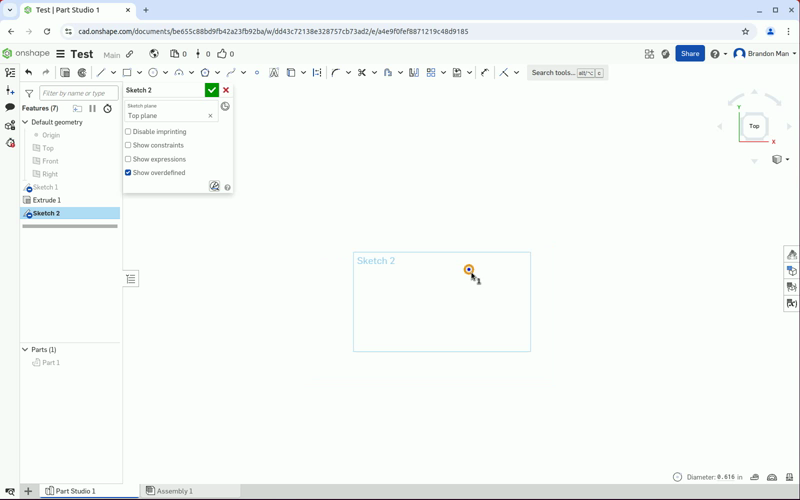
scroll(-6)
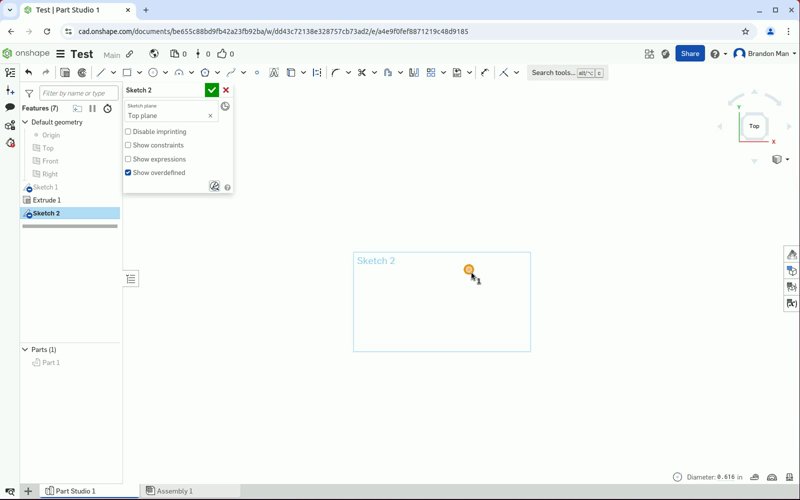
scroll(-6)
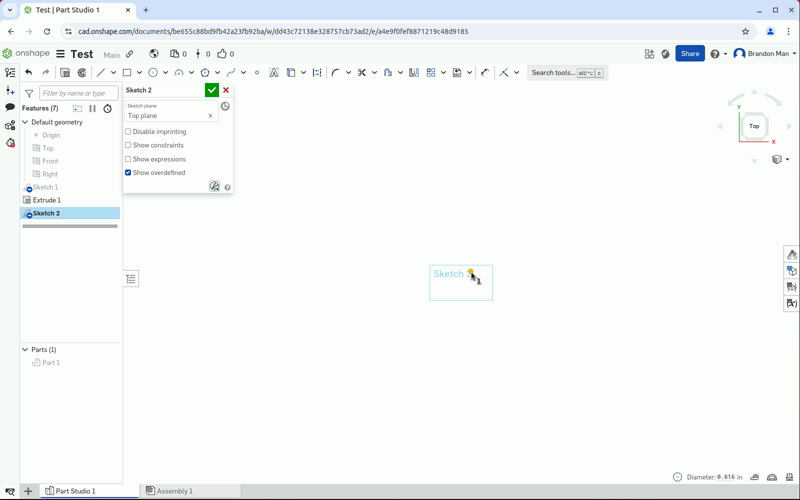
mouse_move(73, 352)
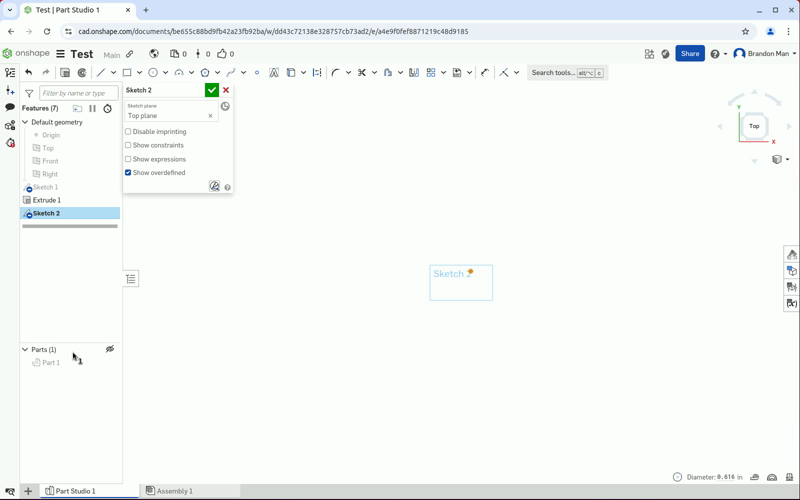
key(shift+y)
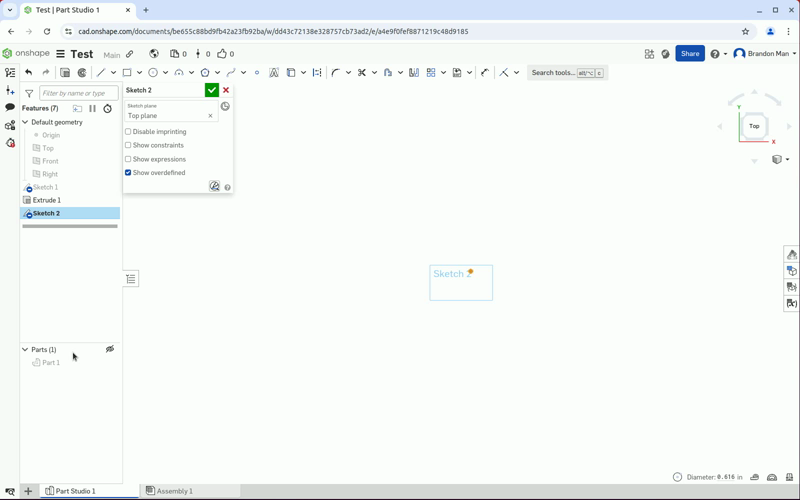
key(shift+e)
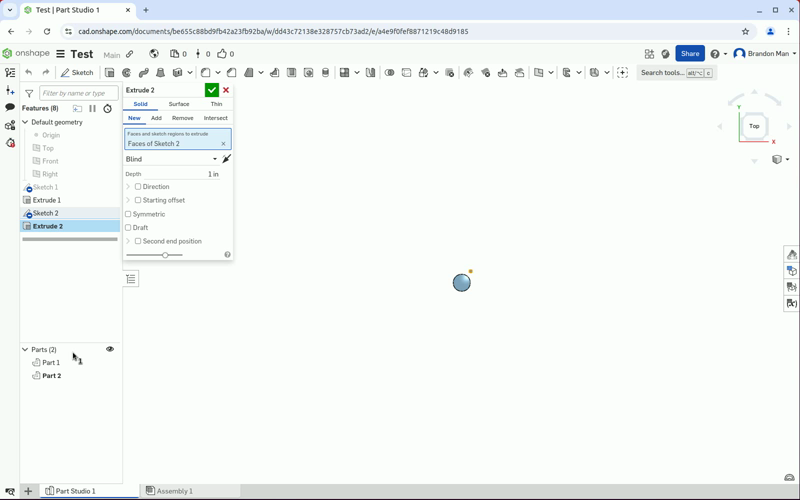
mouse_move(143, 106)
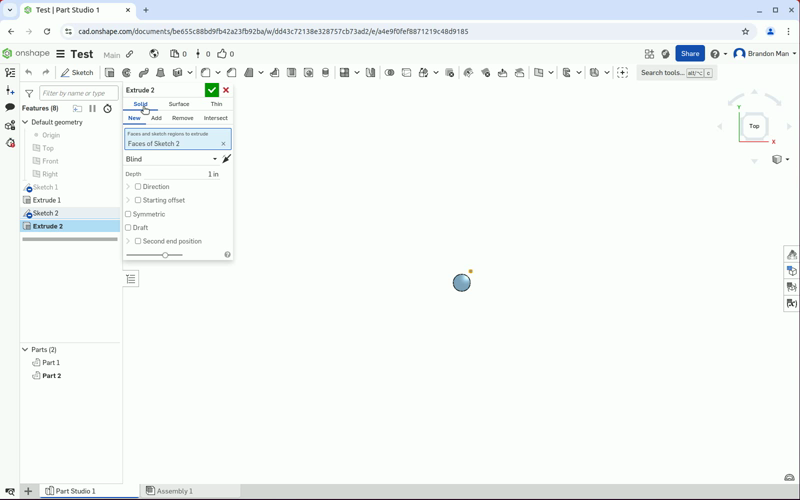
click(143, 106)
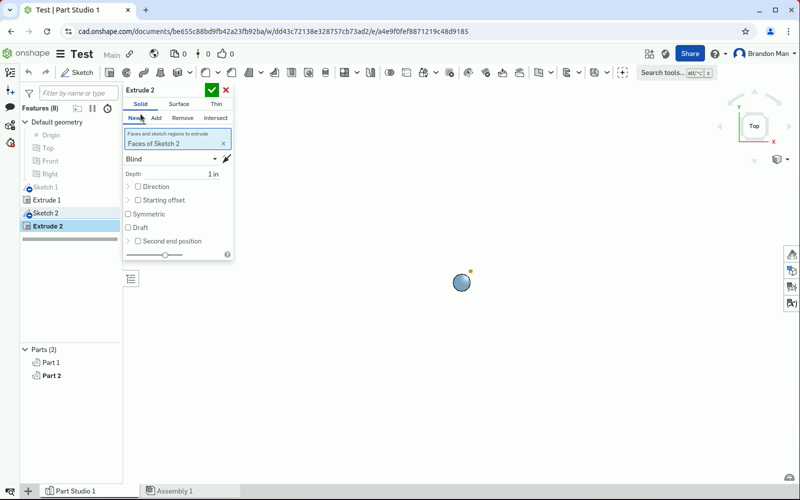
mouse_move(137, 120)
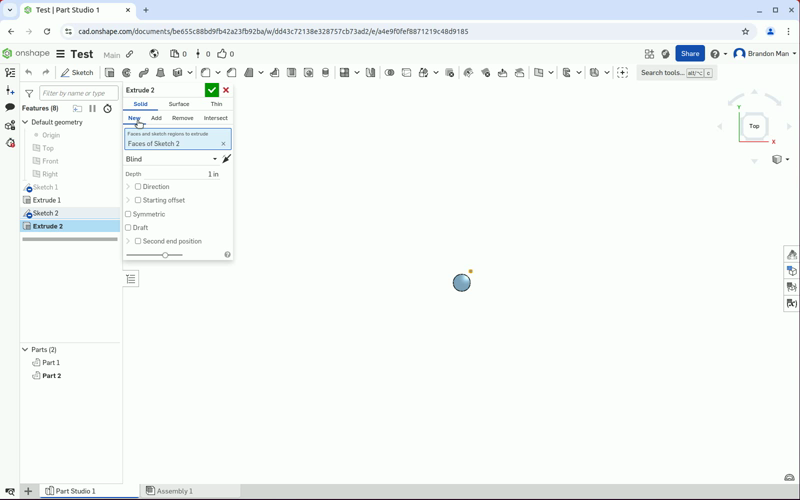
click(137, 120)
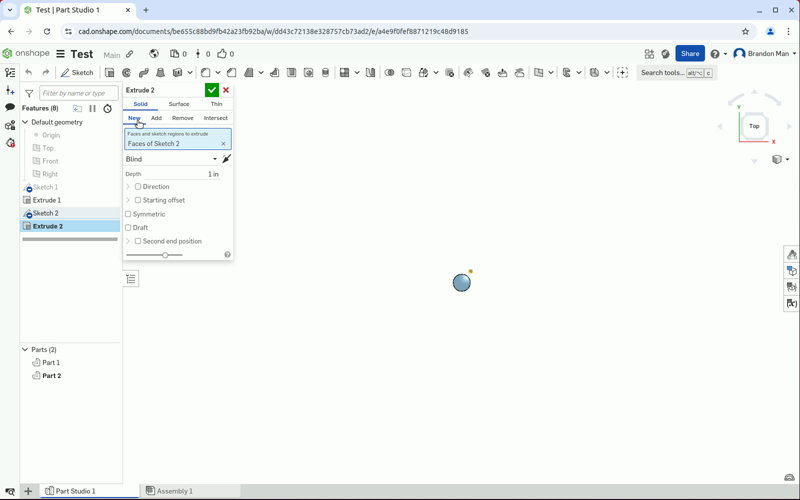
key(tab, 4)
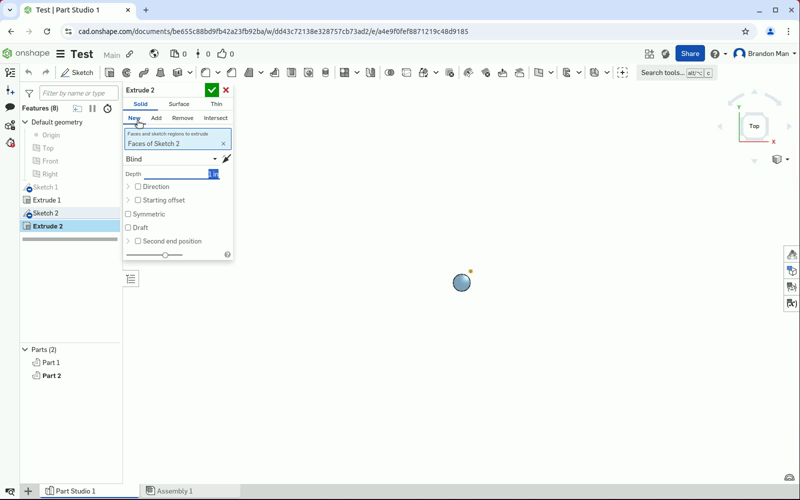
text(23.108)
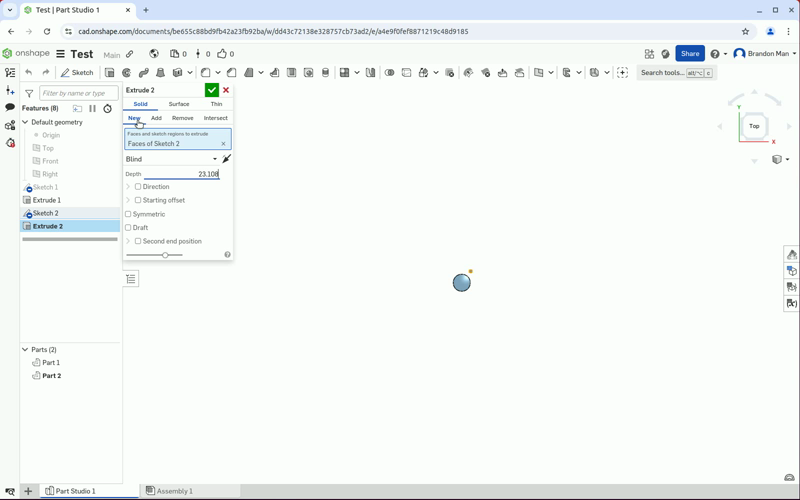
key(enter)
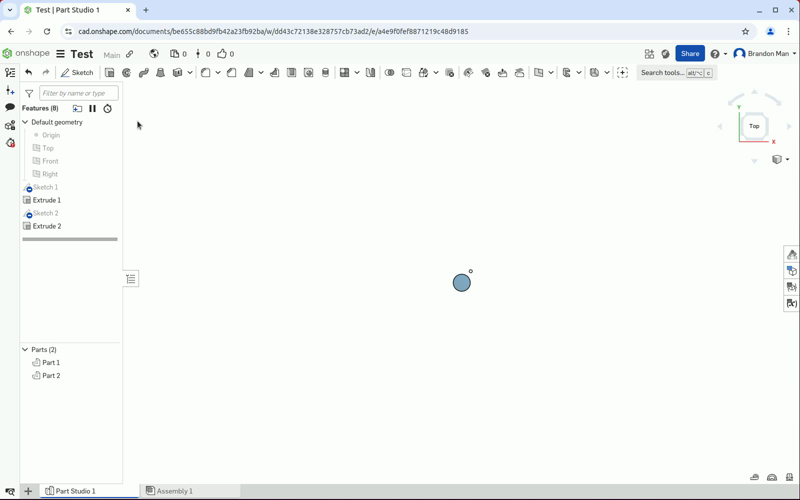
key(shift+h)
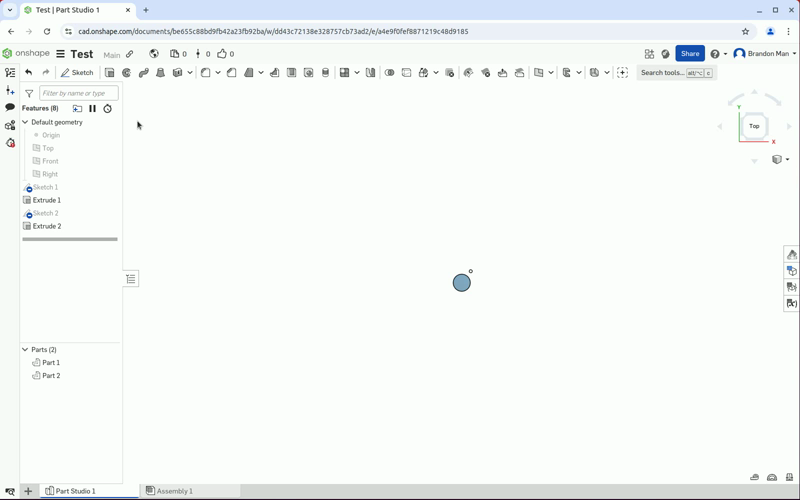
key(shift+h)
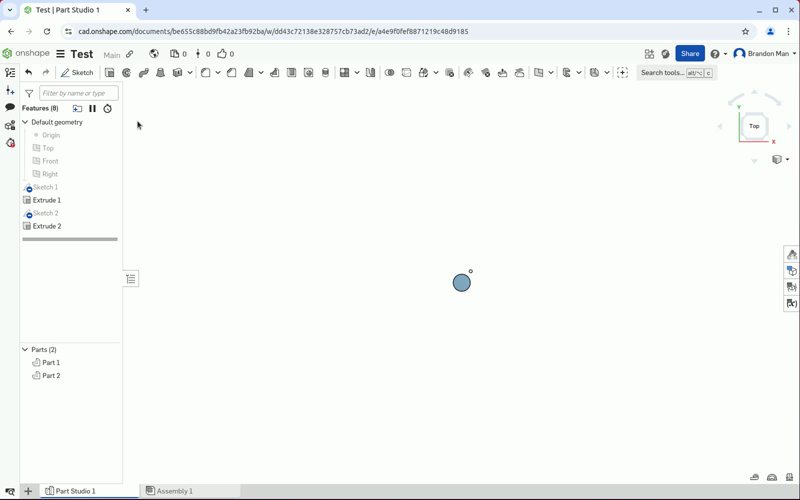
mouse_move(73, 189)
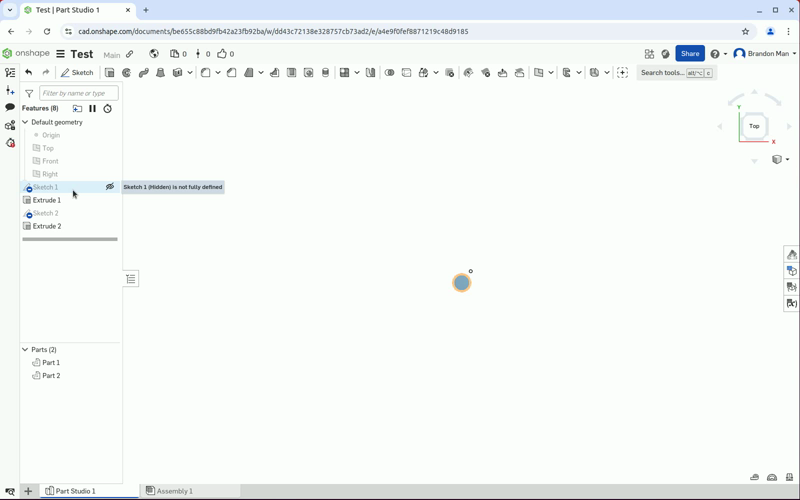
click(73, 189)
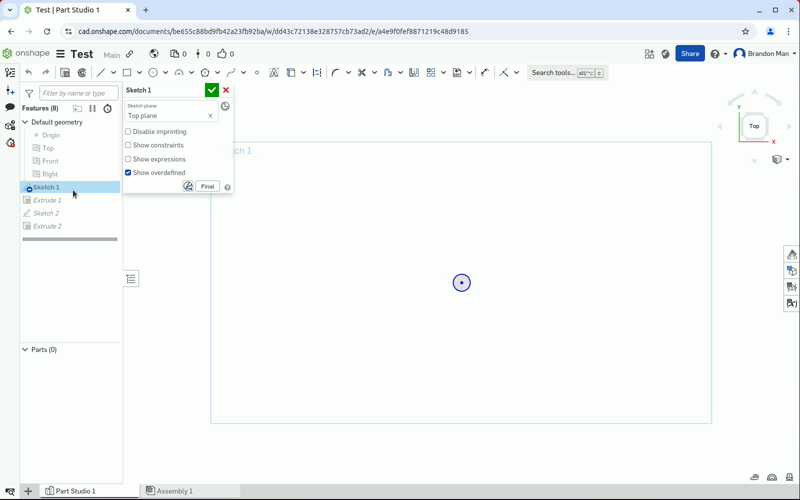
mouse_move(229, 92)
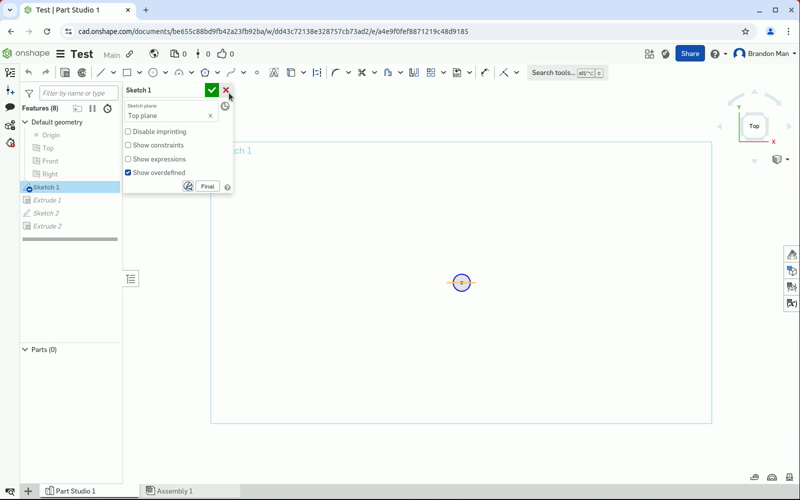
click(229, 92)
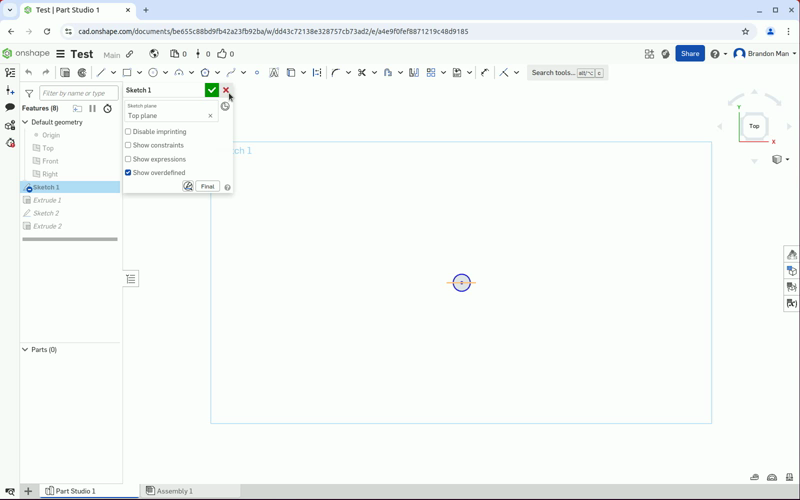
key(shift+s)
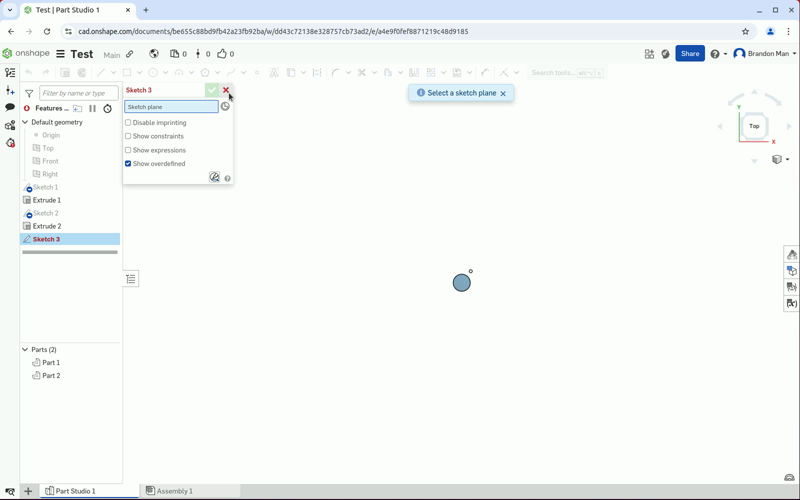
mouse_move(73, 150)
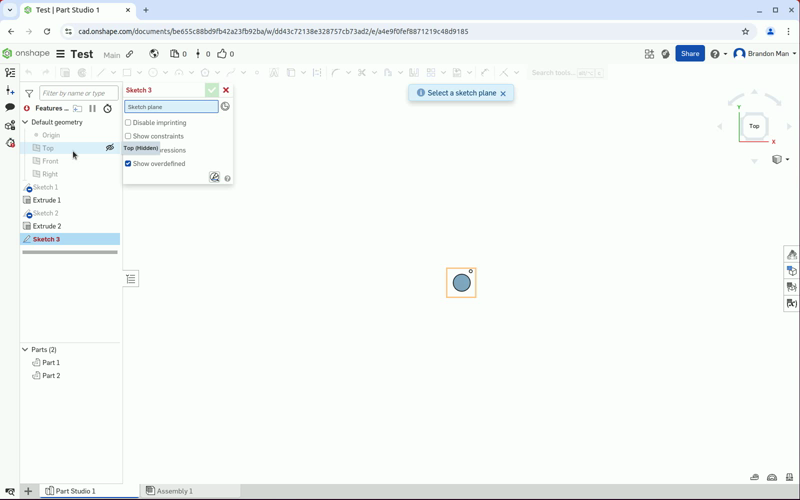
click(73, 150)
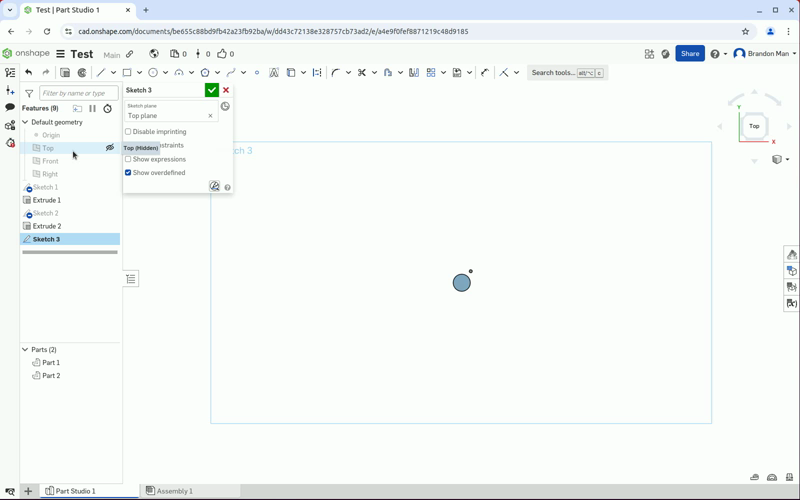
mouse_move(73, 352)
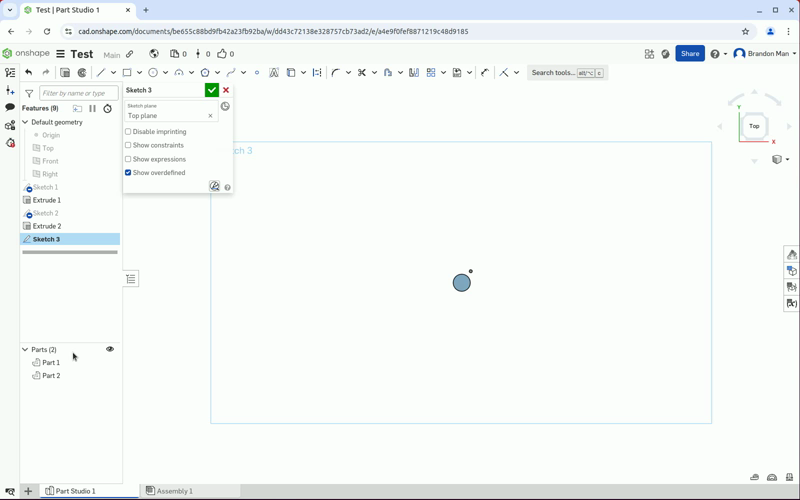
key(y)
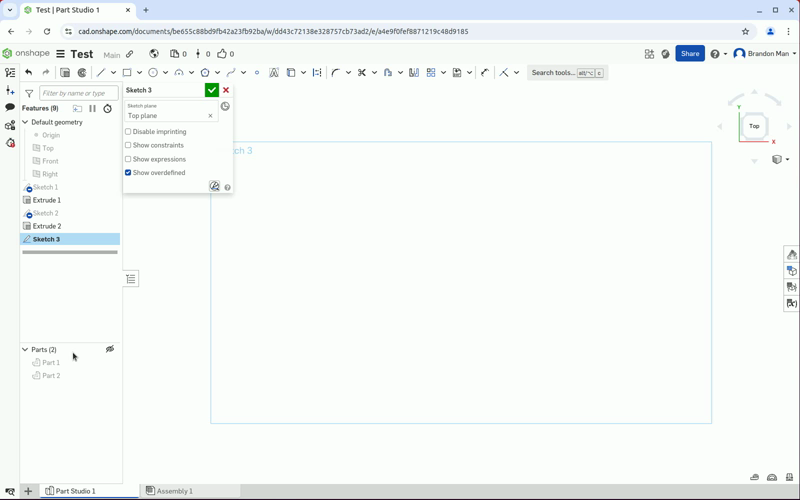
key(l)
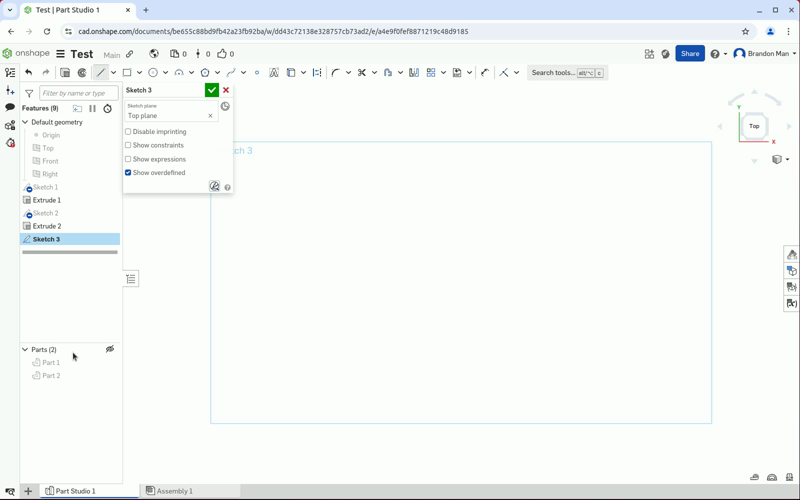
key_down(shift)
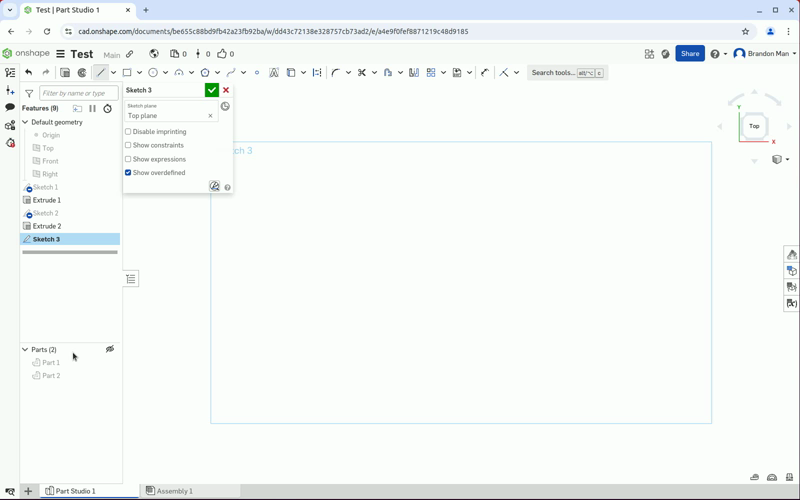
mouse_move(449, 294)
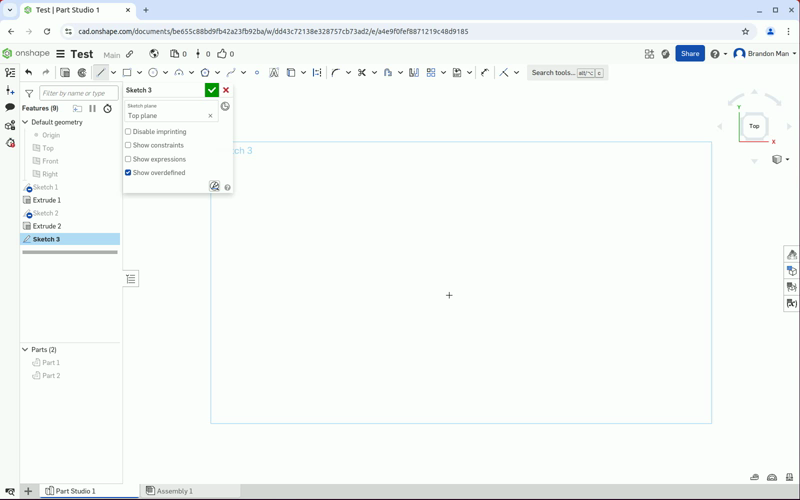
click(449, 294)
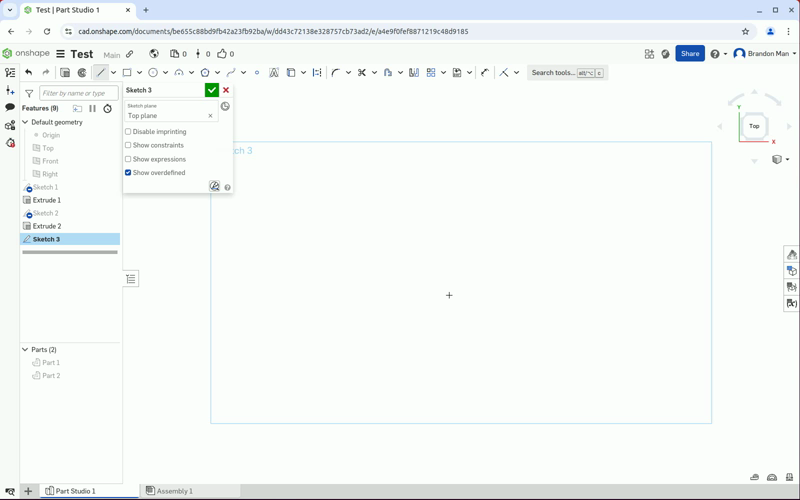
key_up(shift)
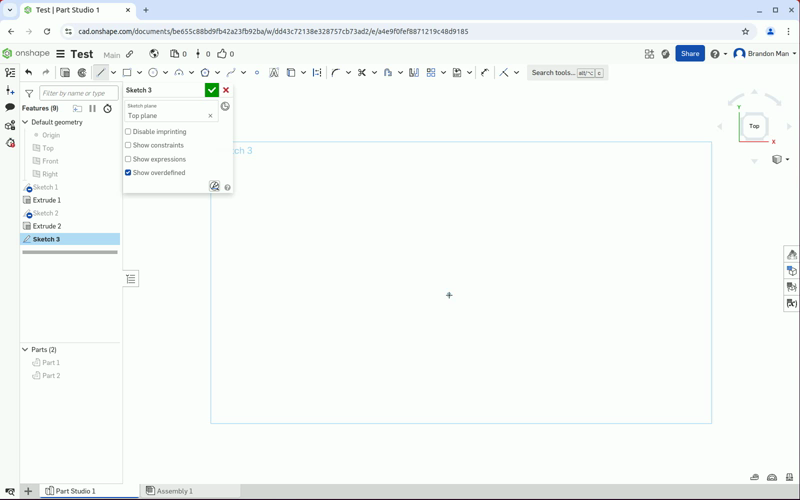
key_down(shift)
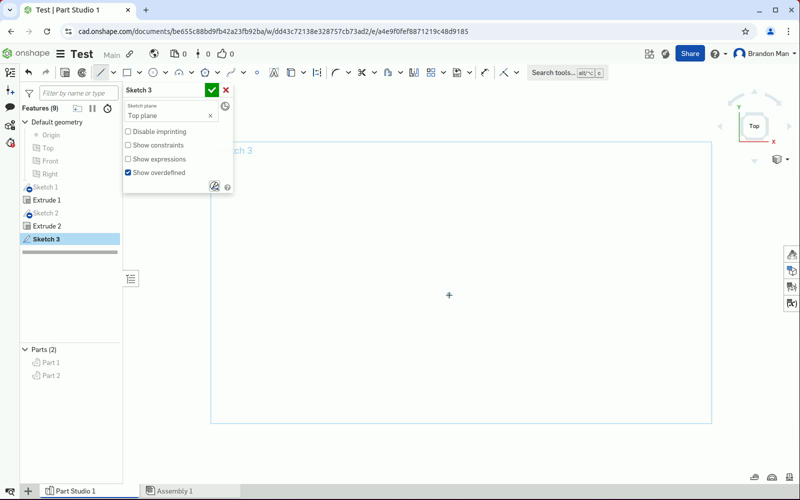
mouse_move(479, 294)
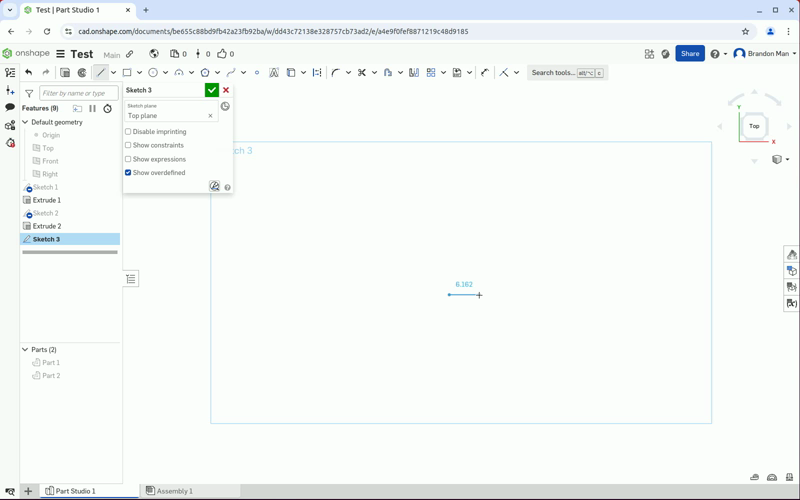
mouse_move(467, 294)
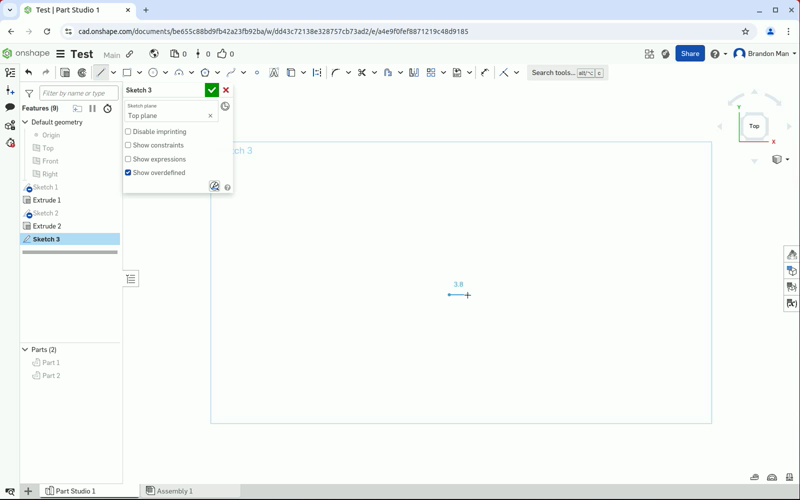
click(467, 294)
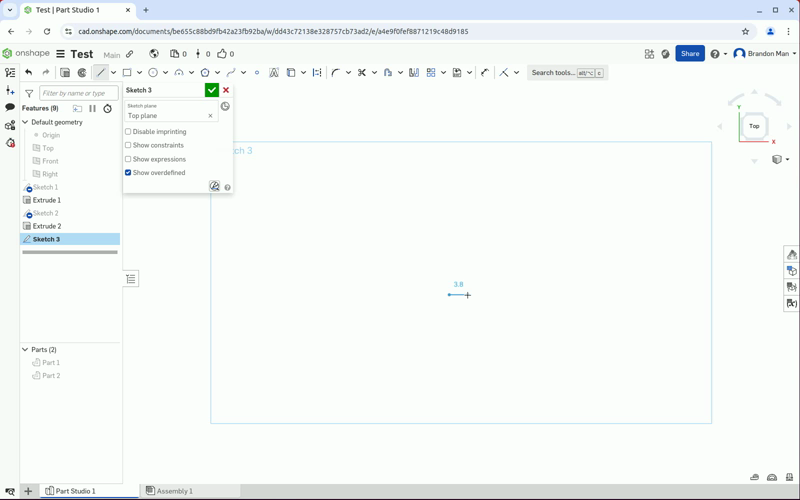
key_up(shift)
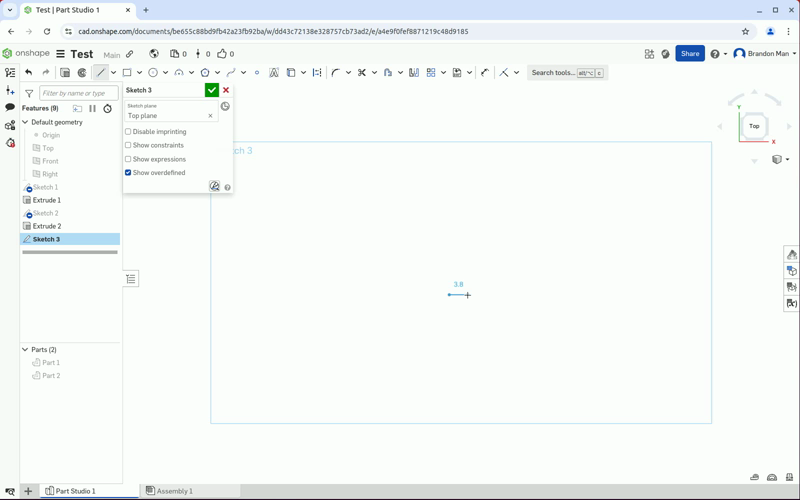
key_down(shift)
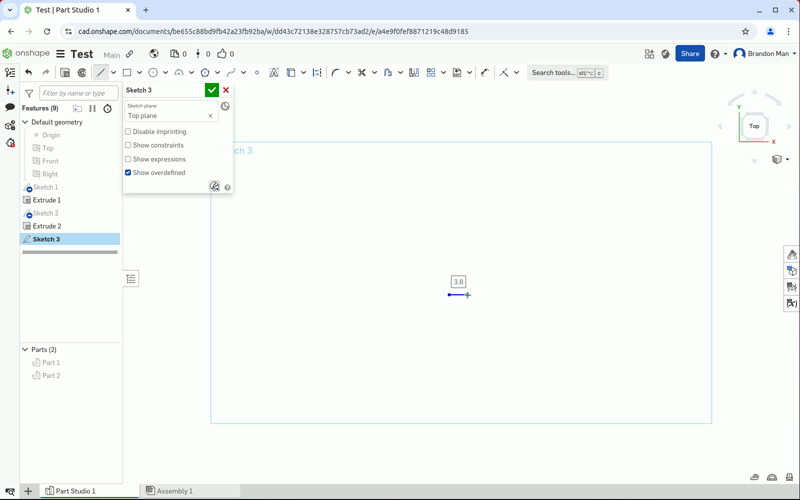
mouse_move(497, 294)
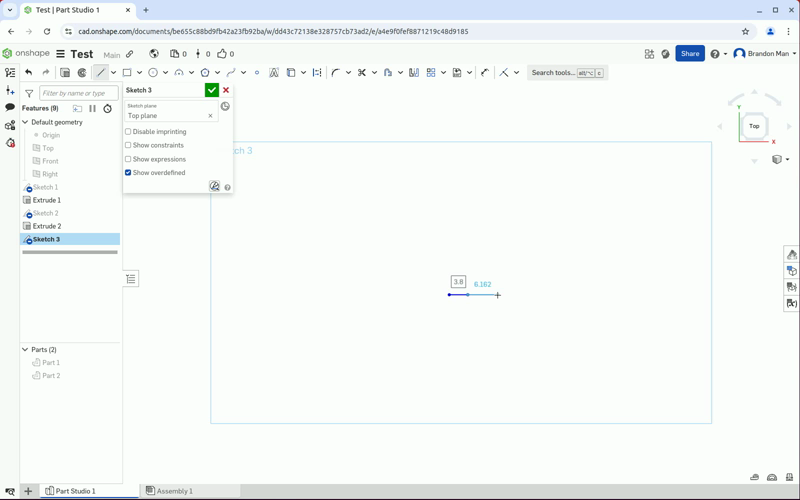
mouse_move(467, 289)
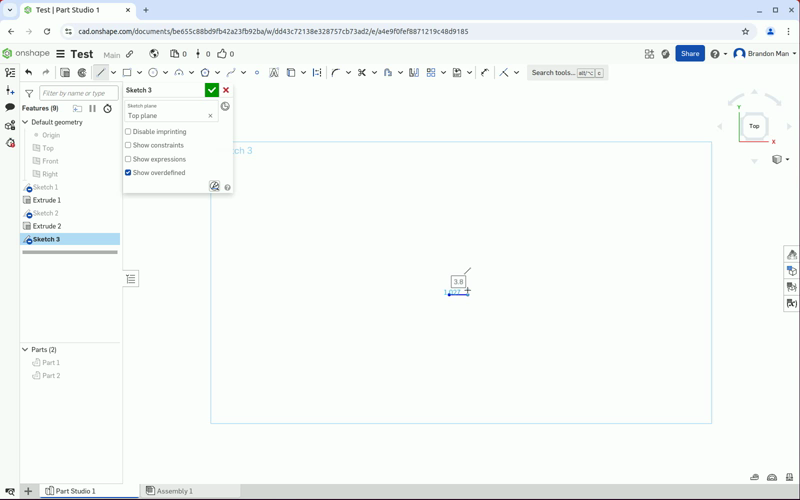
scroll(6)
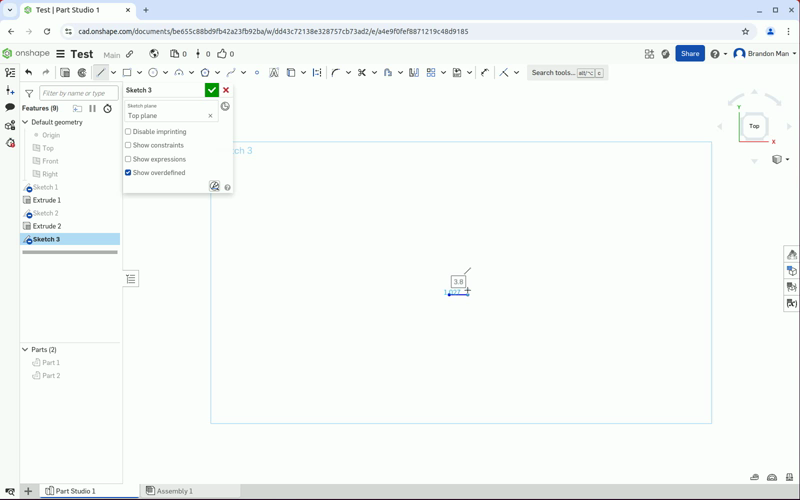
scroll(6)
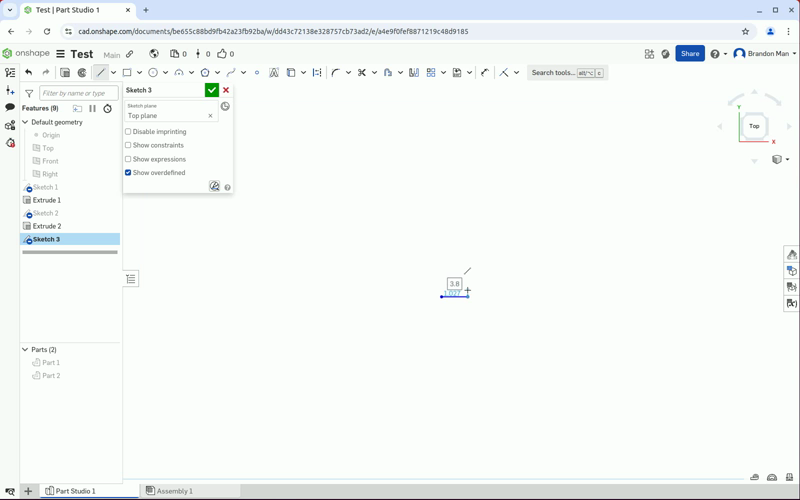
scroll(6)
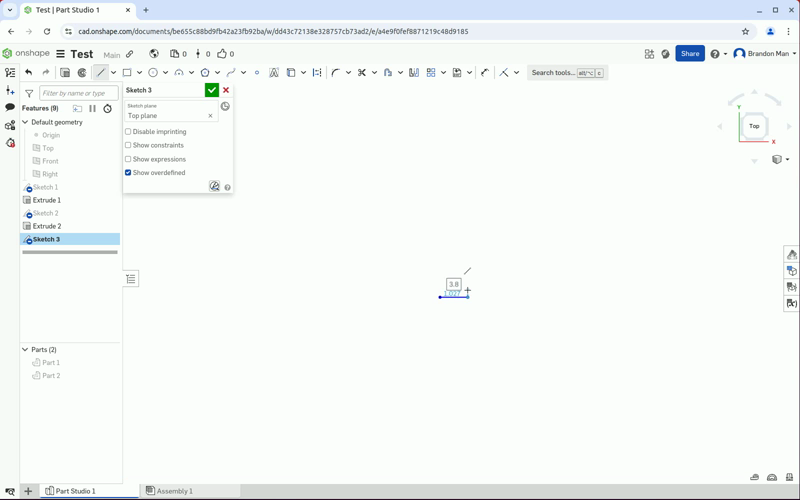
scroll(6)
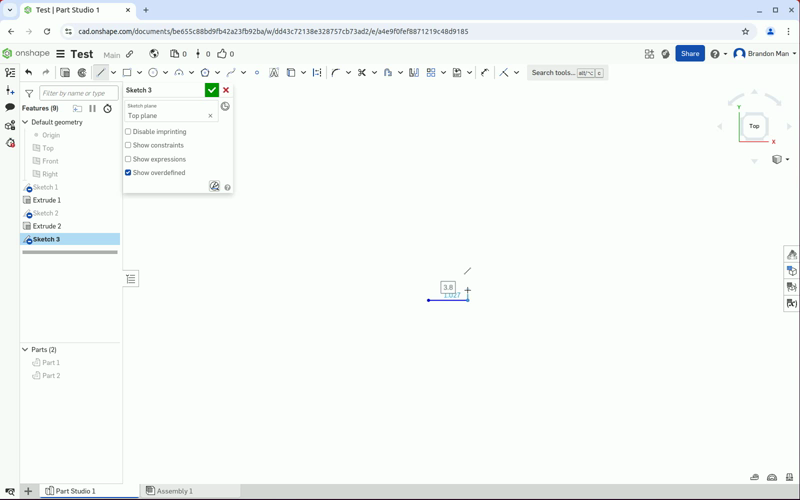
scroll(6)
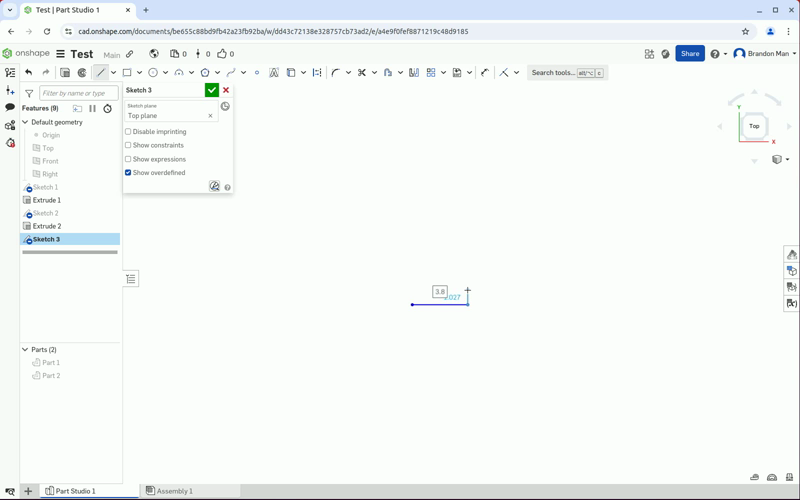
scroll(6)
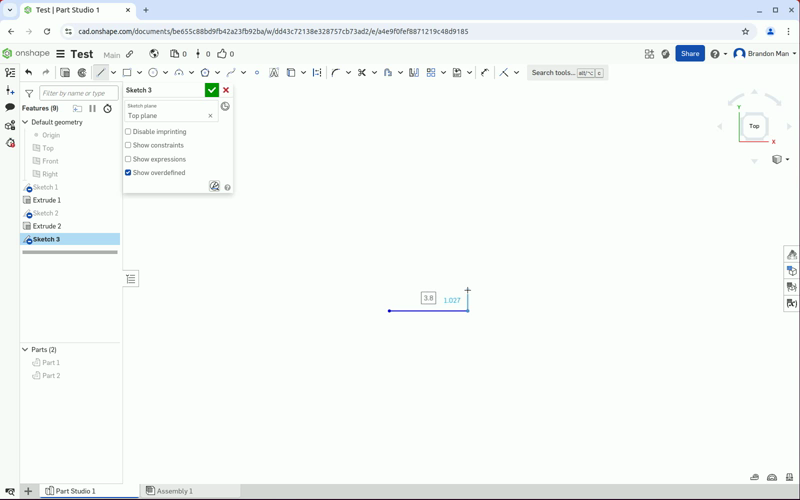
scroll(6)
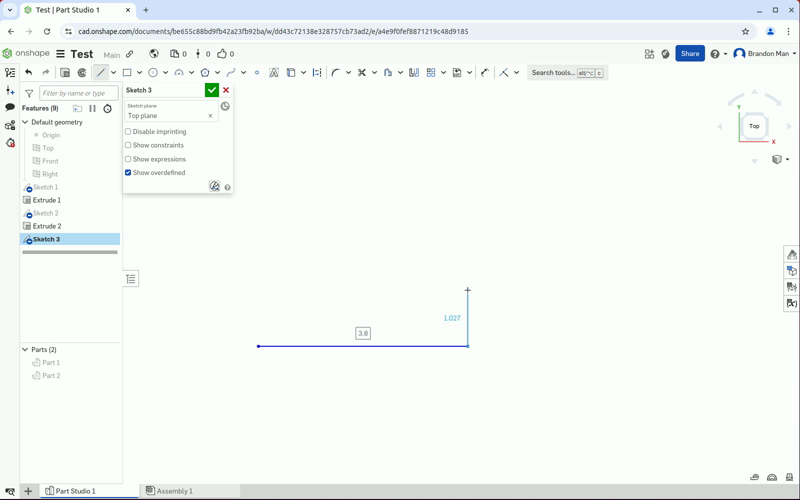
click(467, 289)
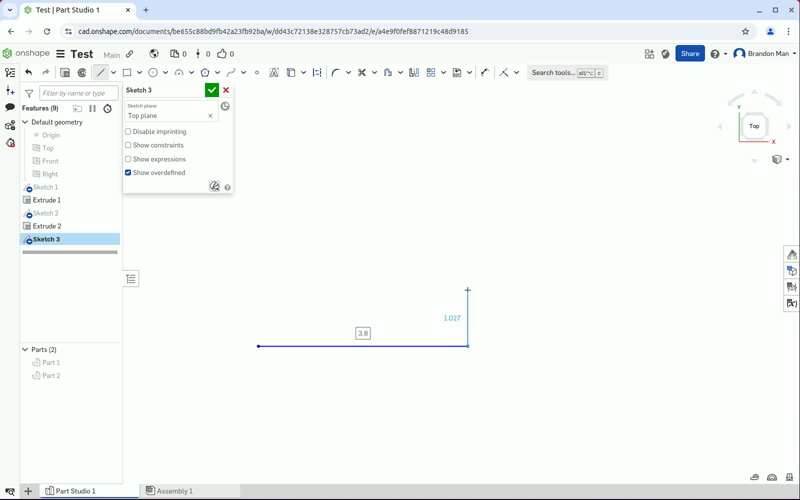
scroll(-6)
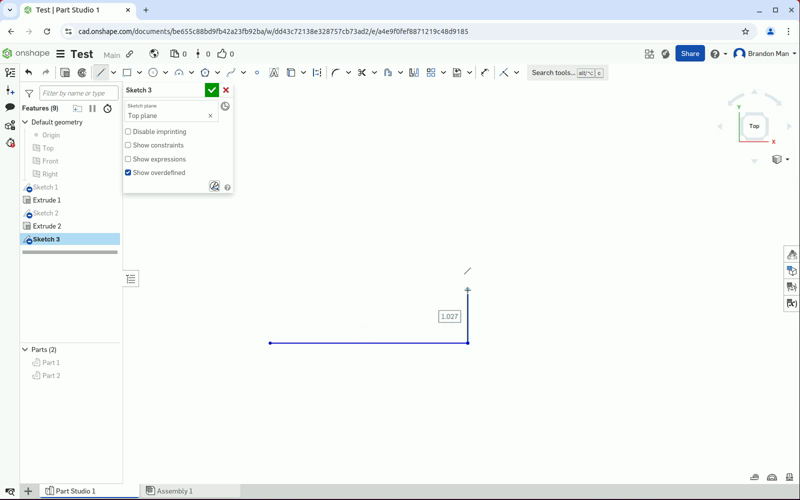
scroll(-6)
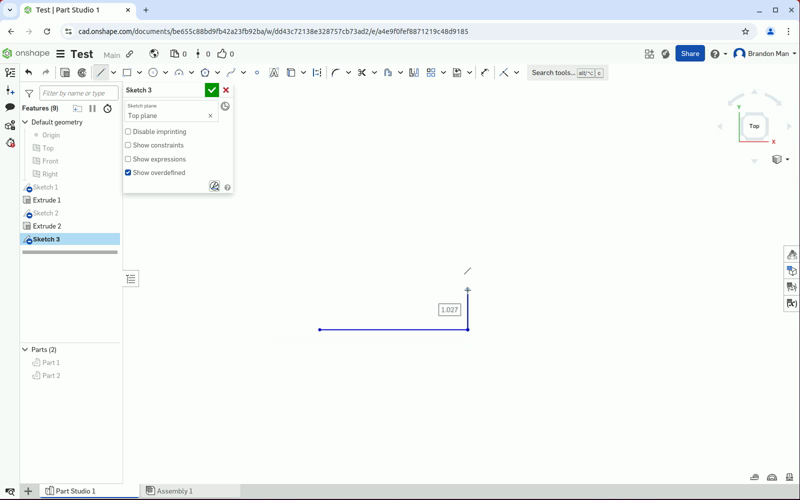
scroll(-6)
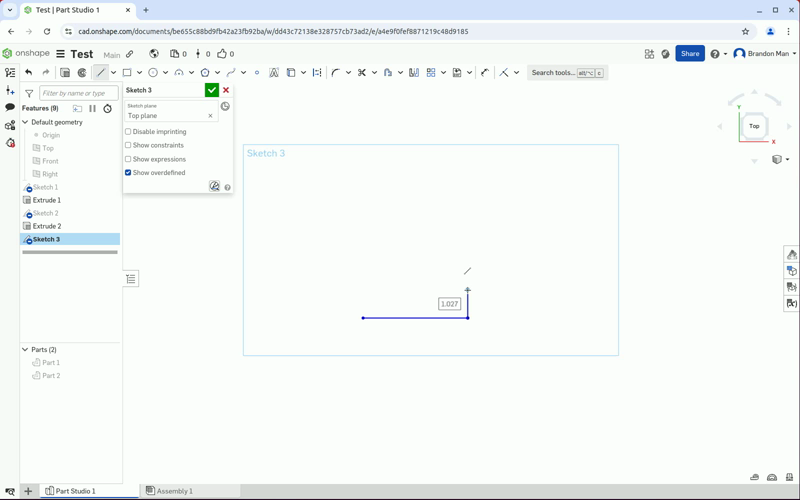
scroll(-6)
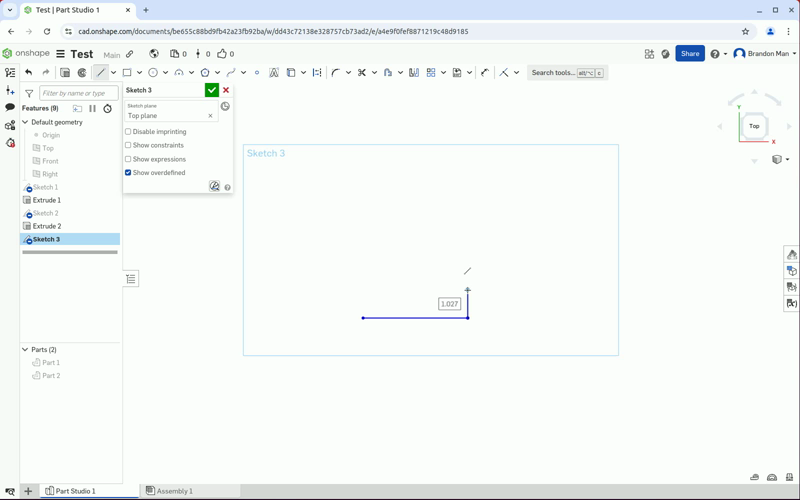
scroll(-6)
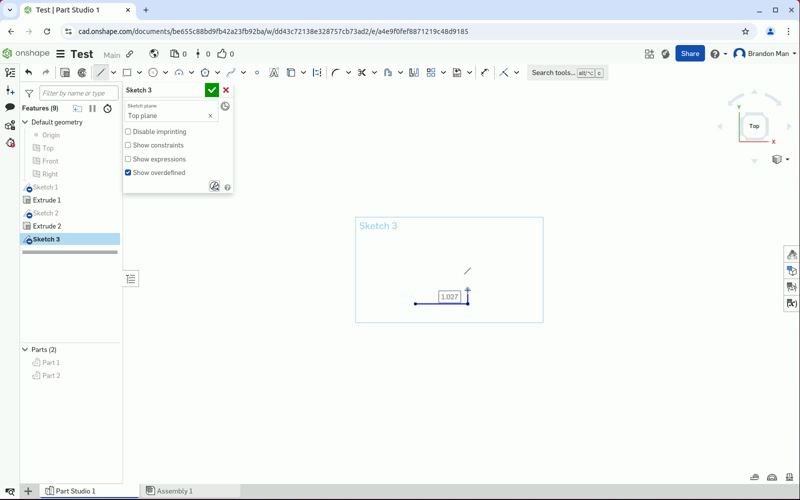
scroll(-6)
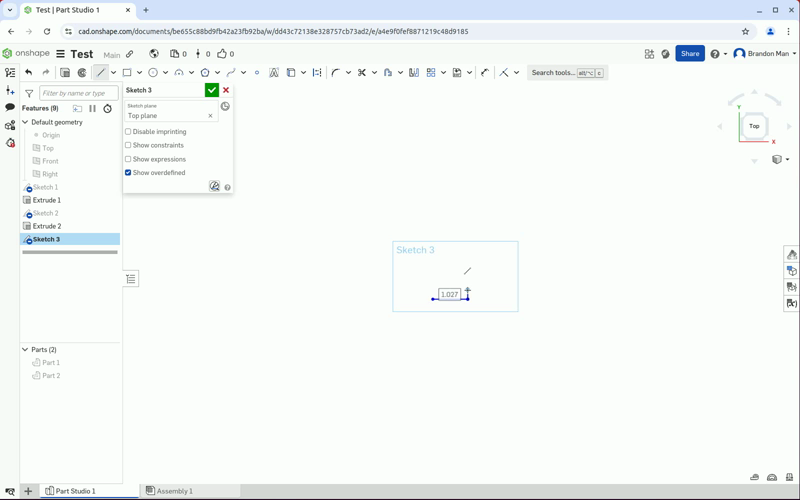
scroll(-6)
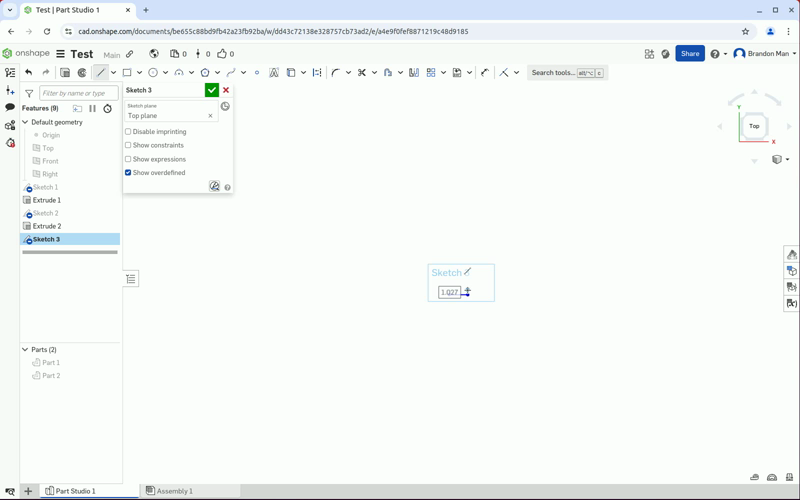
key_up(shift)
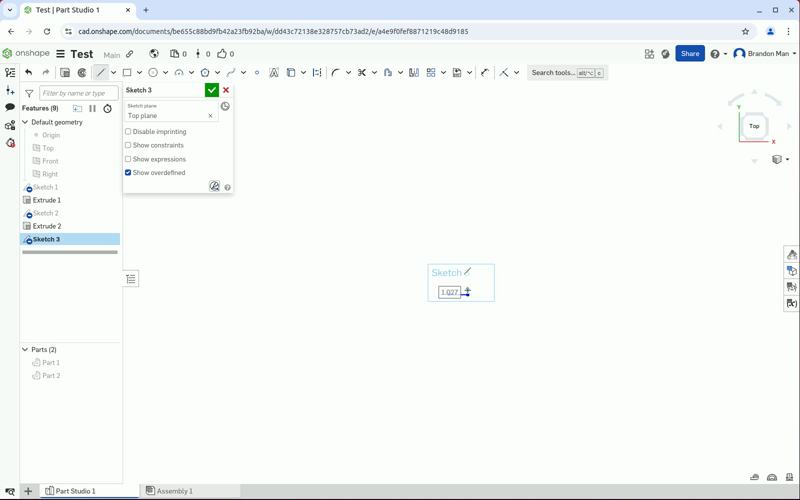
key_down(shift)
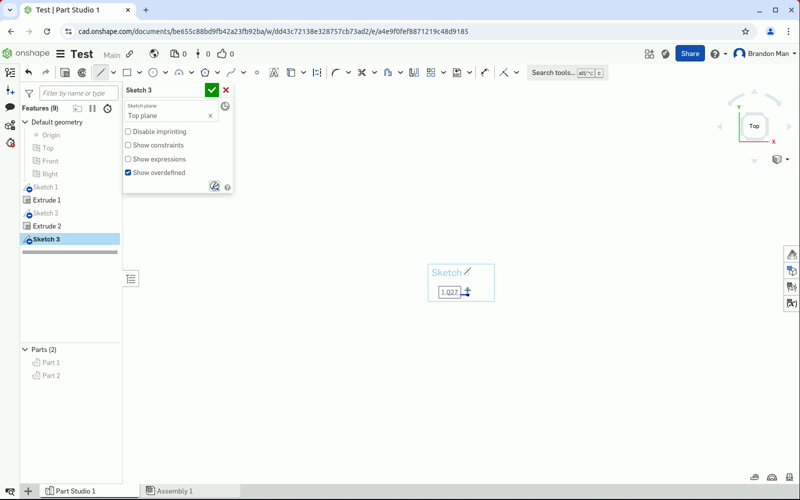
mouse_move(497, 289)
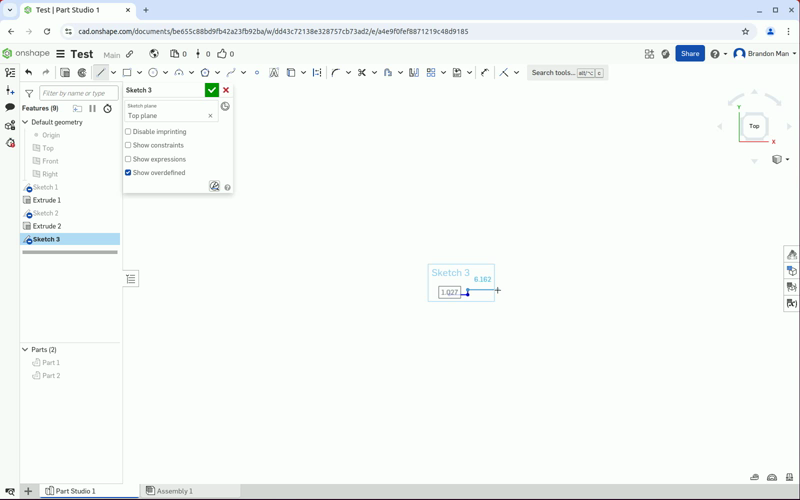
mouse_move(449, 289)
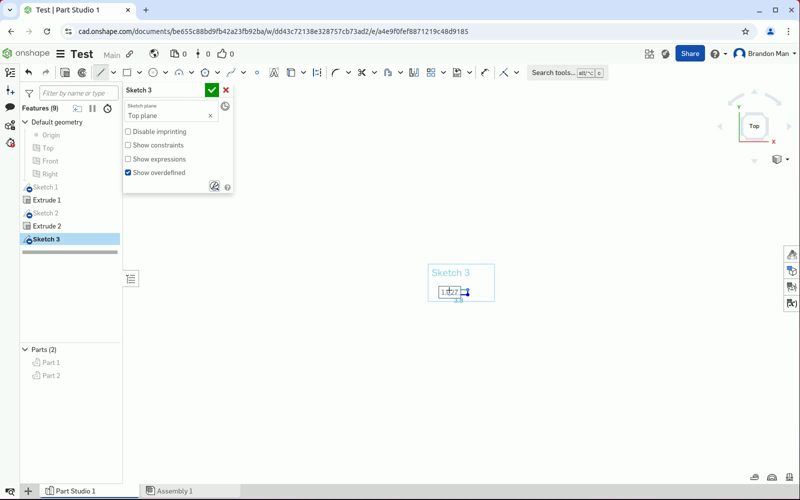
click(449, 289)
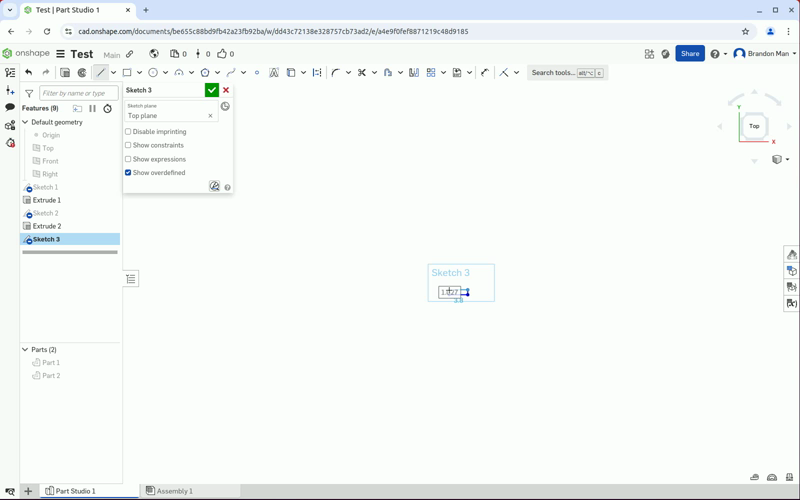
key_up(shift)
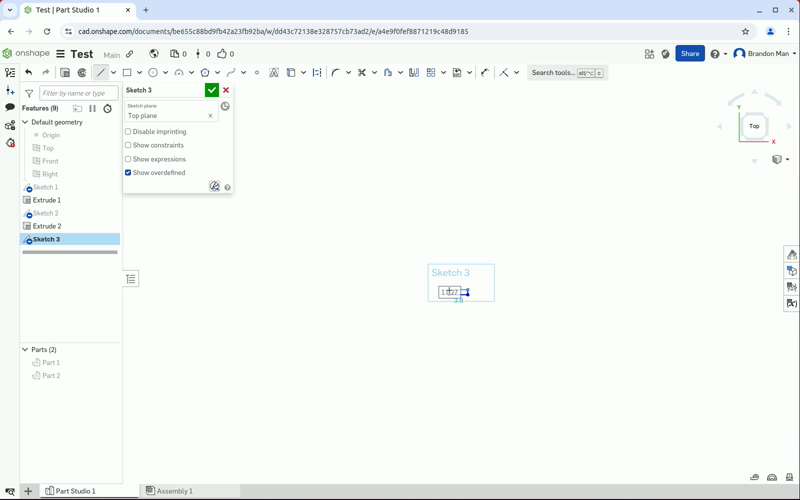
mouse_move(479, 289)
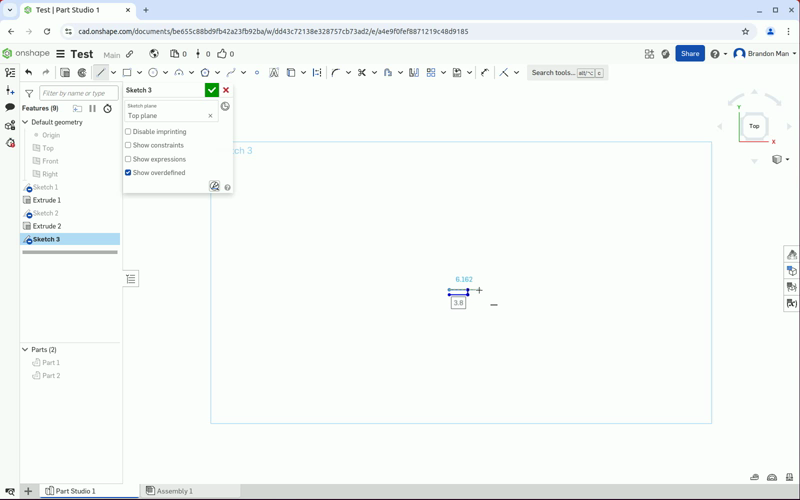
key_down(shift)
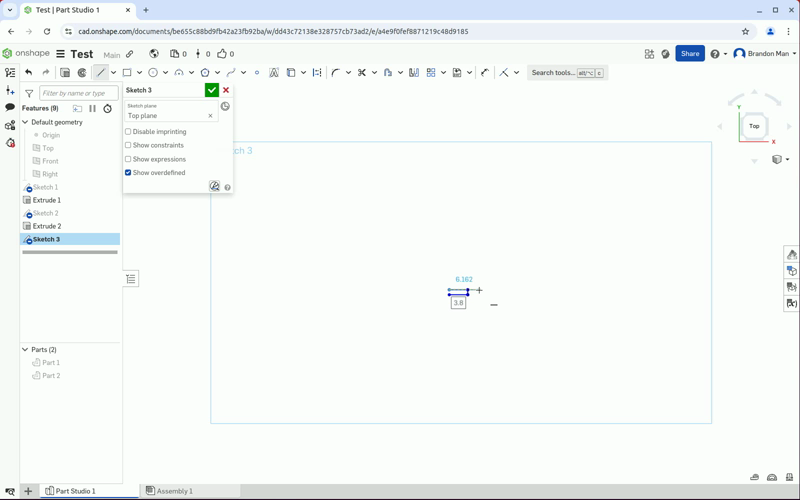
mouse_move(449, 294)
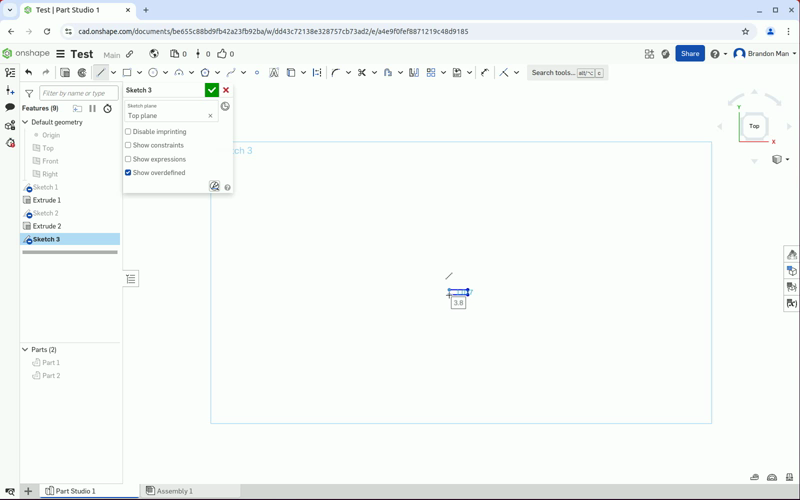
scroll(6)
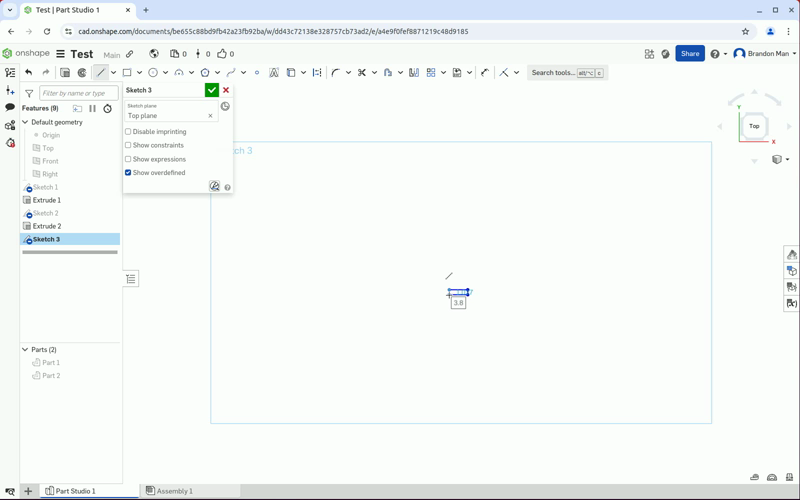
scroll(6)
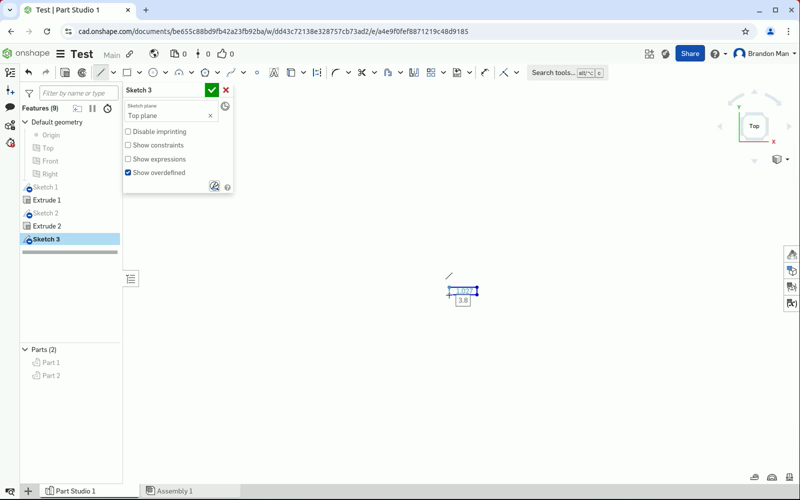
scroll(6)
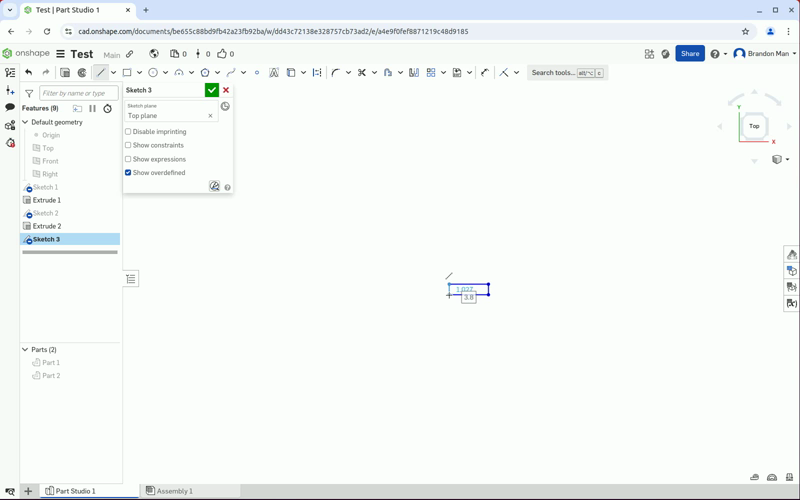
scroll(6)
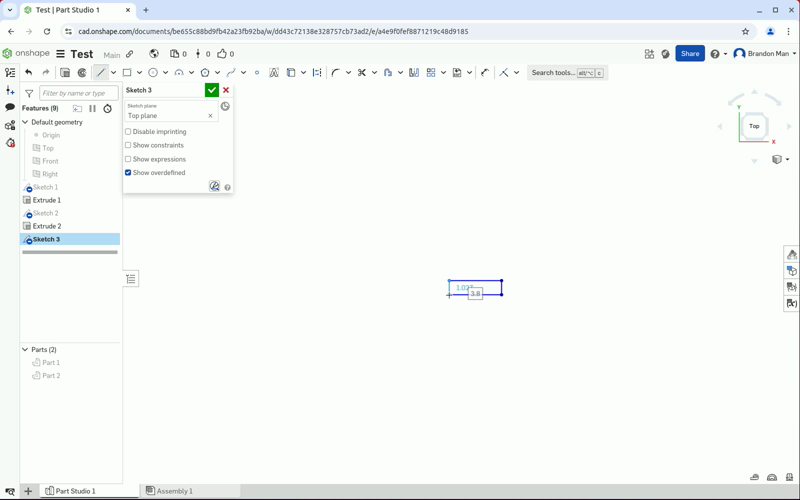
scroll(6)
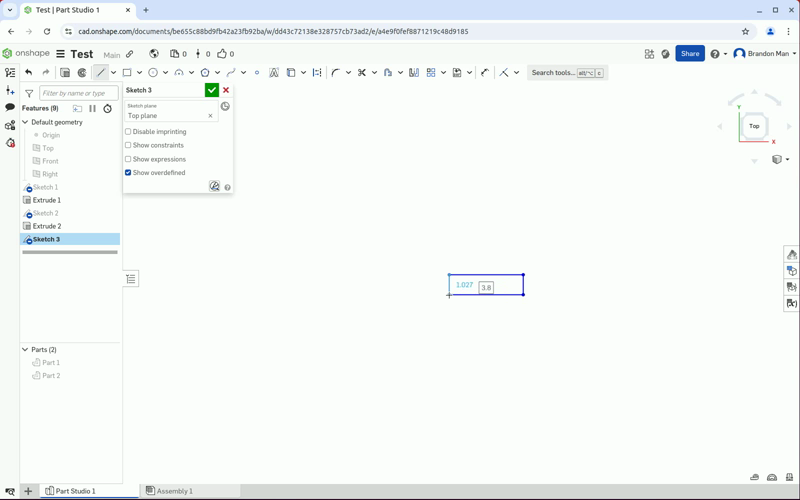
scroll(6)
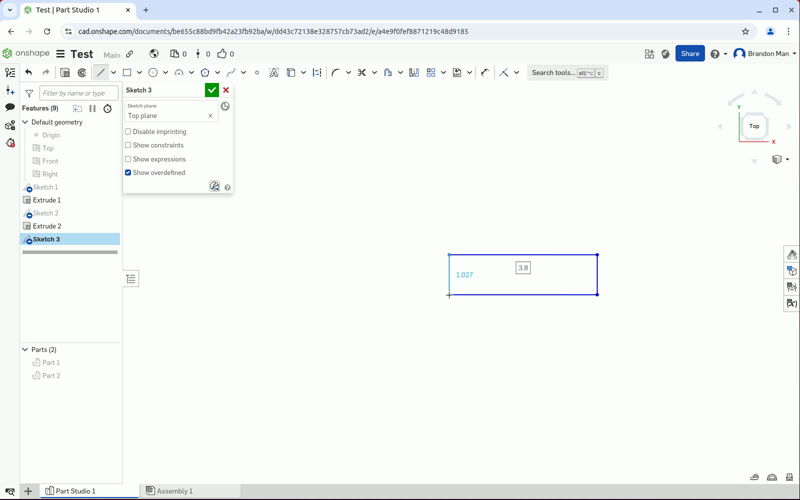
scroll(6)
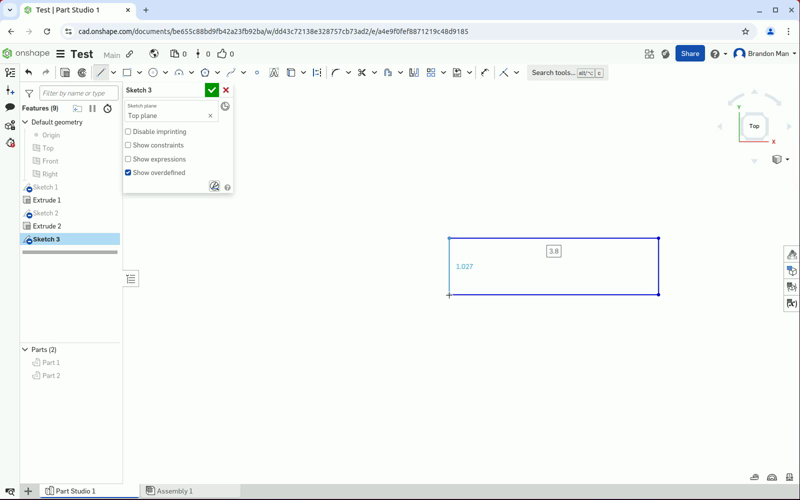
key_up(shift)
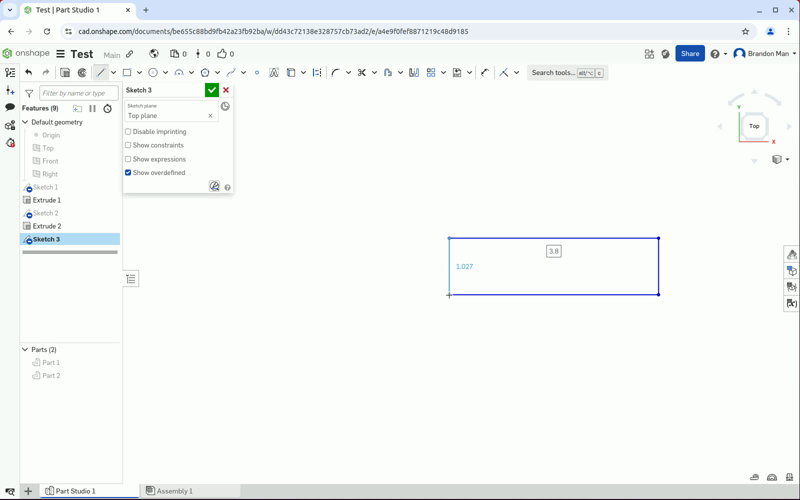
click(449, 294)
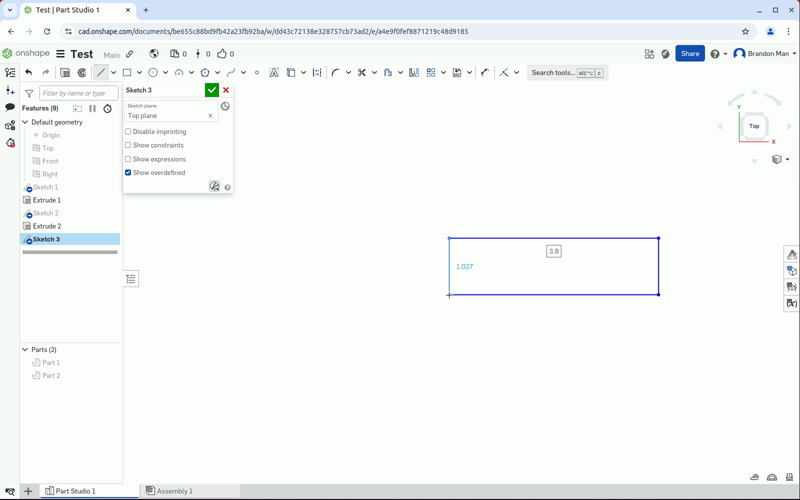
scroll(-6)
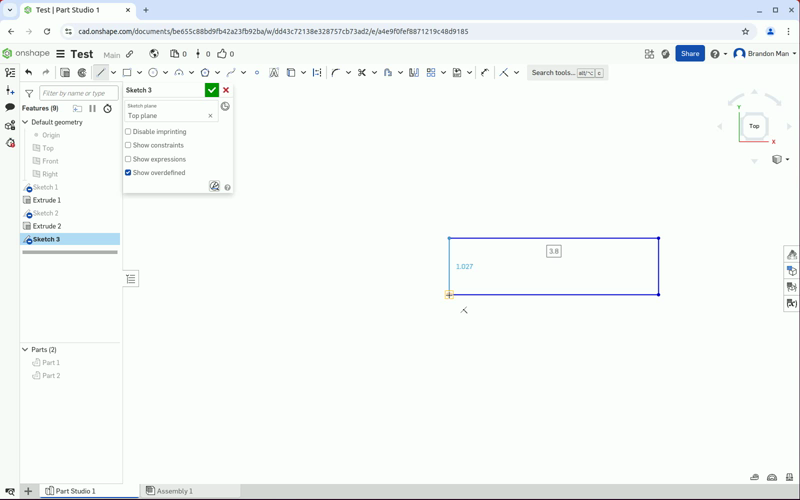
scroll(-6)
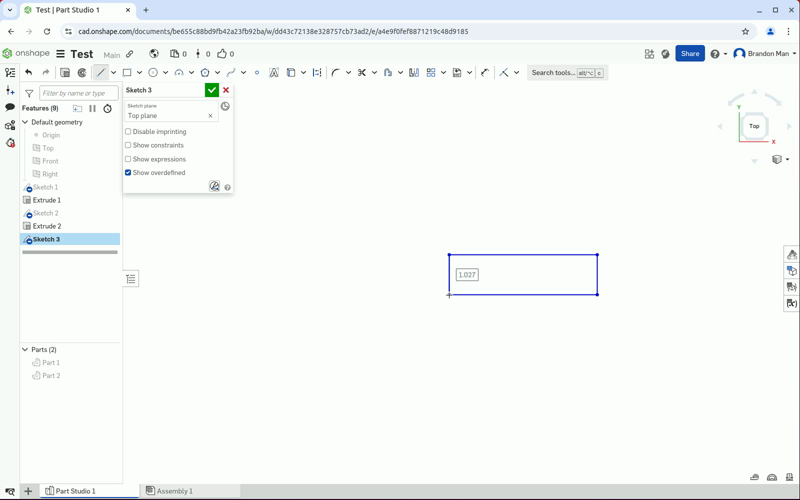
scroll(-6)
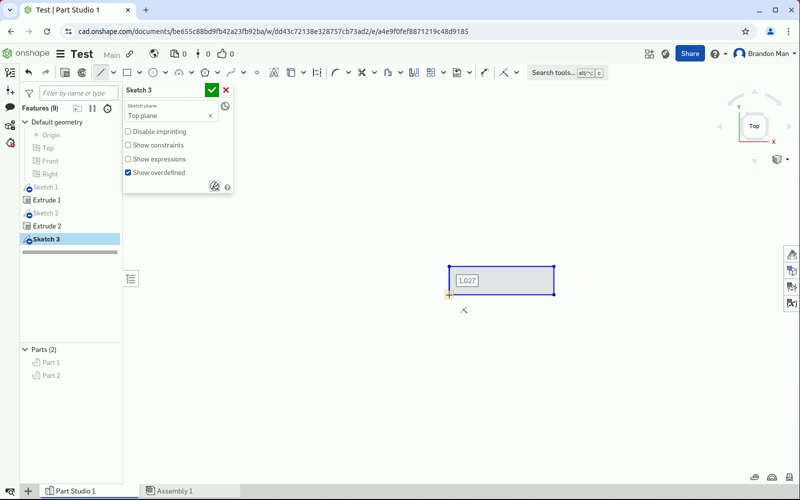
scroll(-6)
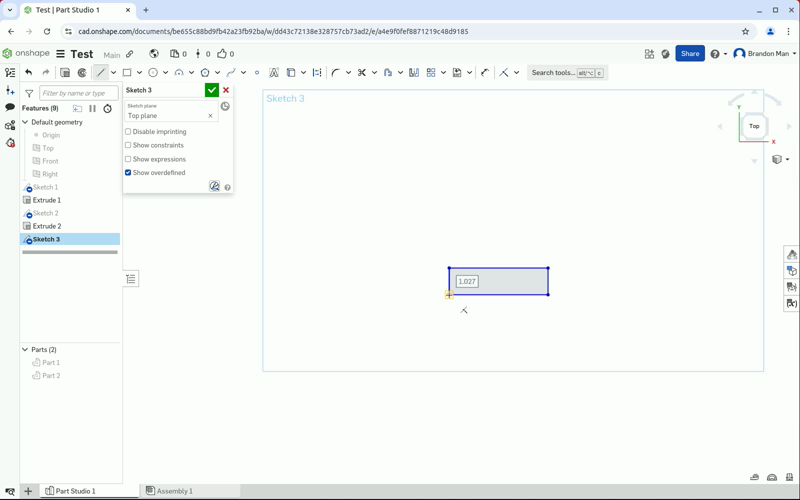
scroll(-6)
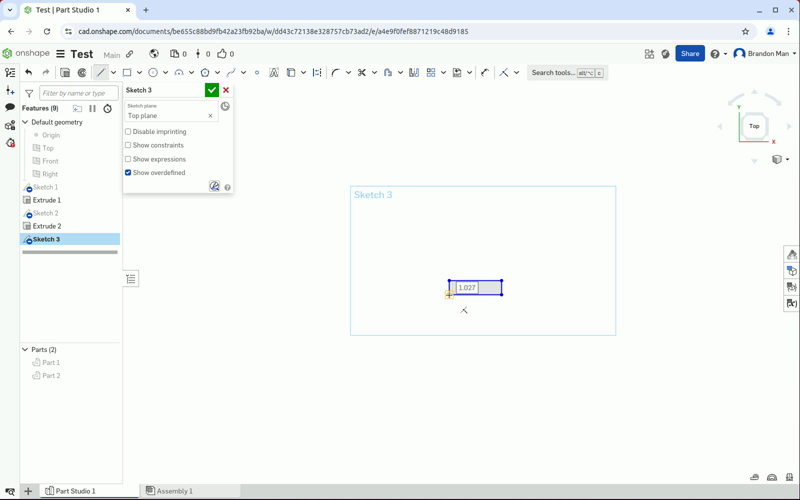
scroll(-6)
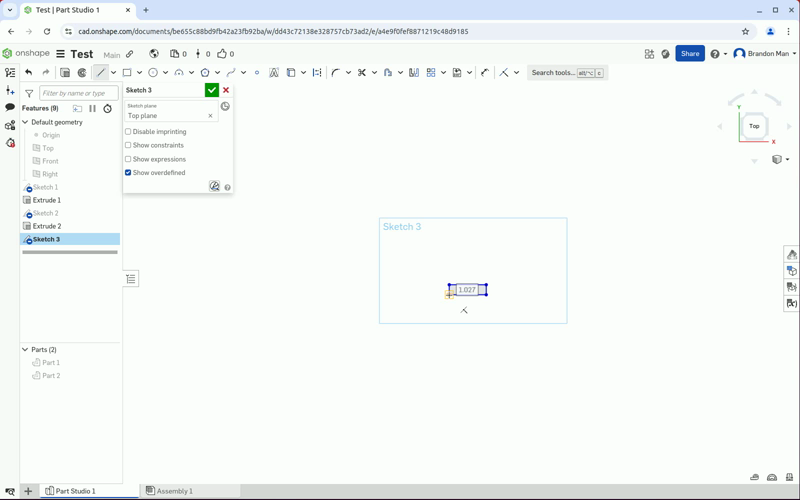
scroll(-6)
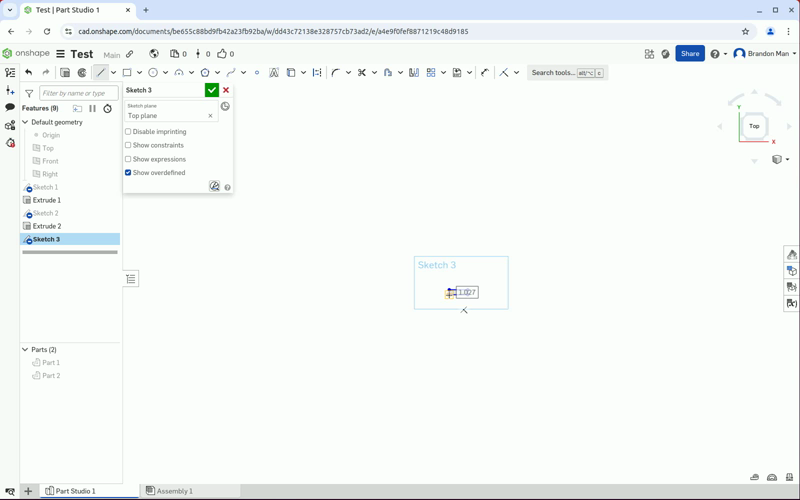
key(esc)
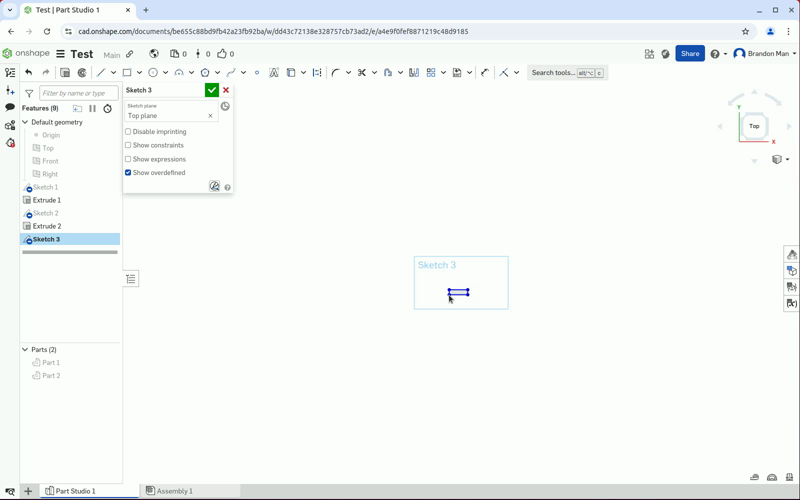
mouse_move(458, 293)
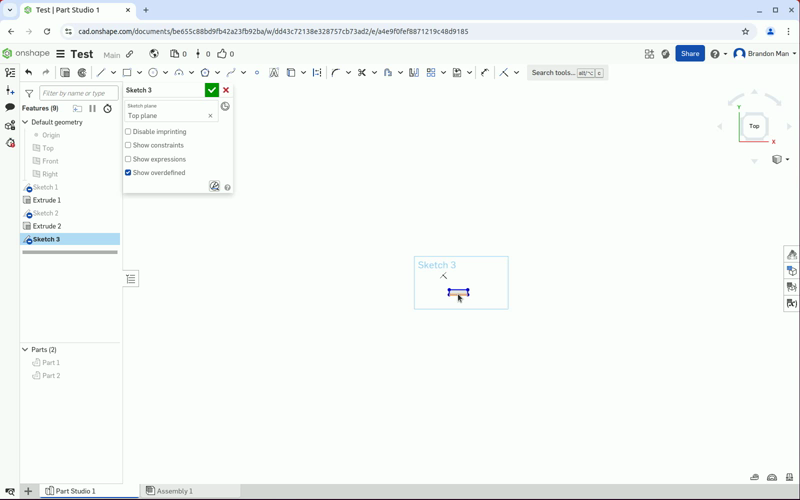
scroll(6)
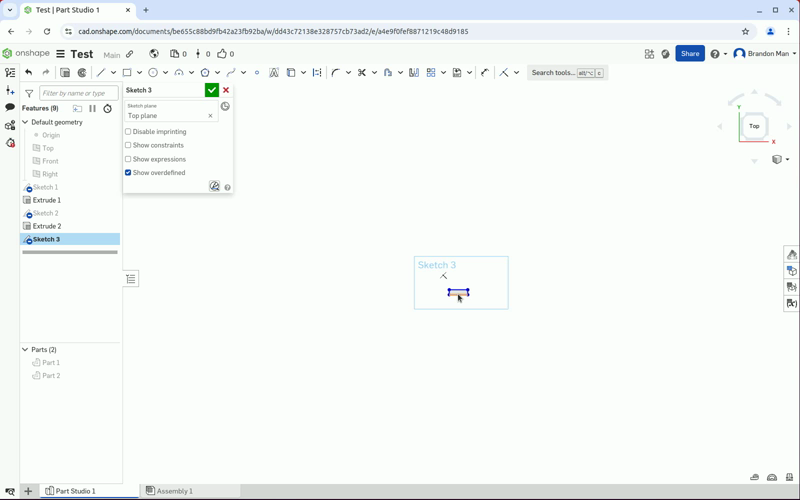
scroll(6)
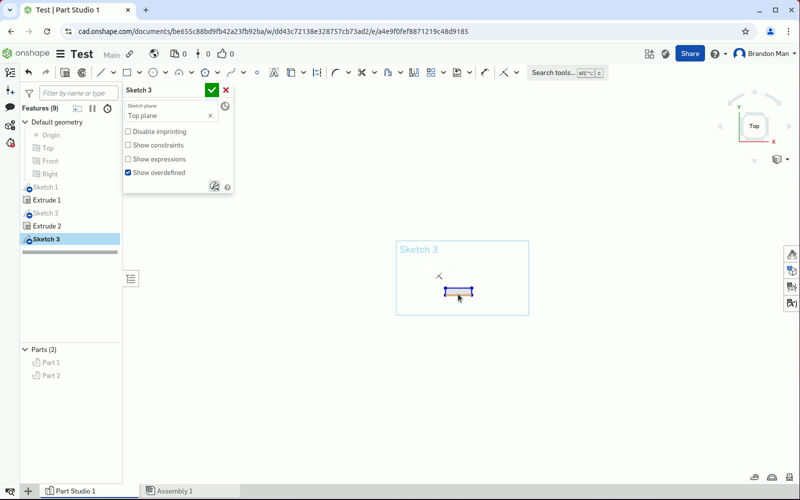
scroll(6)
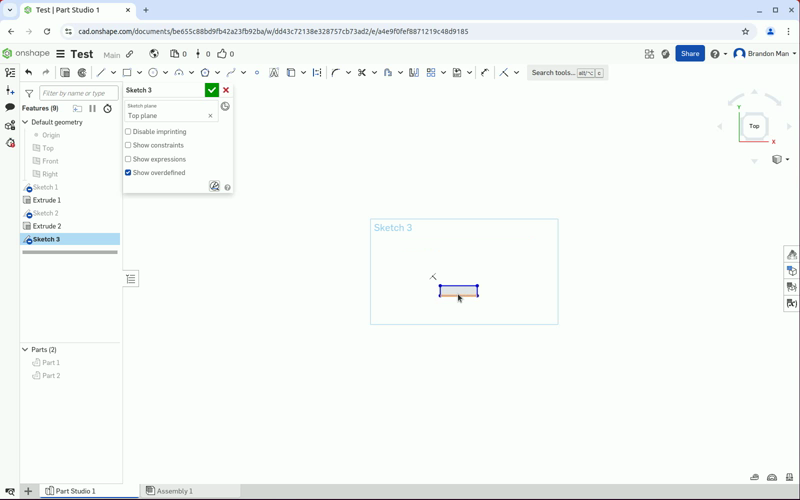
scroll(6)
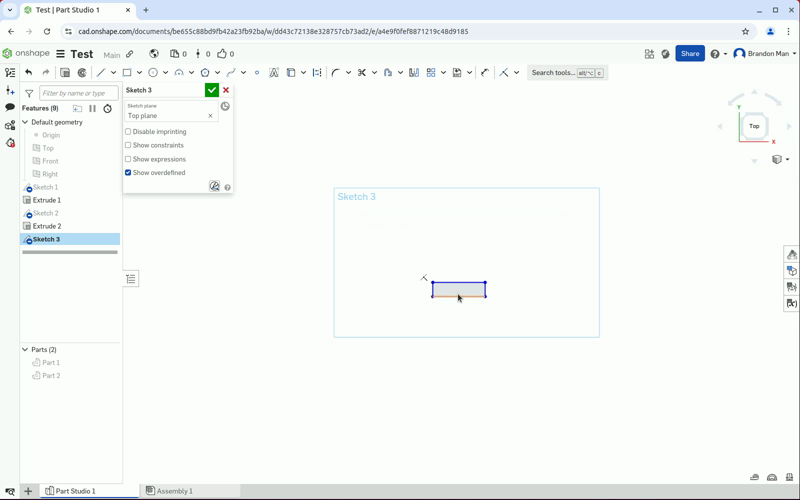
scroll(6)
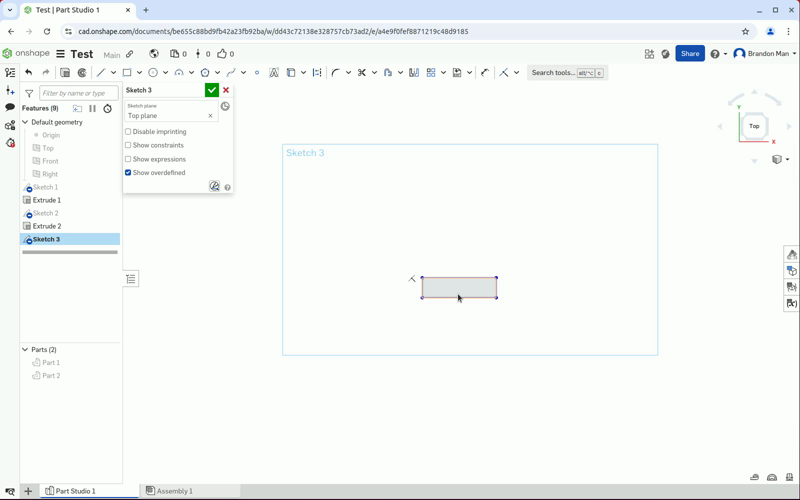
scroll(6)
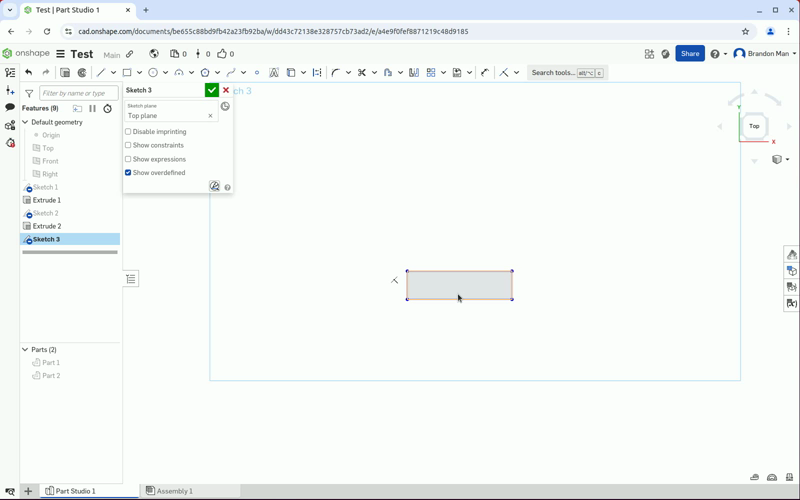
scroll(6)
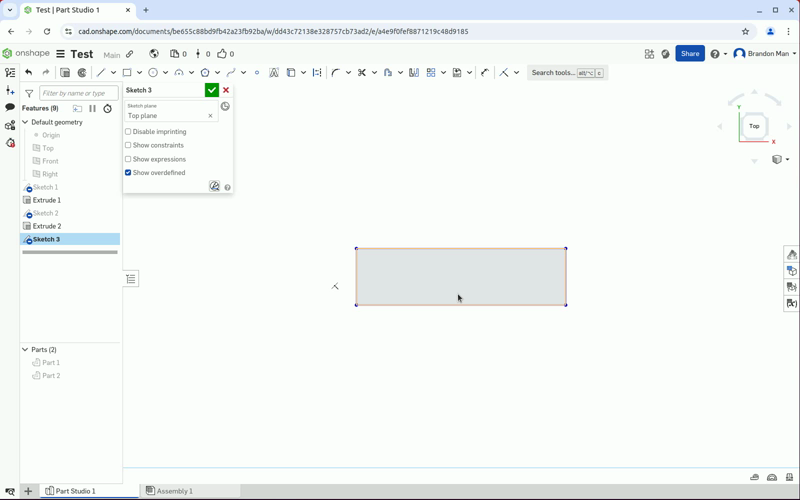
click(458, 293)
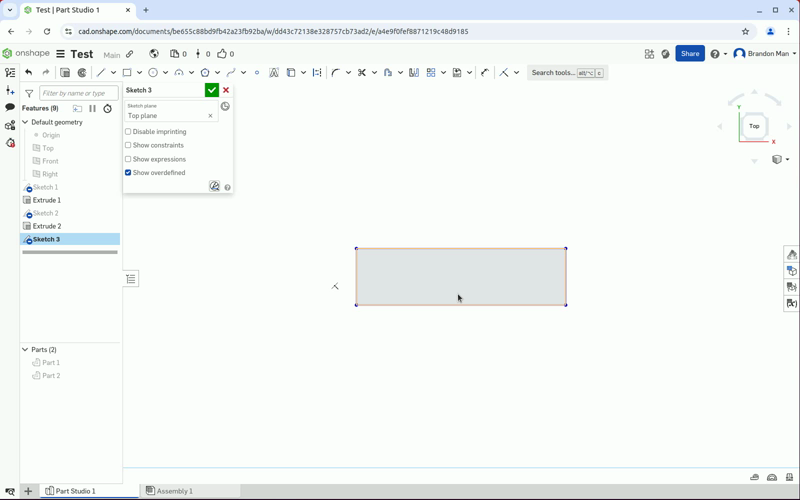
scroll(-6)
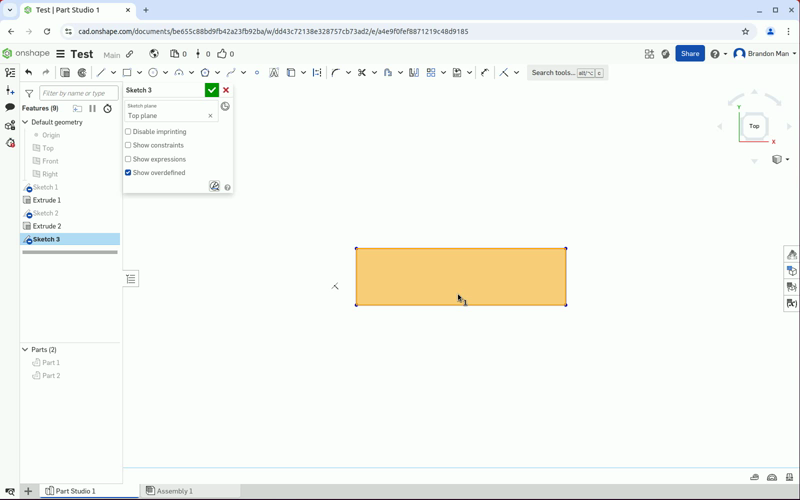
scroll(-6)
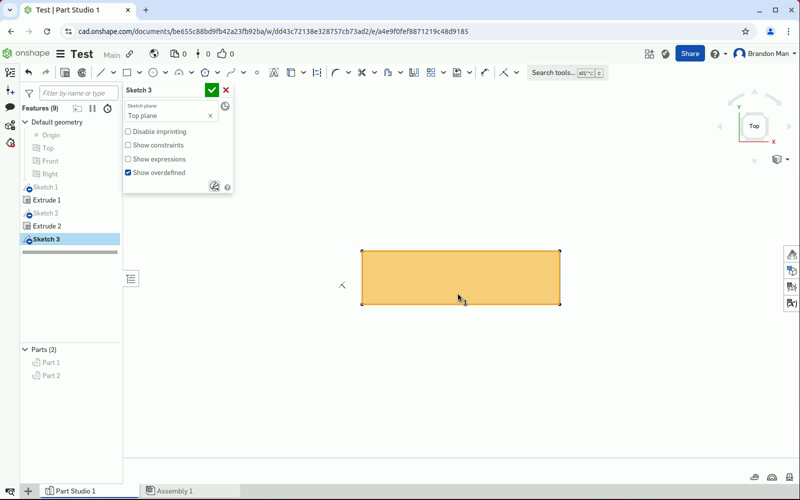
scroll(-6)
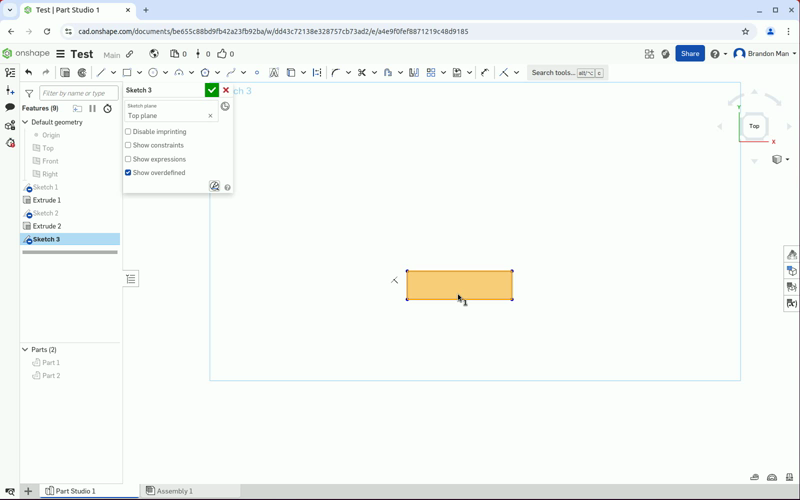
scroll(-6)
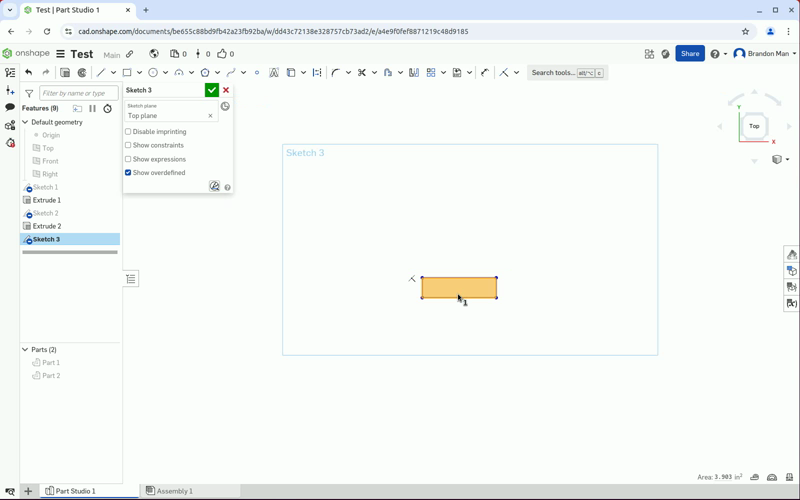
scroll(-6)
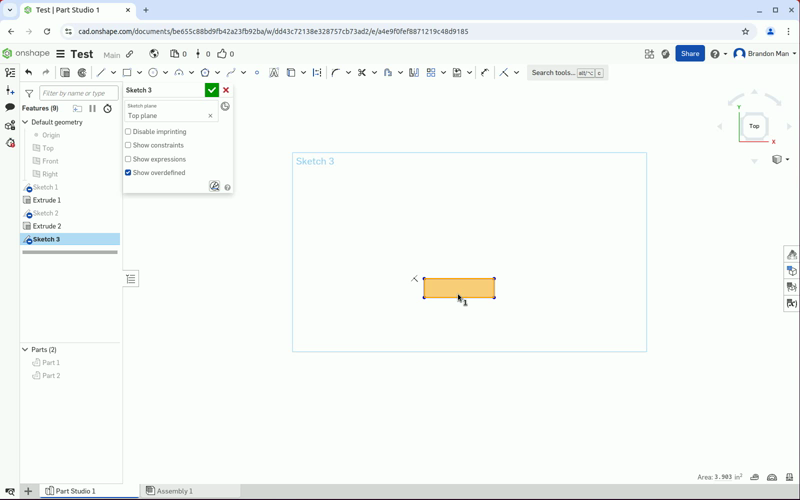
scroll(-6)
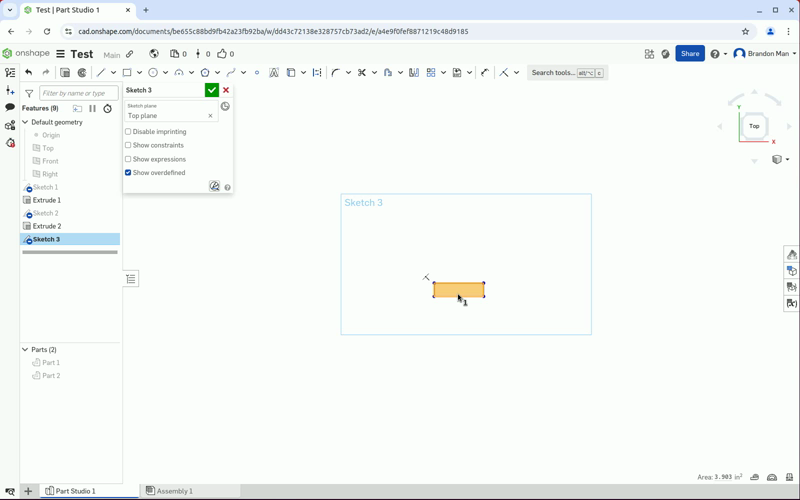
scroll(-6)
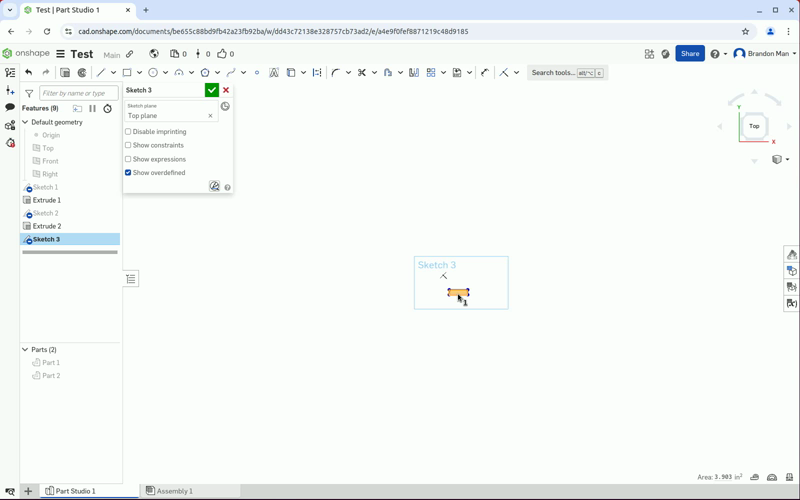
mouse_move(73, 352)
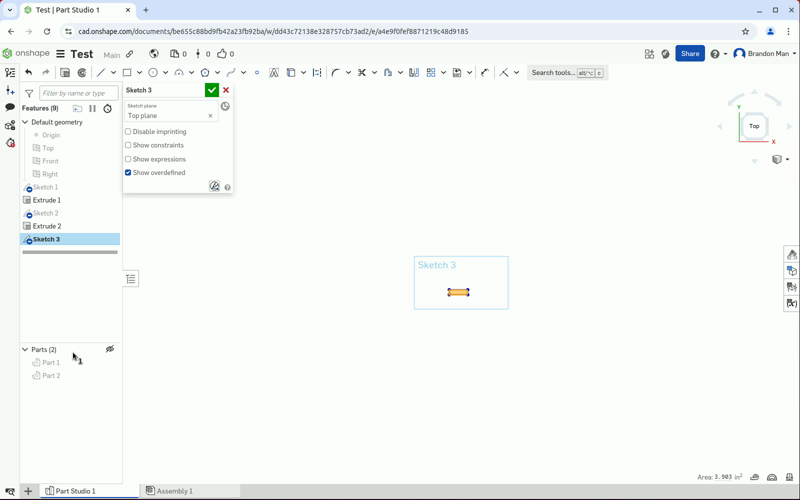
key(shift+y)
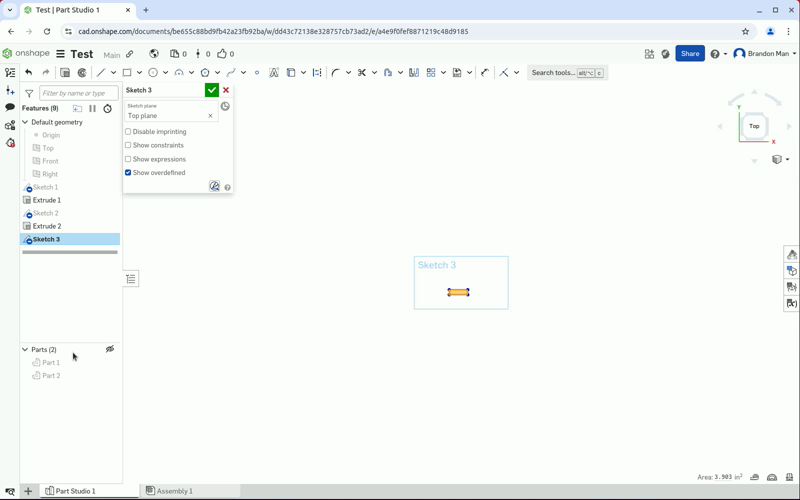
key(shift+e)
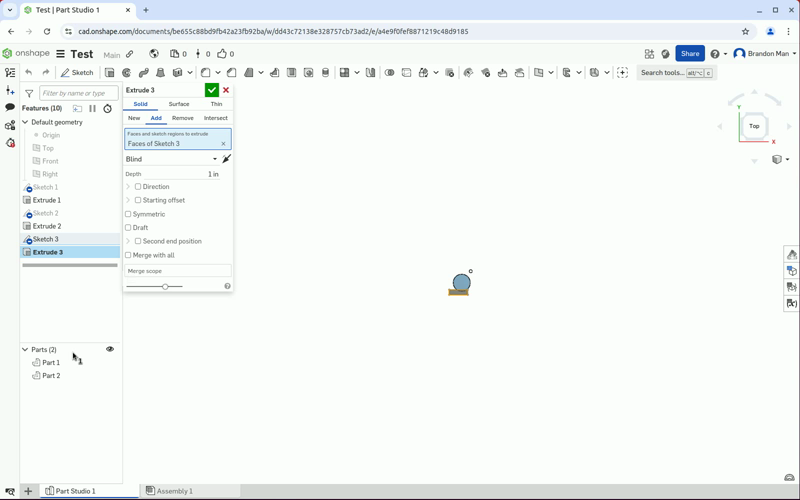
mouse_move(143, 106)
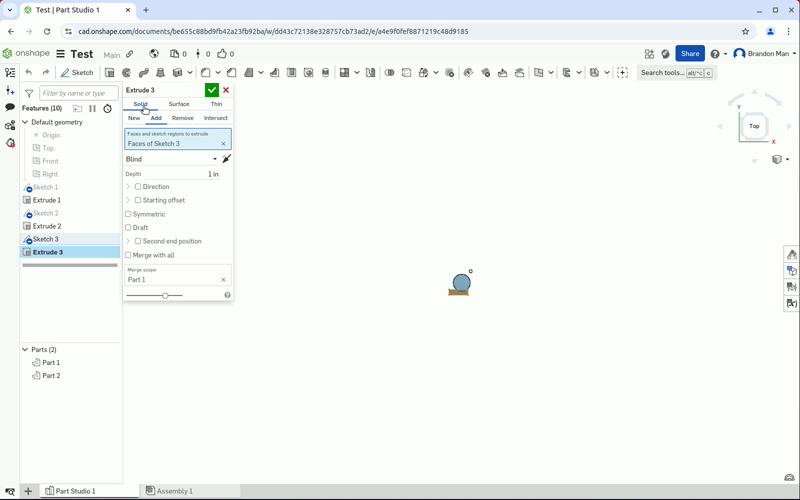
click(143, 106)
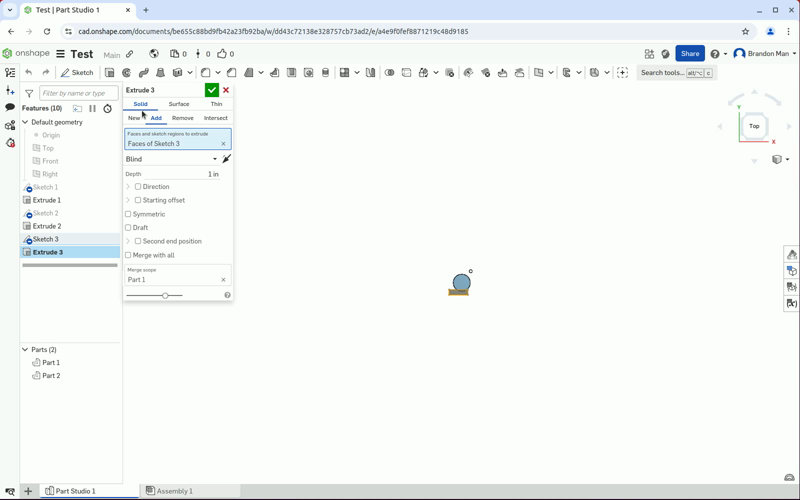
mouse_move(137, 120)
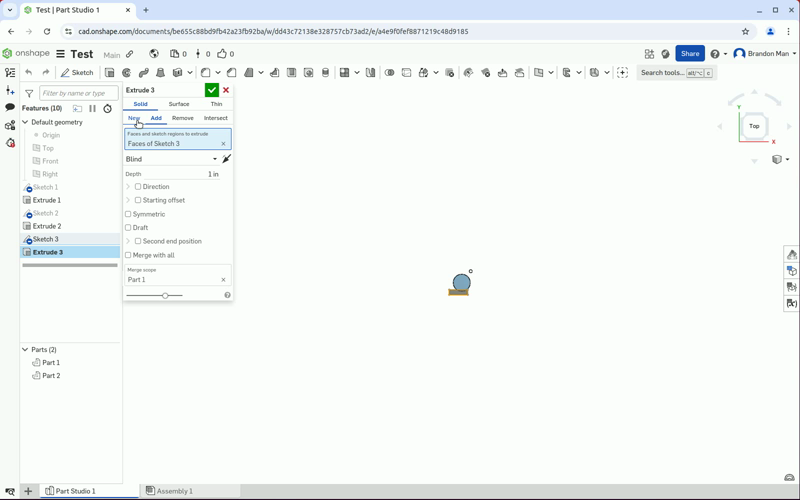
click(137, 120)
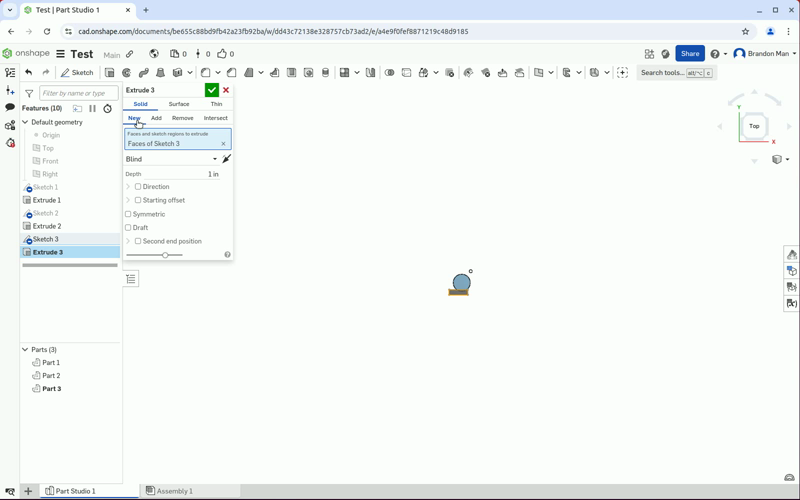
key(tab, 4)
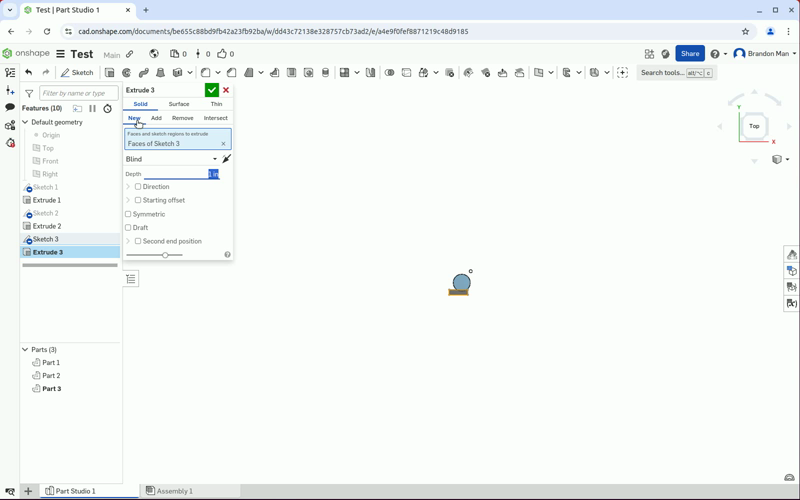
text(4.574)
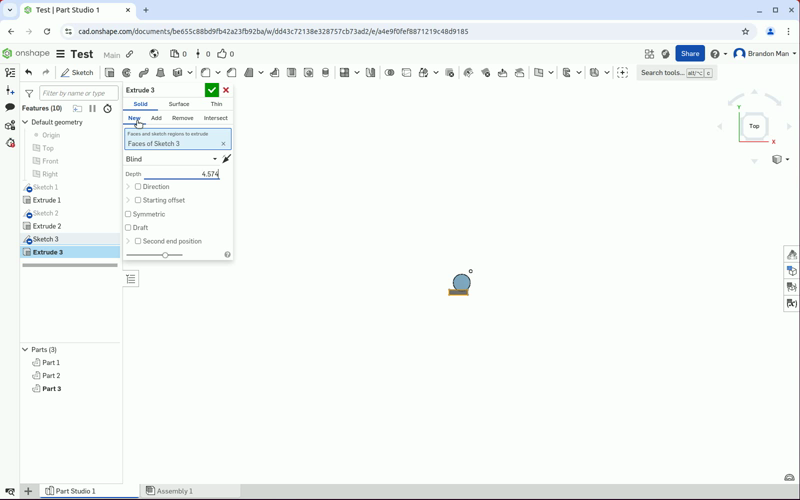
key(enter)
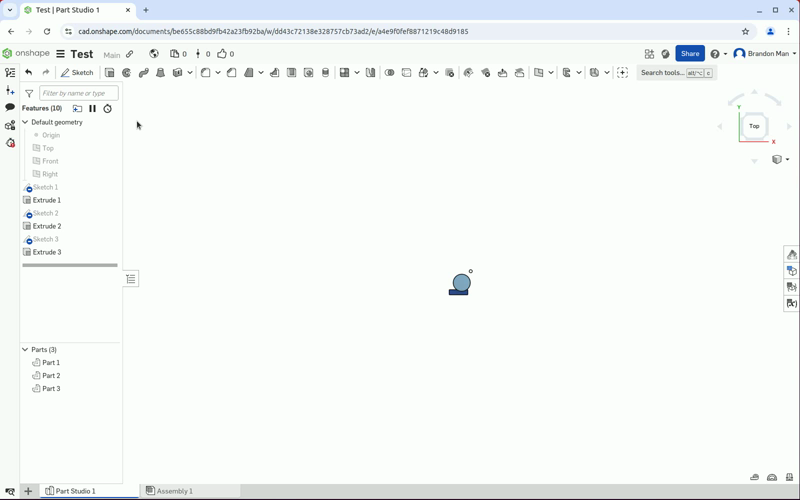
key(shift+h)
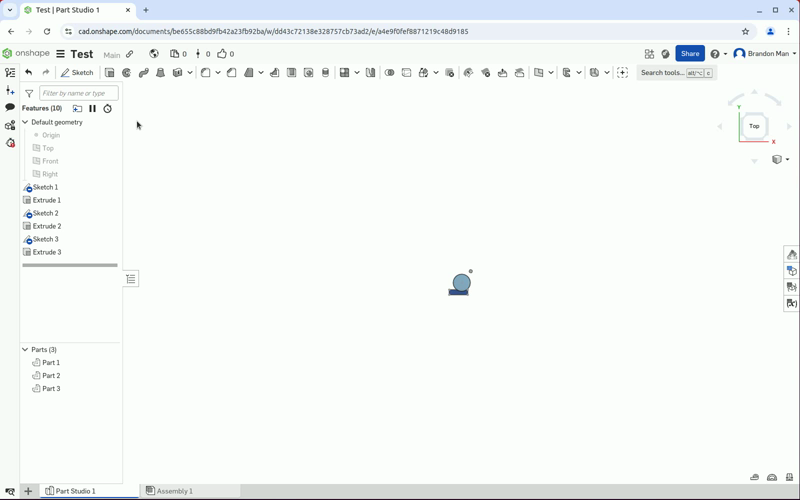
key(shift+h)
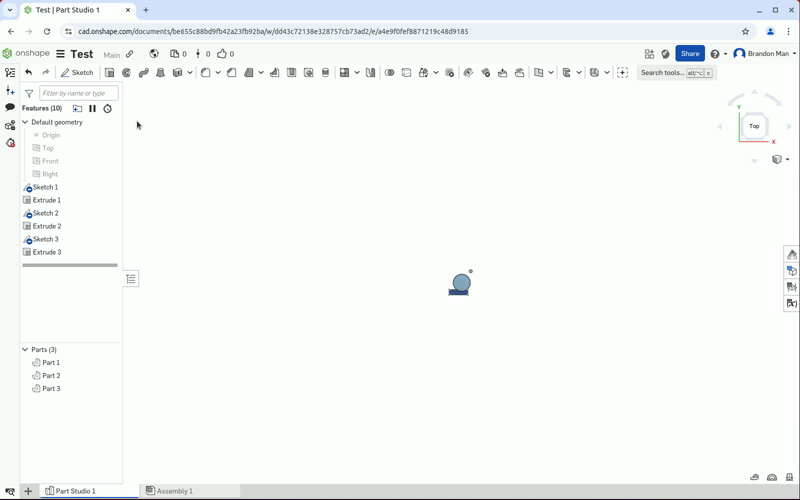
key(shift+7)
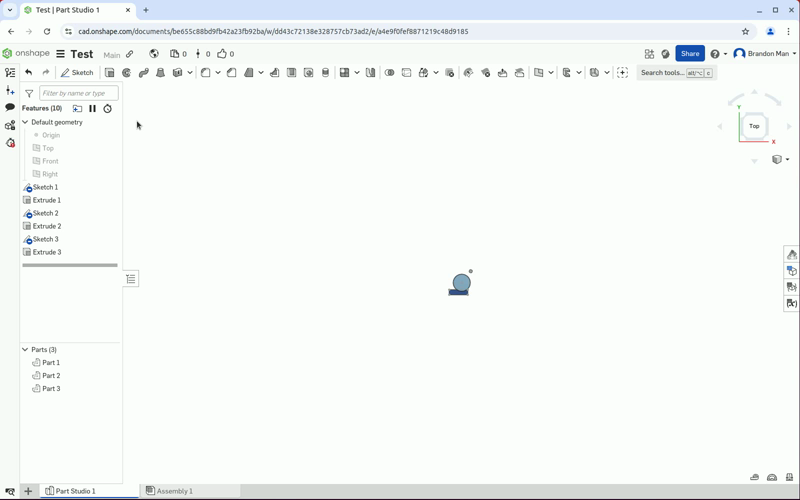
key(up, 3)
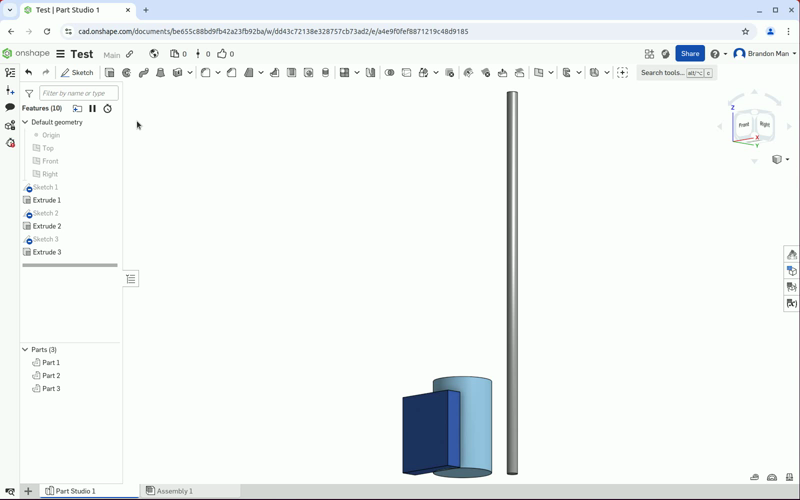
key(left, 3)
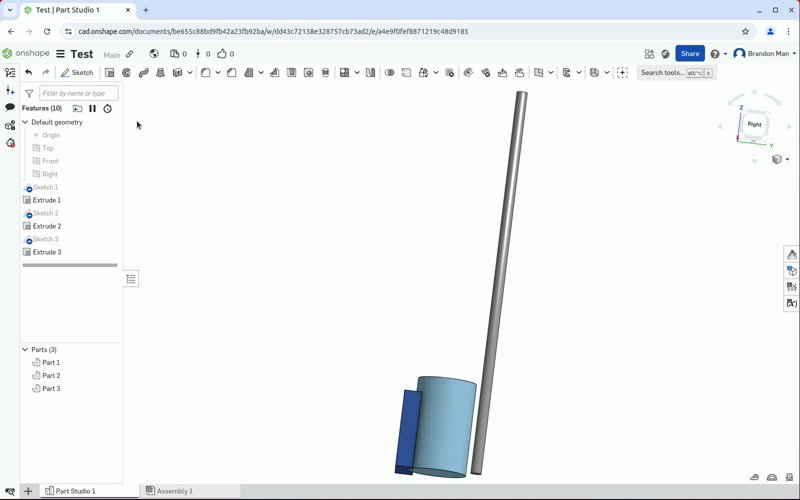
key(right, 3)
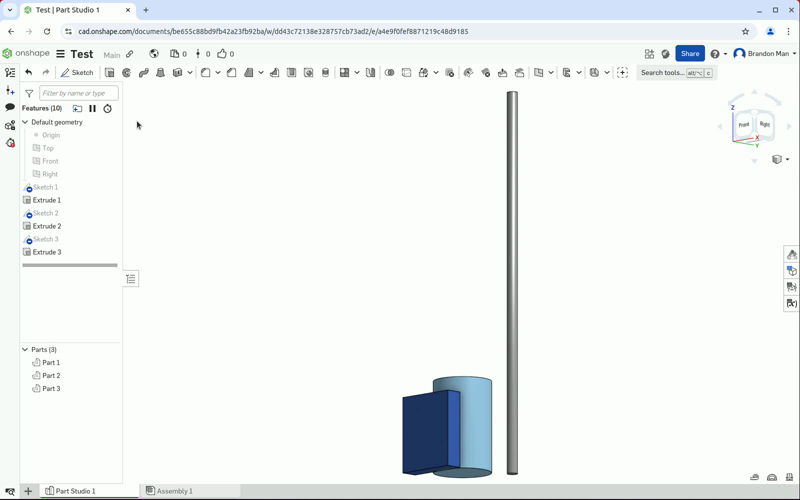
key(down, 3)
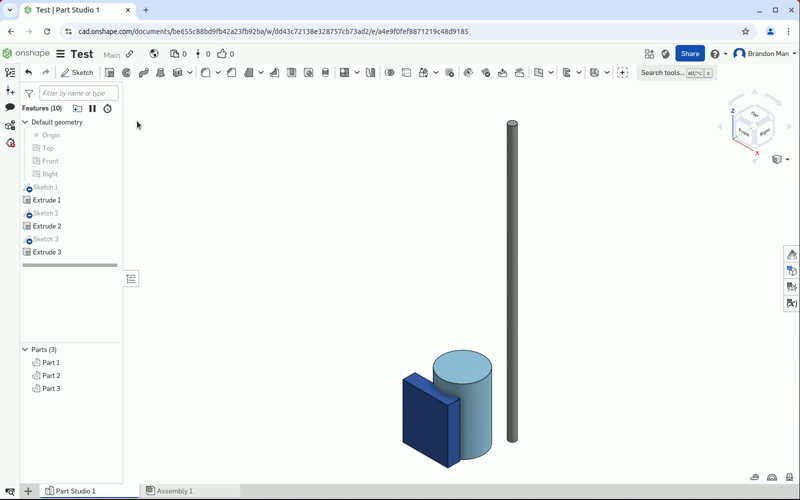
mouse_move(73, 189)
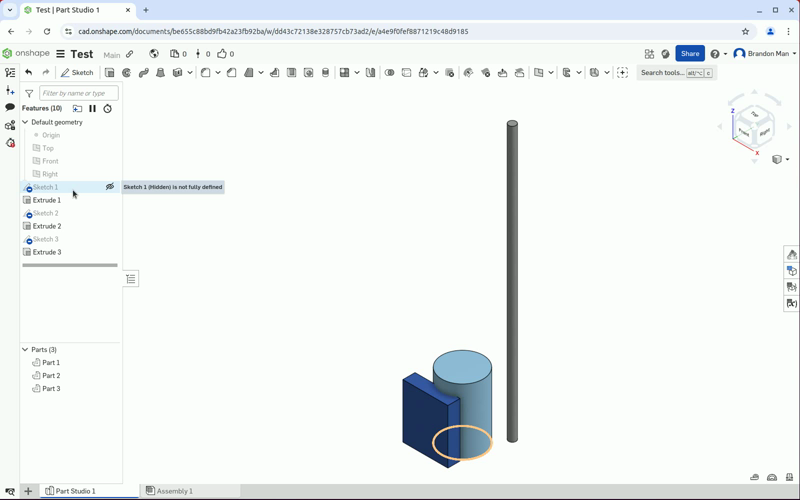
click(73, 189)